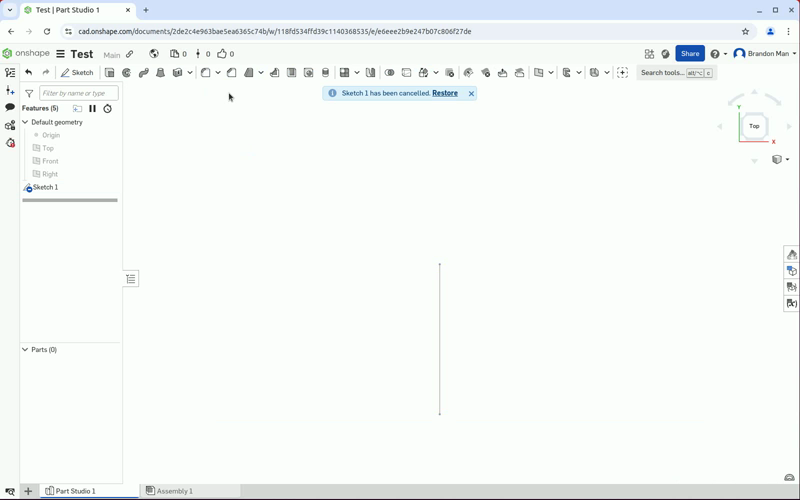
key(shift+h)
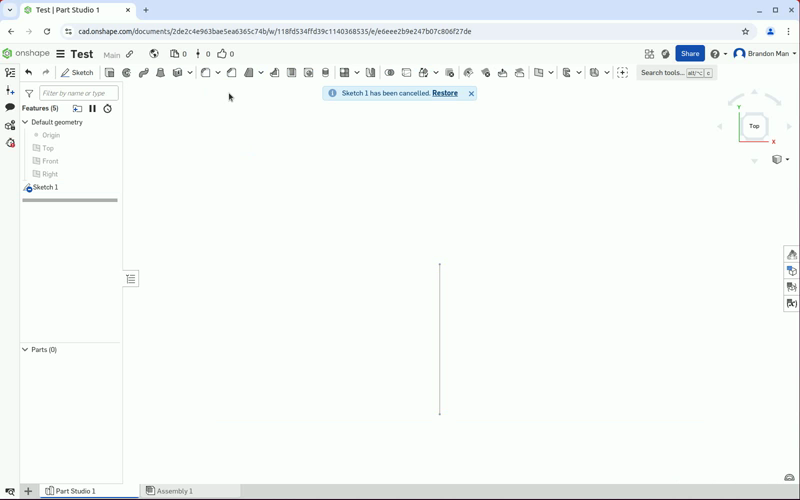
key(shift+s)
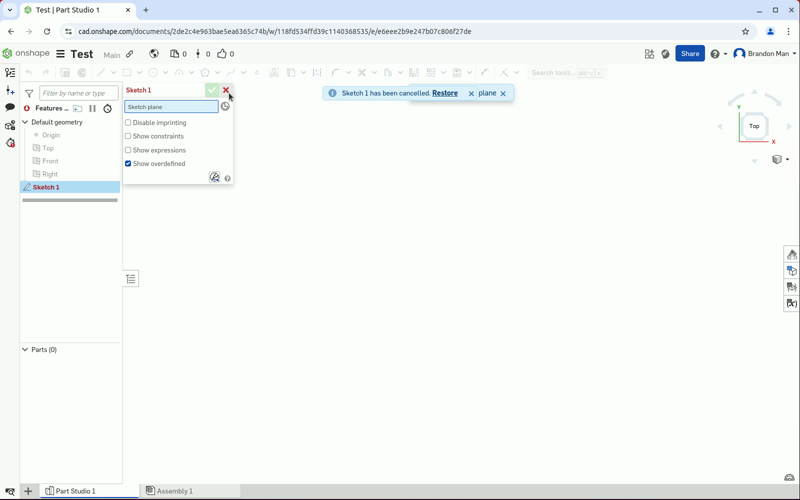
mouse_move(73, 150)
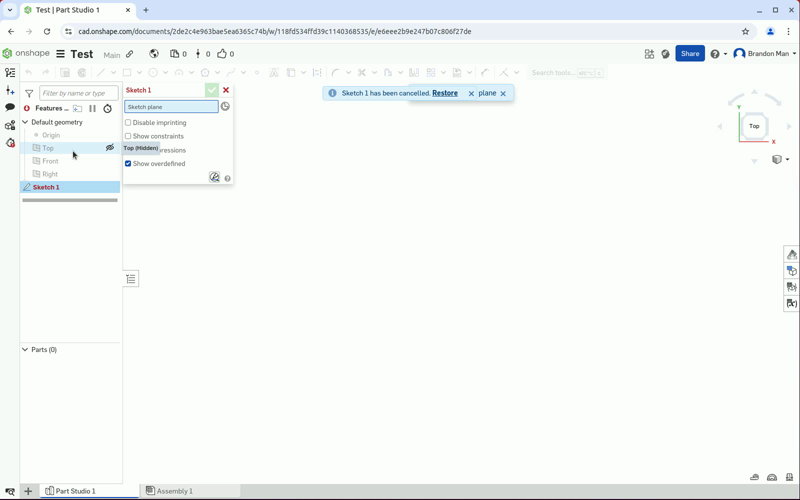
click(73, 150)
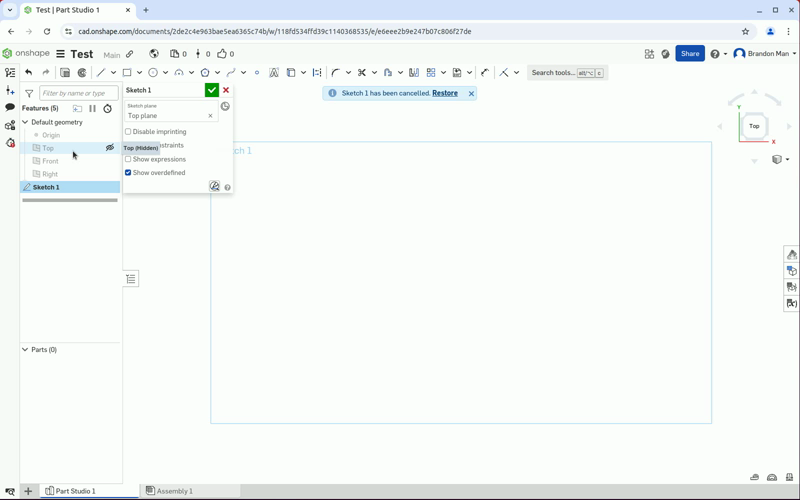
mouse_move(73, 352)
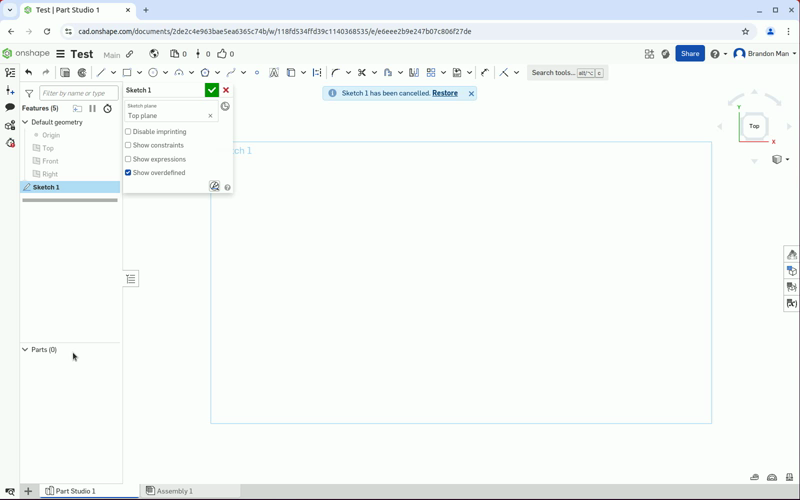
key(y)
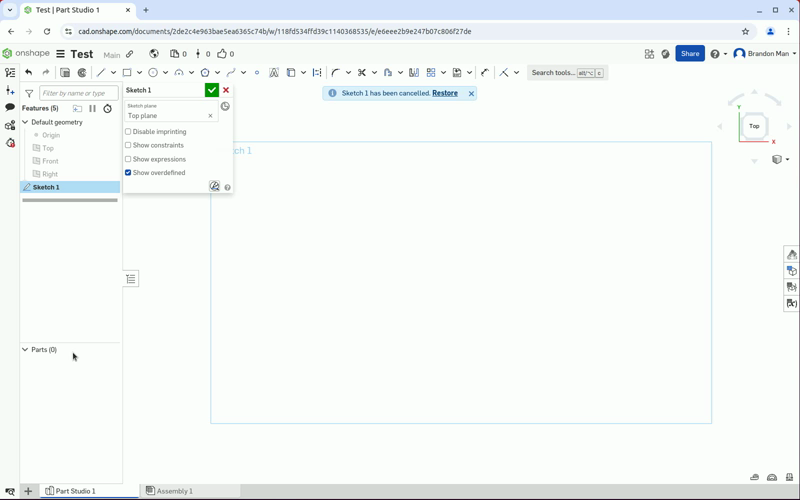
key(l)
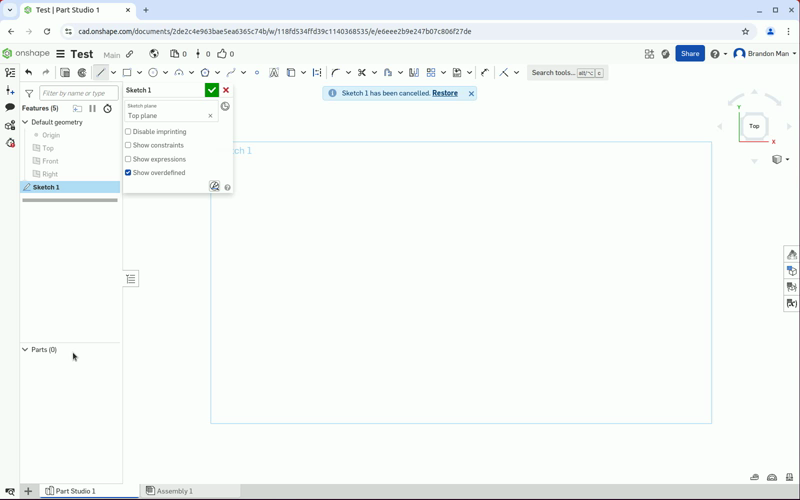
key_down(shift)
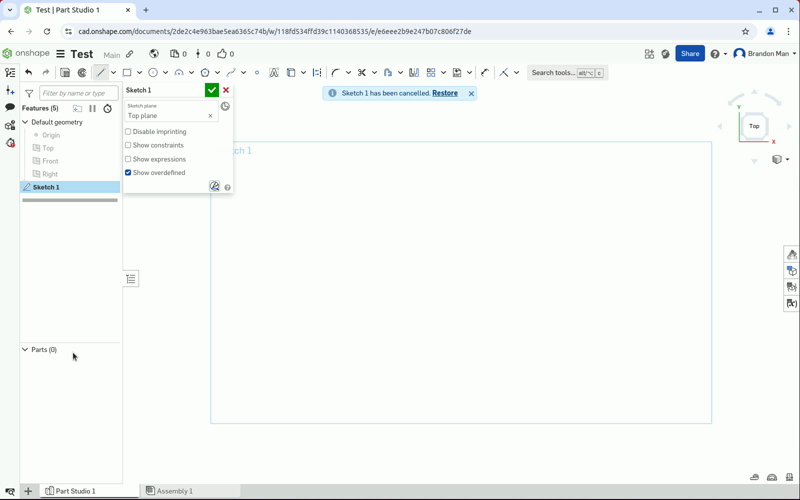
mouse_move(392, 341)
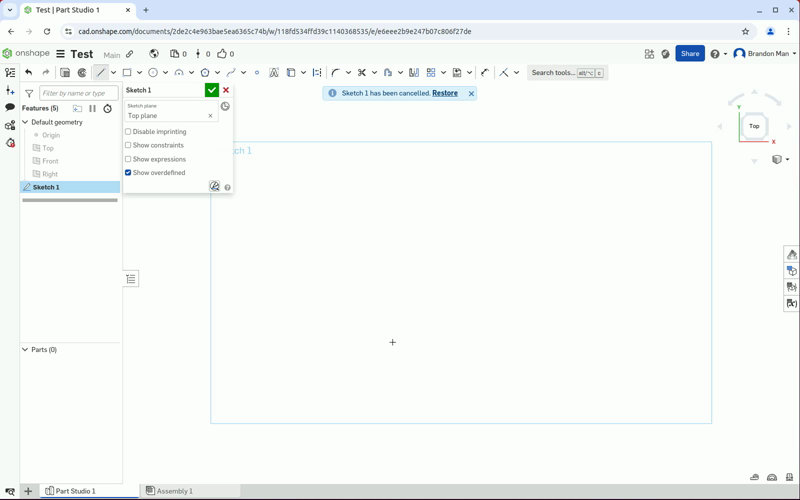
click(392, 341)
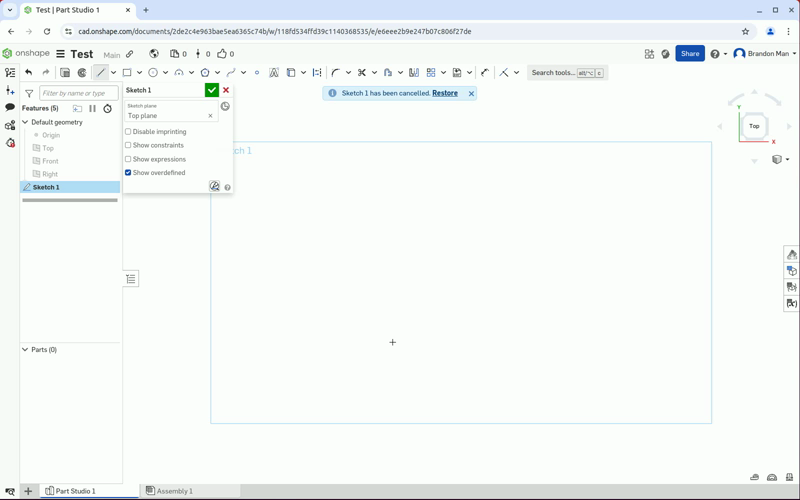
key_up(shift)
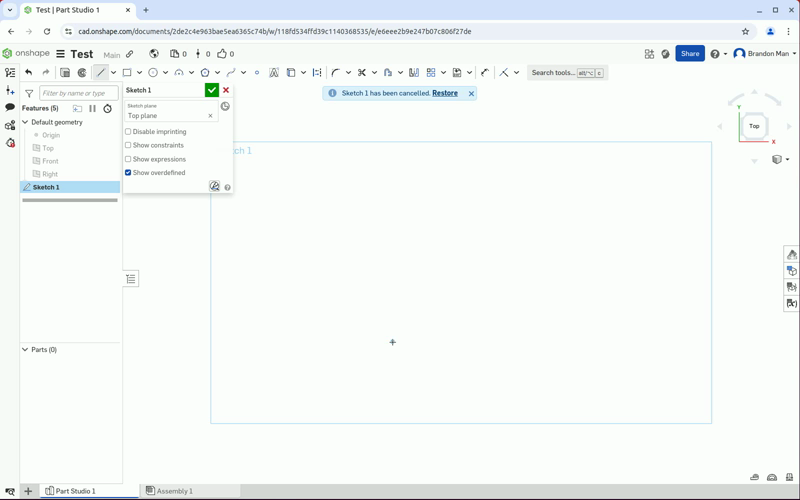
key_down(shift)
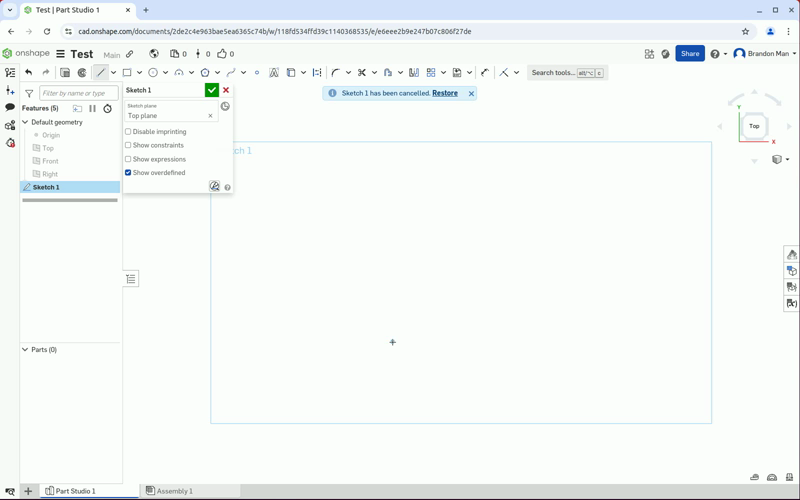
mouse_move(422, 341)
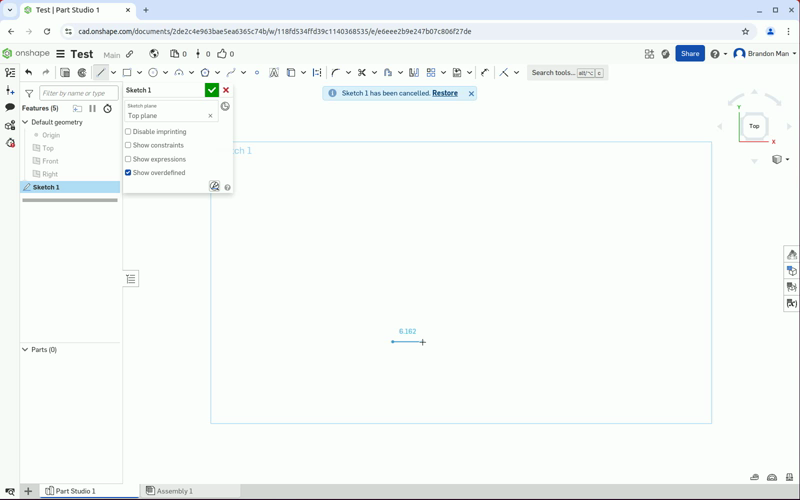
mouse_move(442, 341)
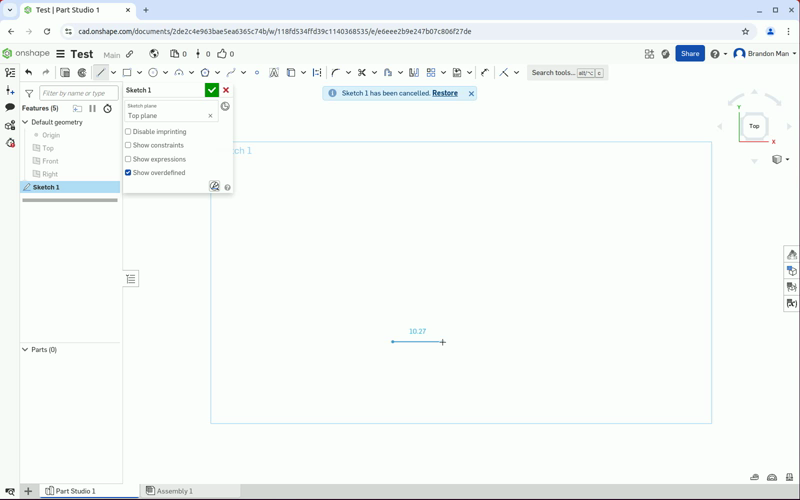
click(442, 341)
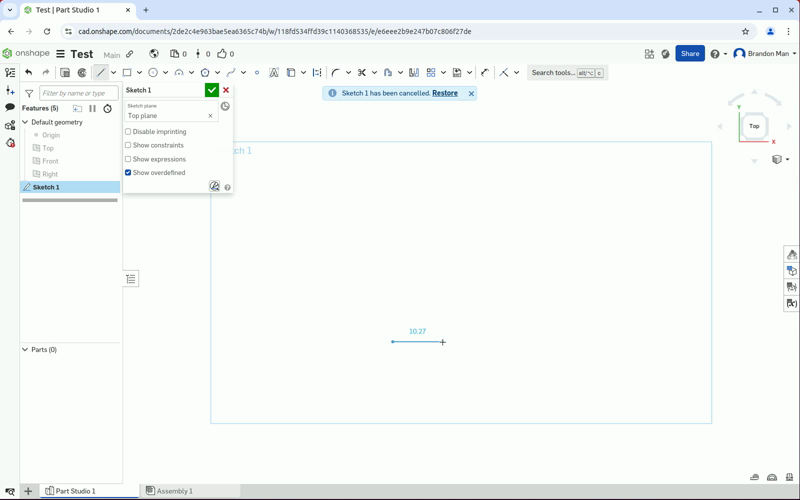
key_up(shift)
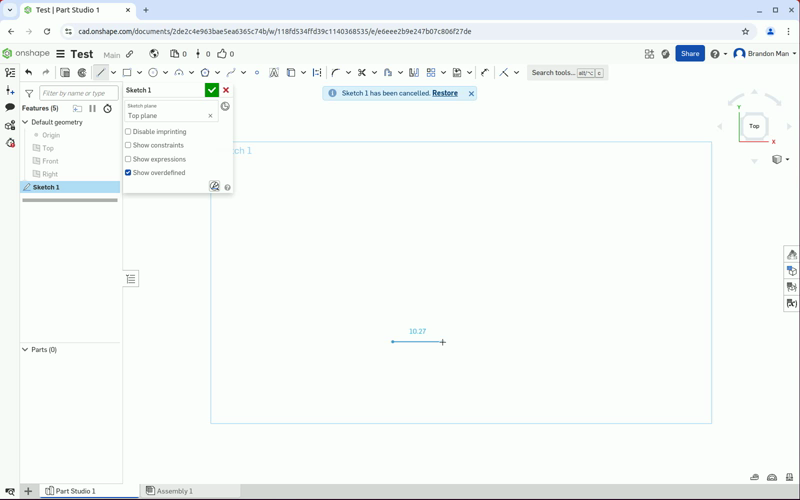
key(esc)
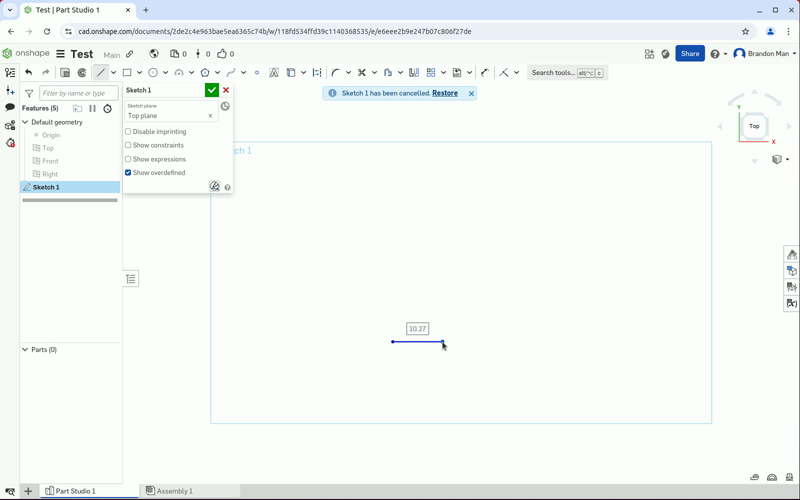
key(a)
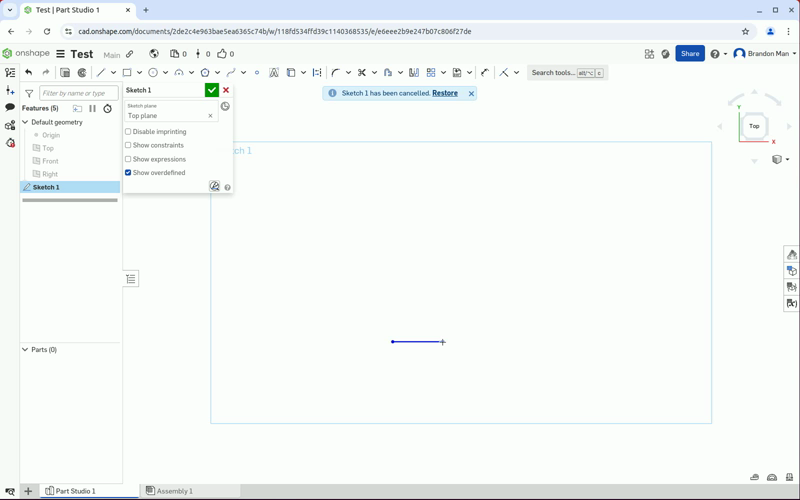
mouse_move(442, 341)
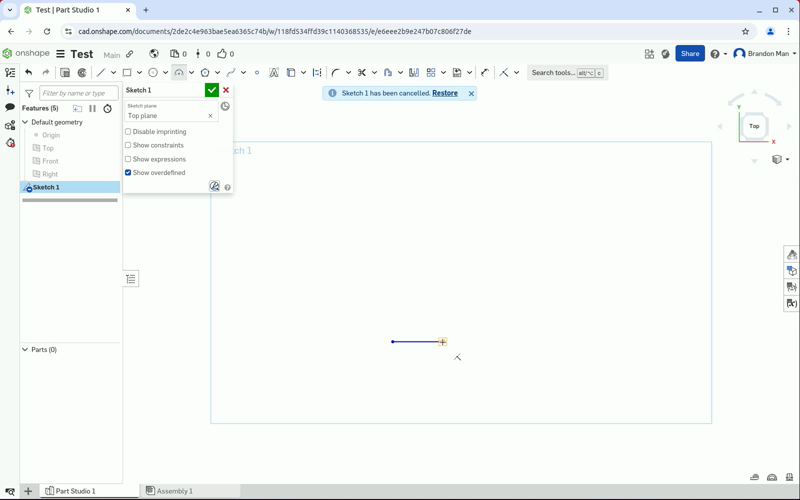
click(442, 341)
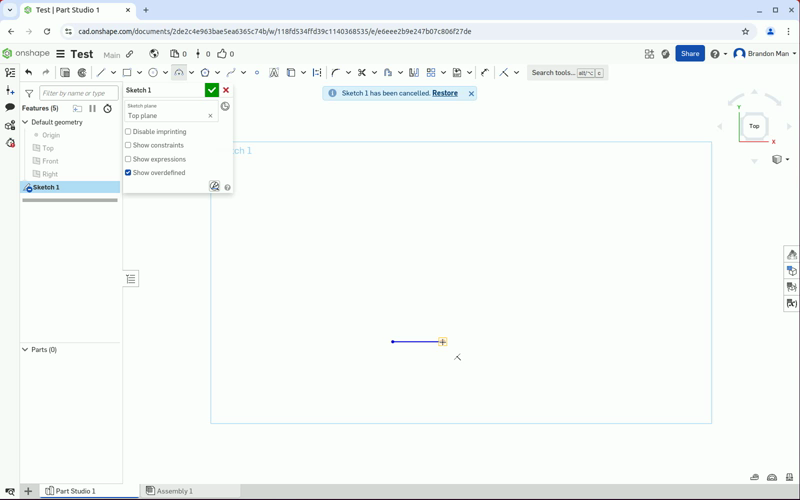
key_down(shift)
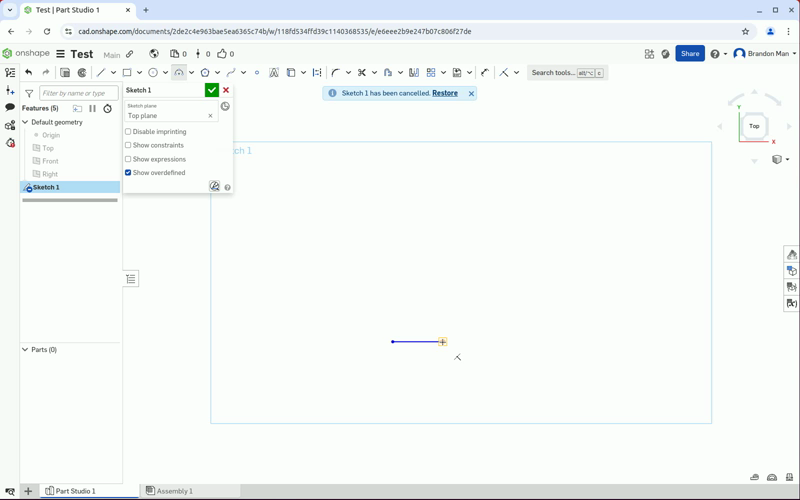
mouse_move(478, 341)
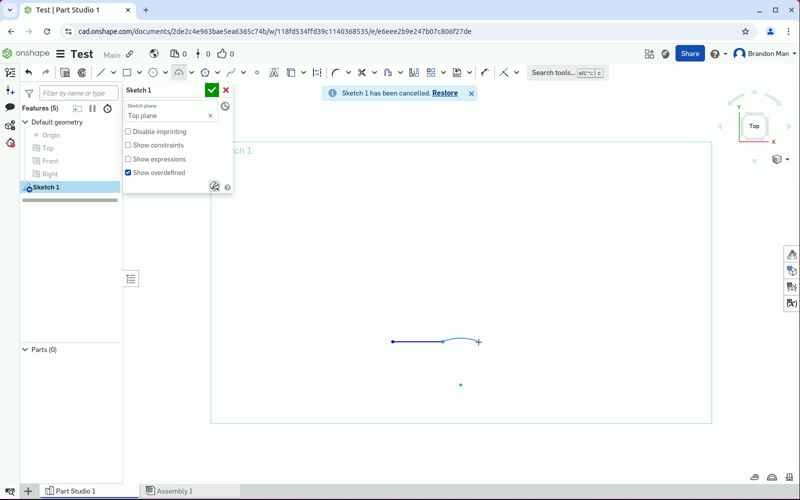
click(478, 341)
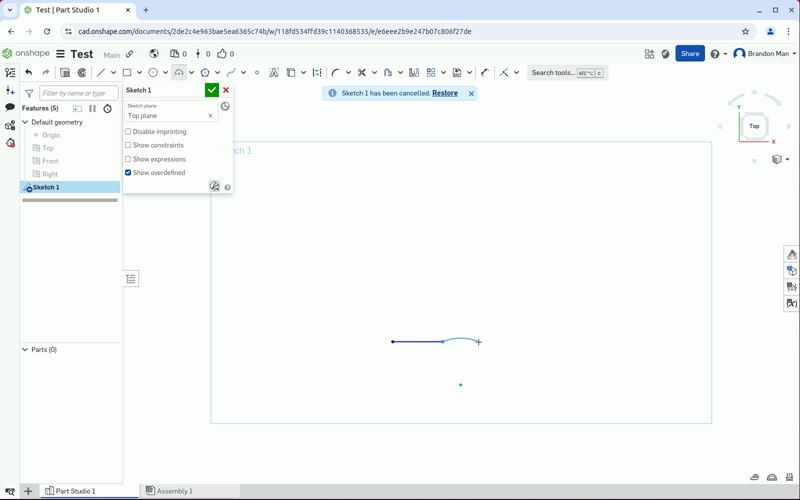
mouse_move(460, 334)
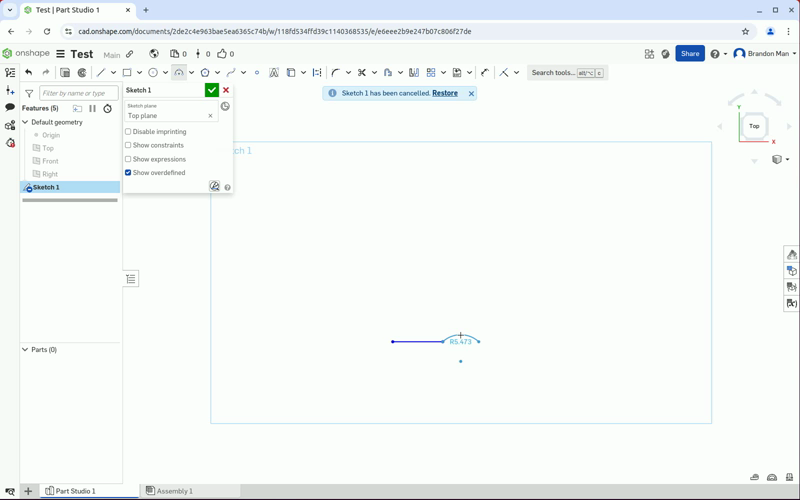
click(460, 334)
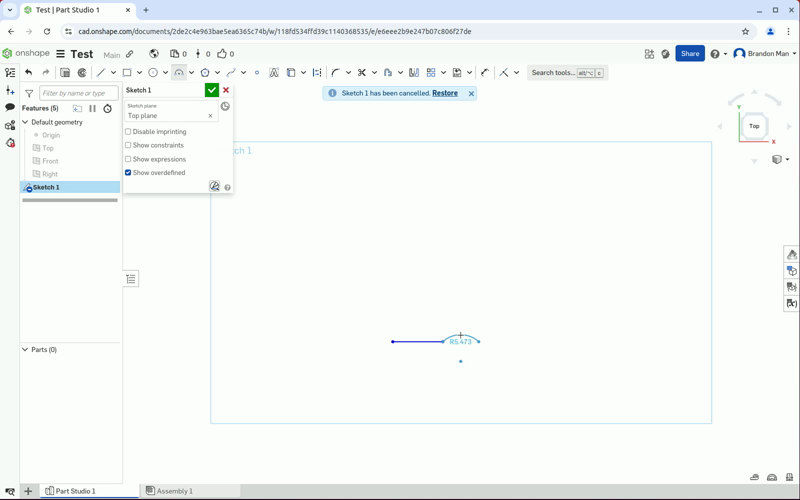
key_up(shift)
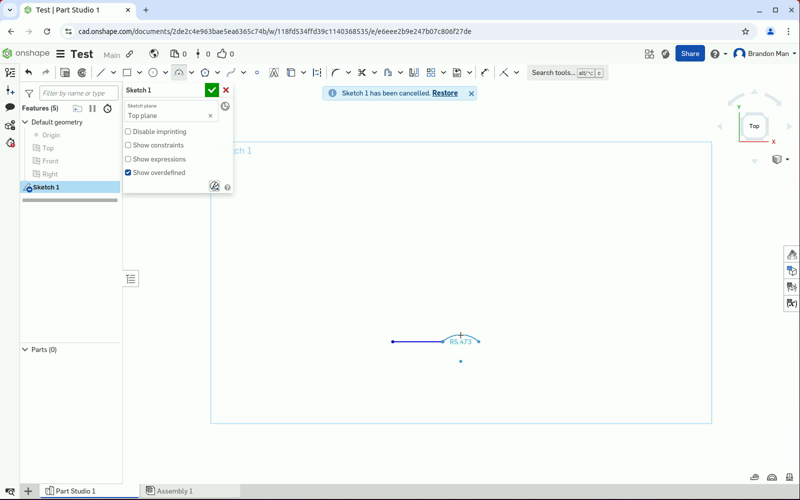
key(esc)
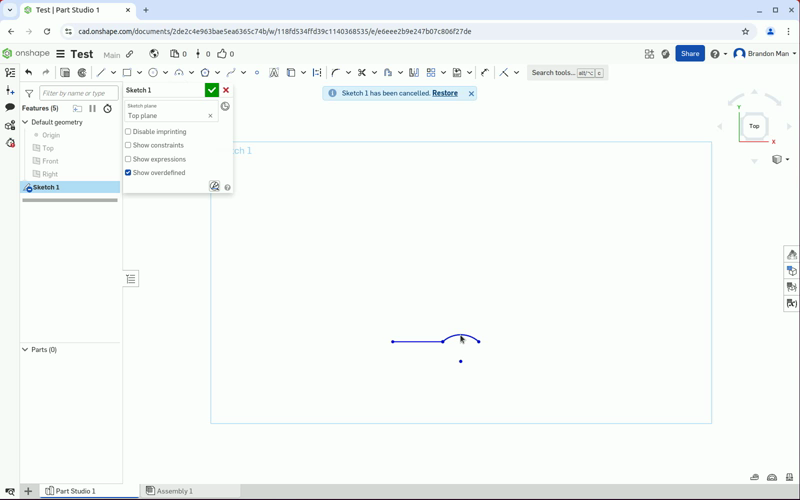
key(l)
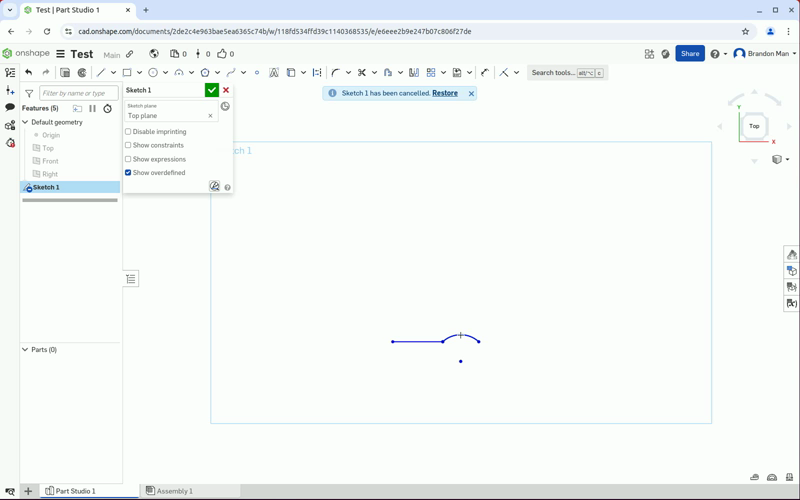
mouse_move(478, 341)
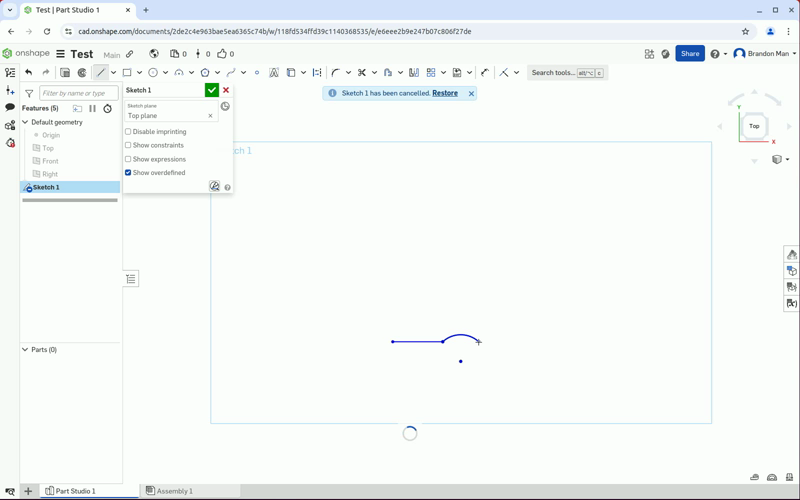
click(478, 341)
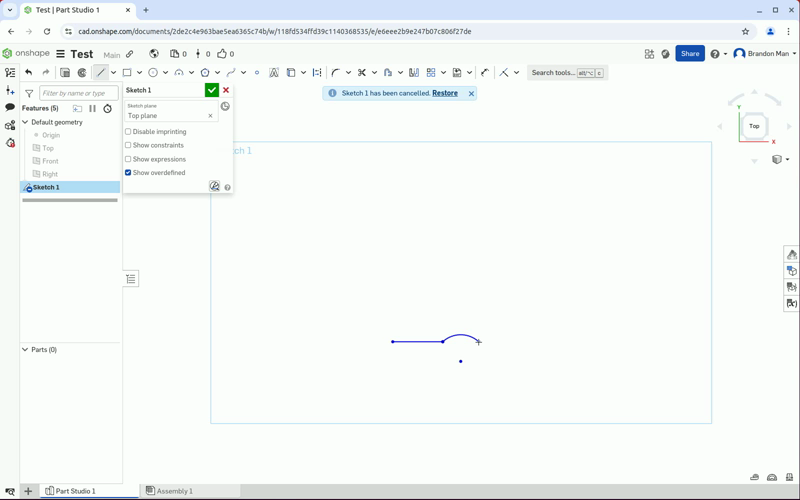
key_down(shift)
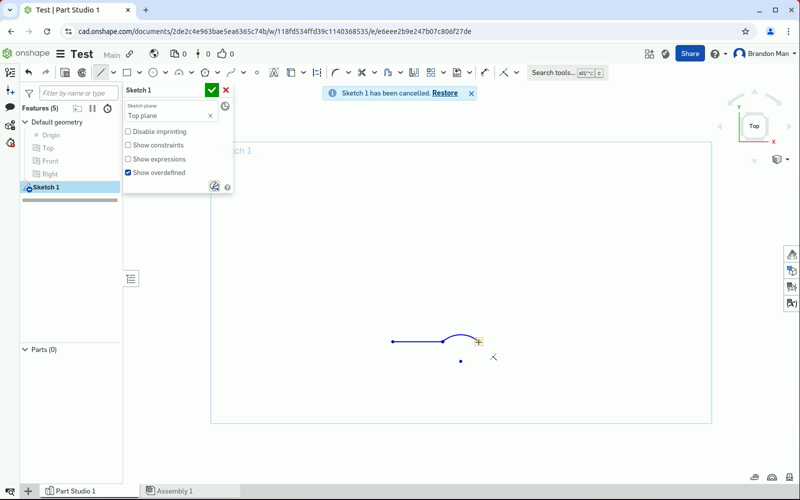
mouse_move(508, 341)
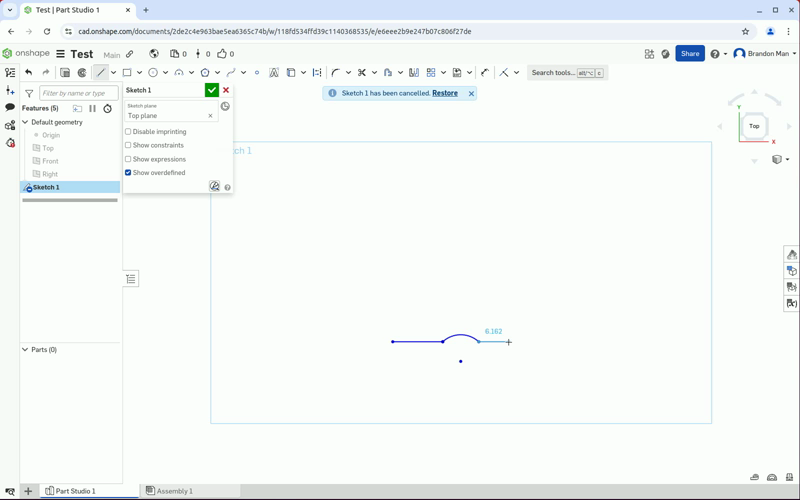
mouse_move(528, 341)
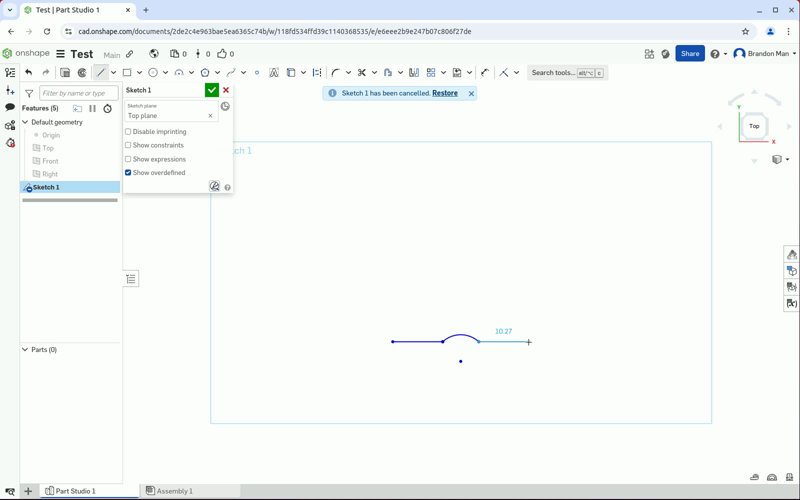
click(528, 341)
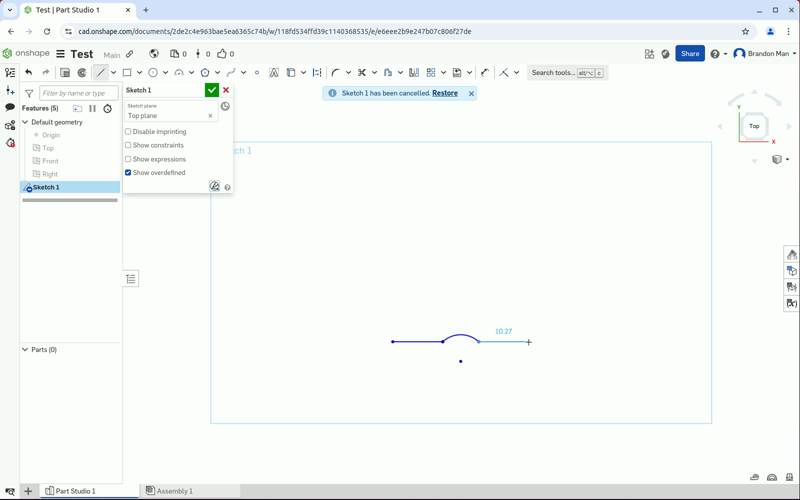
key_up(shift)
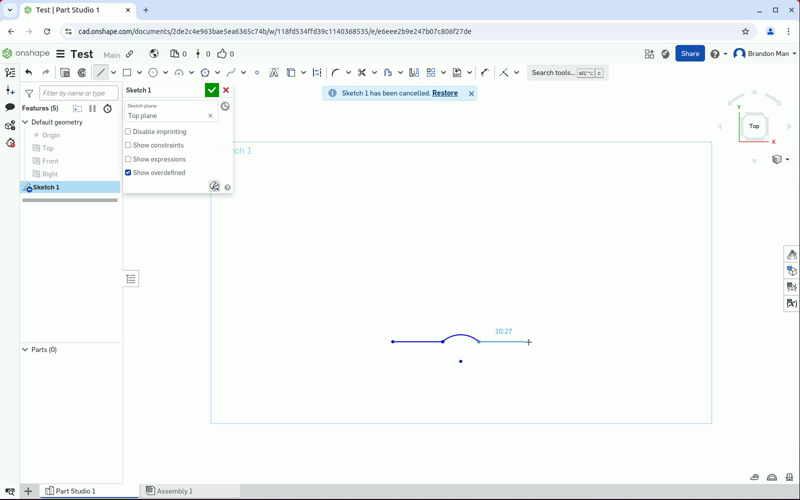
key_down(shift)
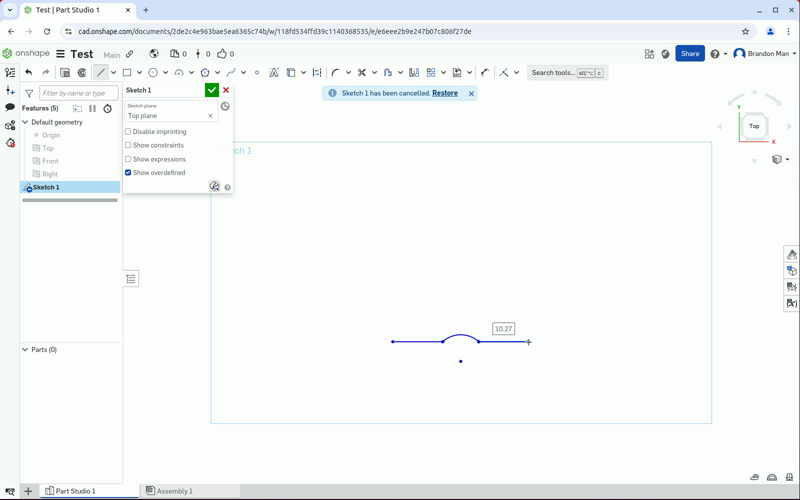
mouse_move(528, 224)
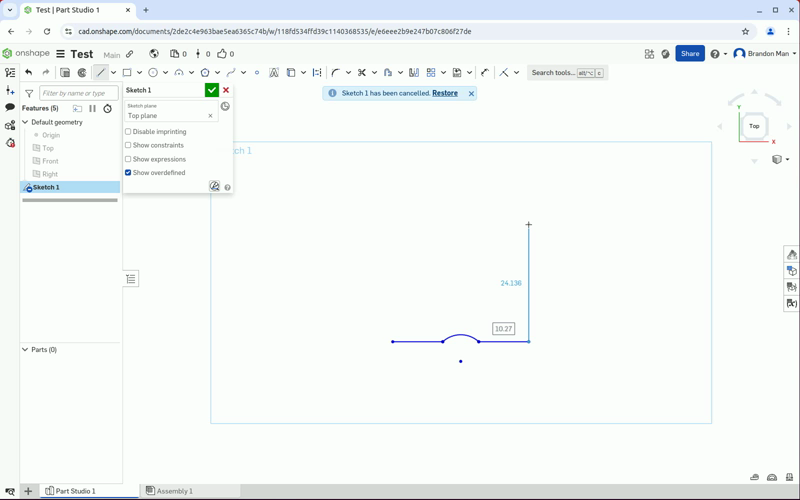
click(528, 224)
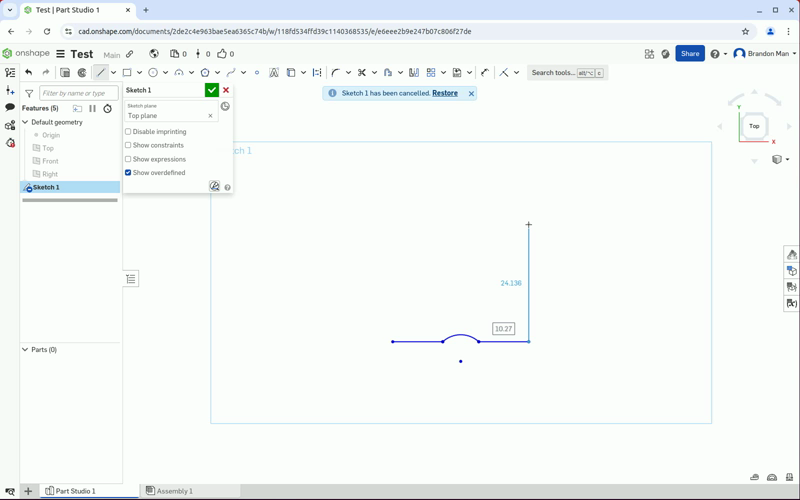
key_up(shift)
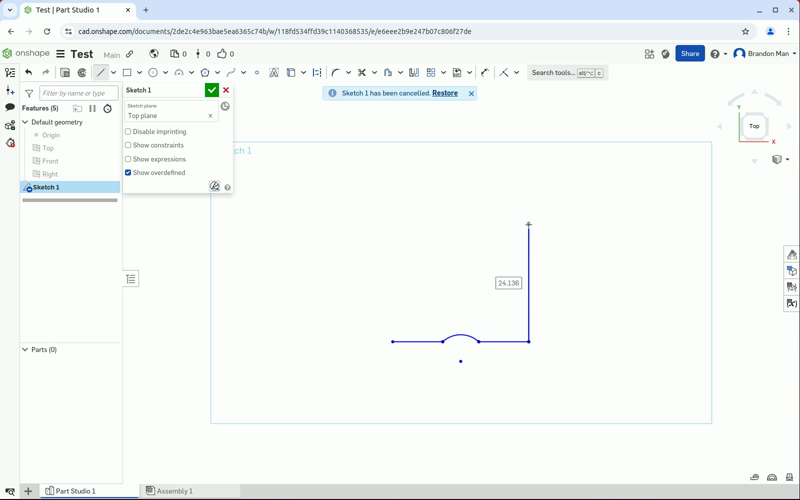
key_down(shift)
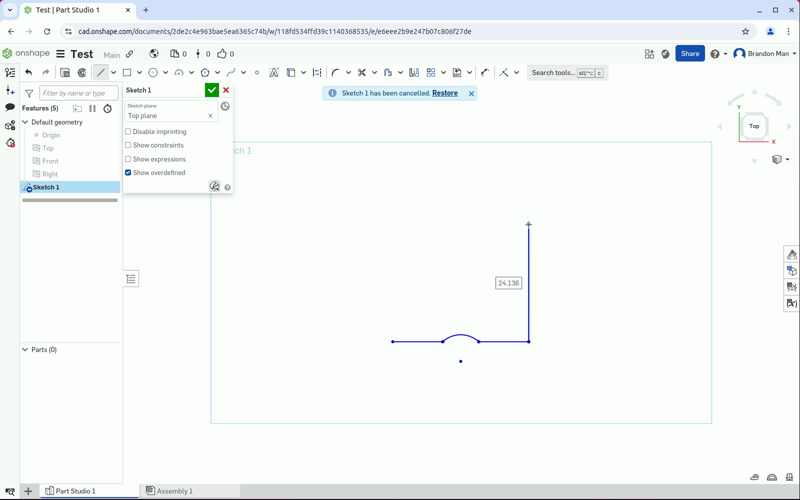
mouse_move(392, 224)
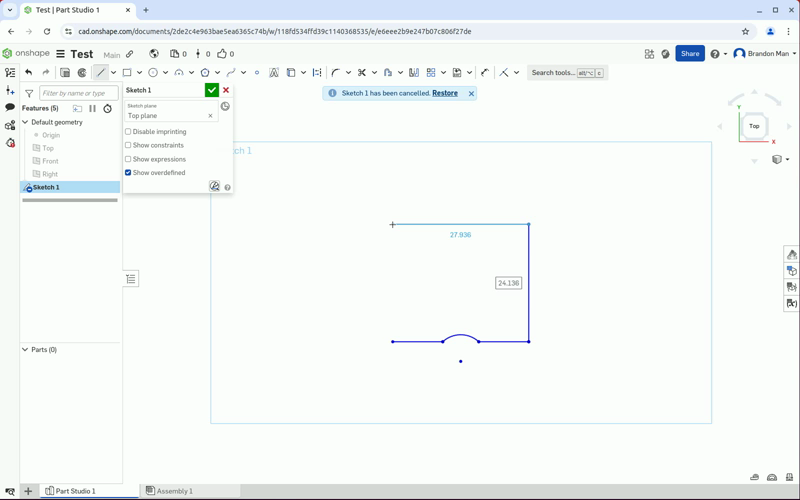
click(392, 224)
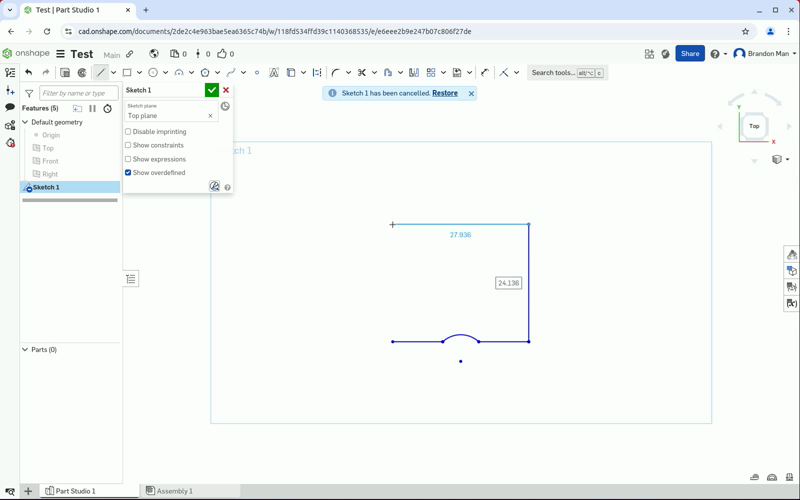
key_up(shift)
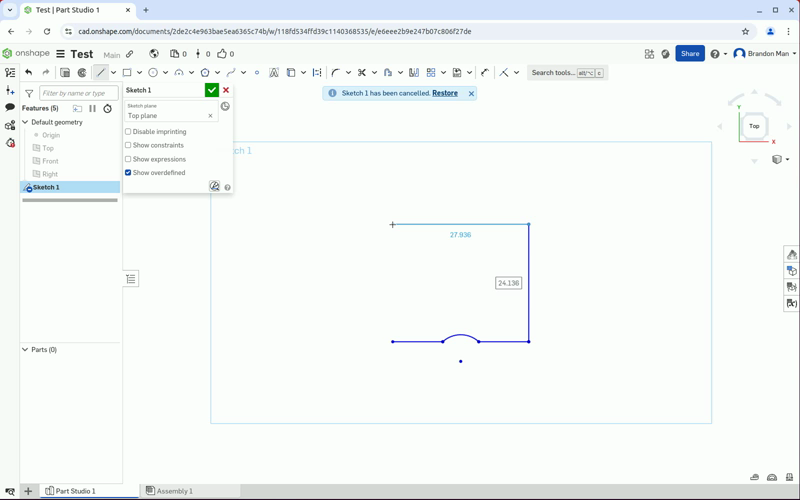
key_down(shift)
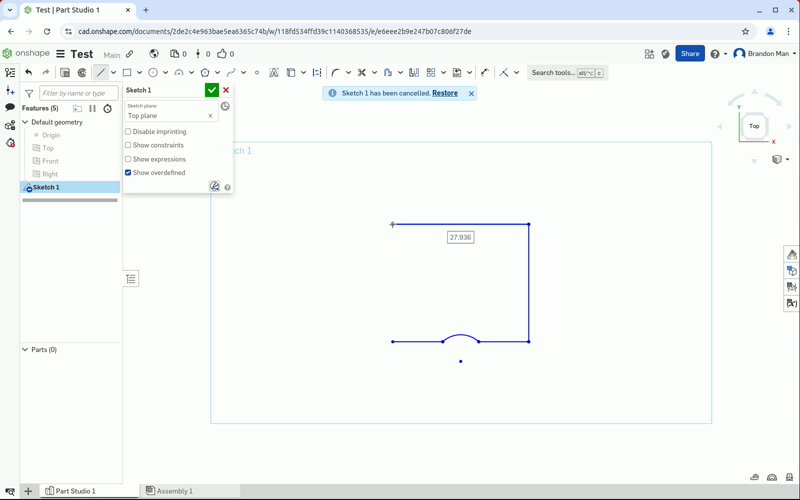
mouse_move(392, 341)
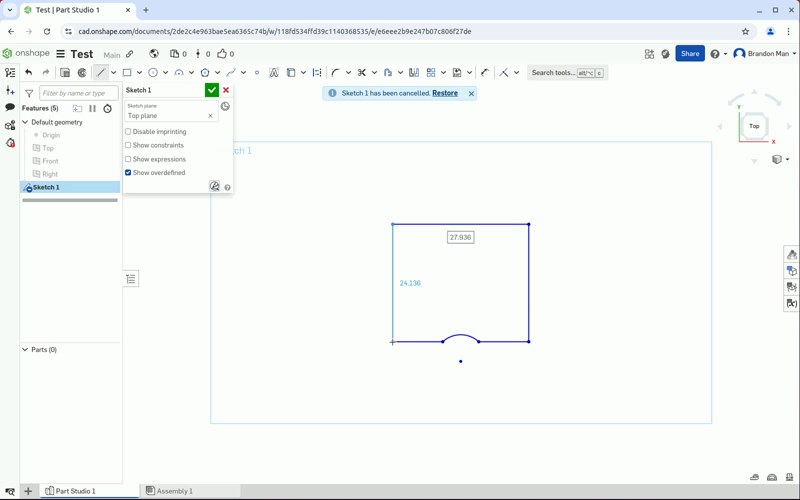
key_up(shift)
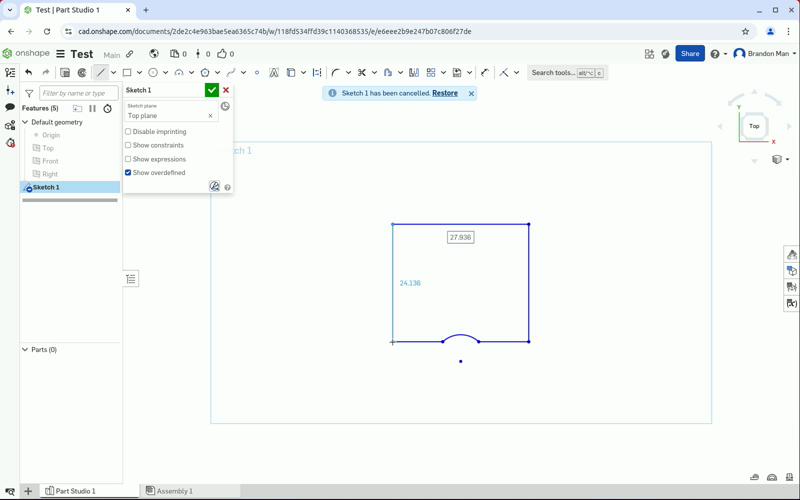
click(392, 341)
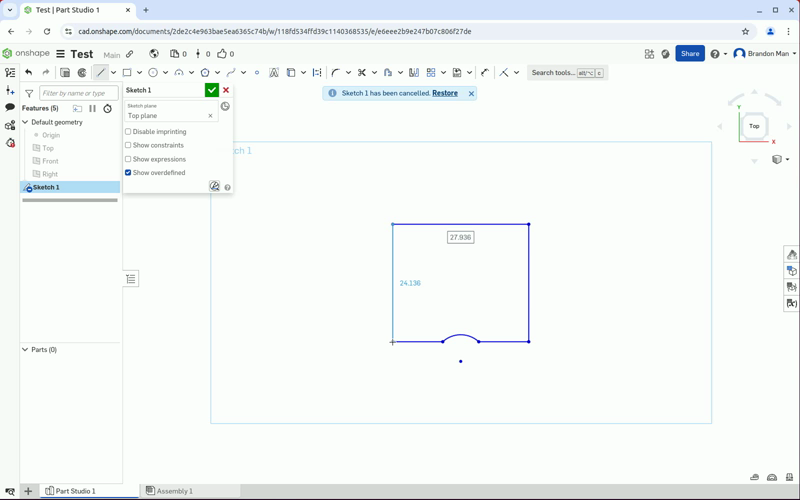
key(esc)
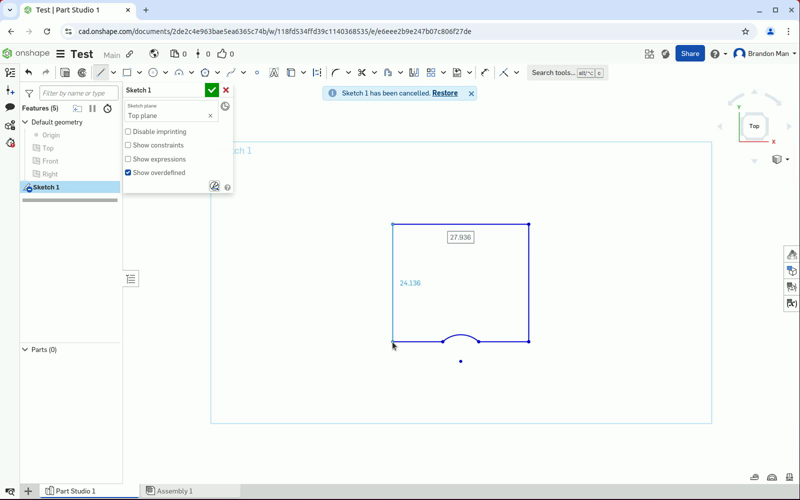
key(l)
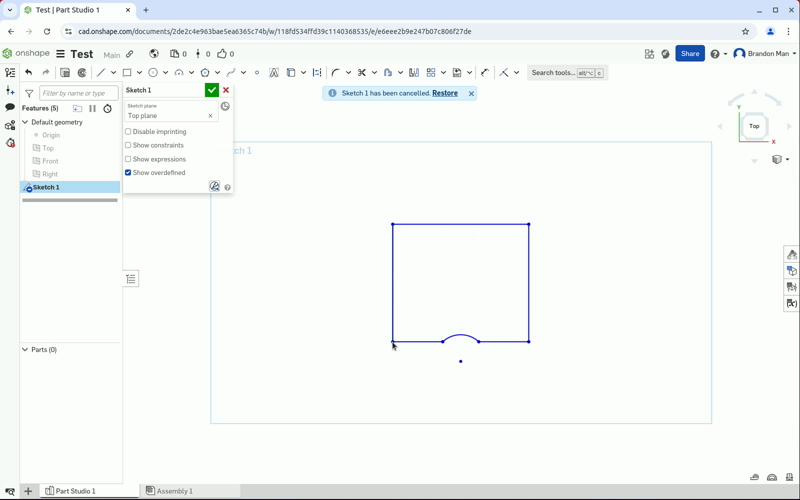
key_down(shift)
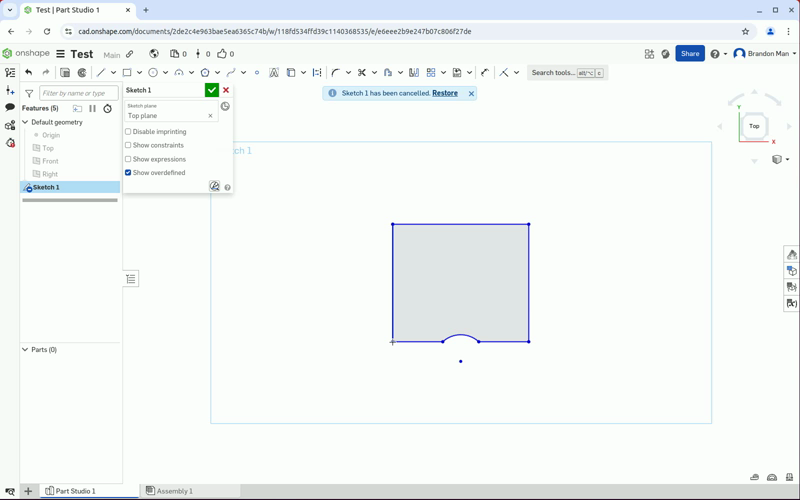
mouse_move(416, 268)
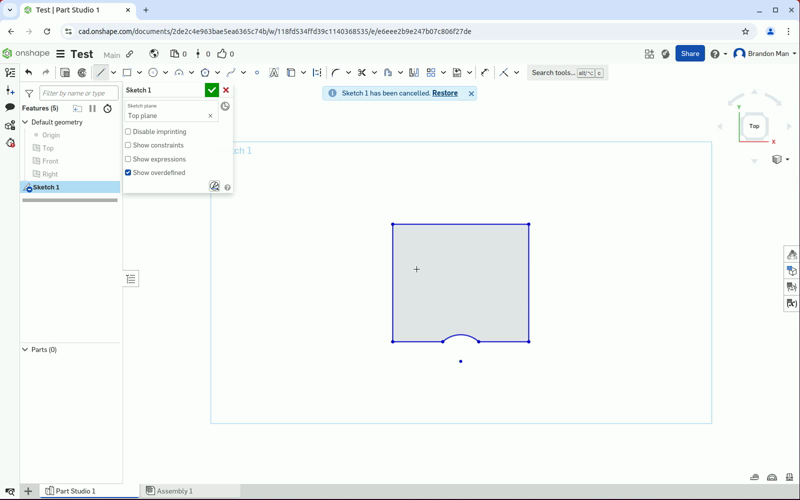
click(416, 268)
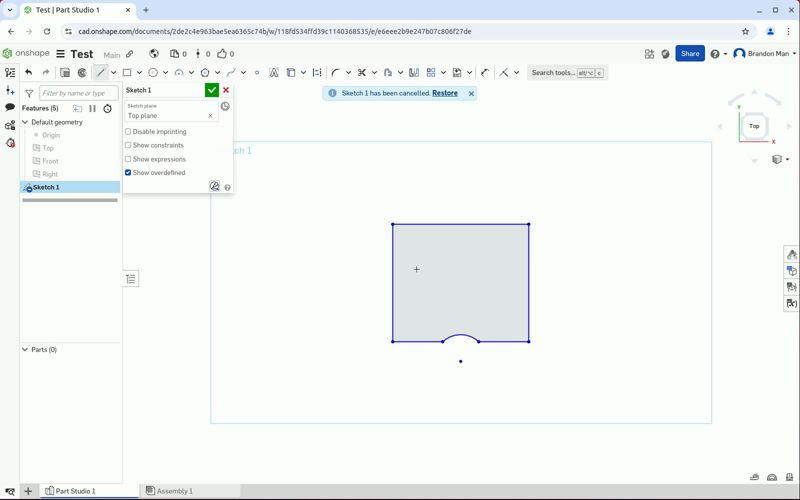
key_up(shift)
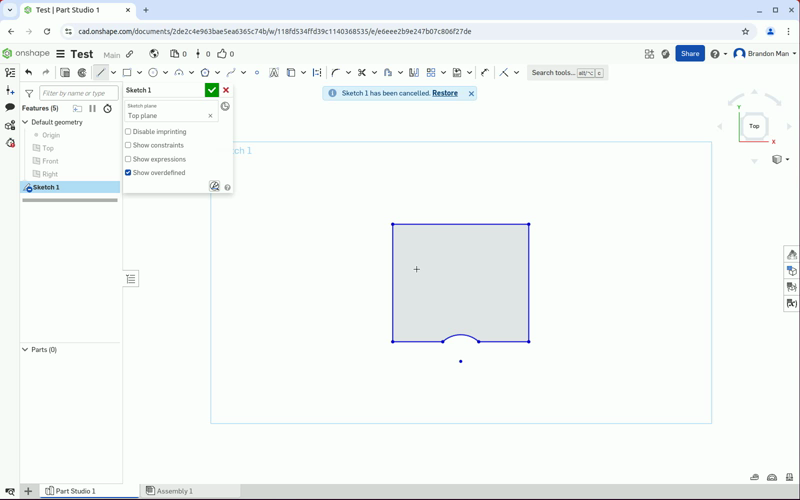
key_down(shift)
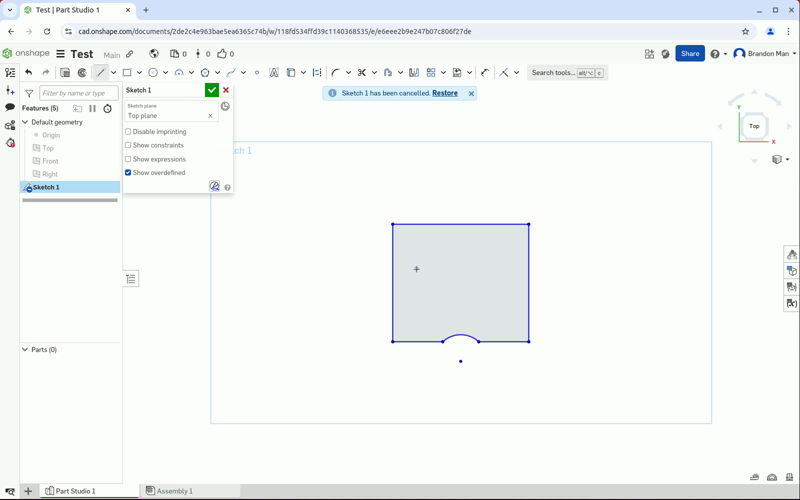
mouse_move(504, 268)
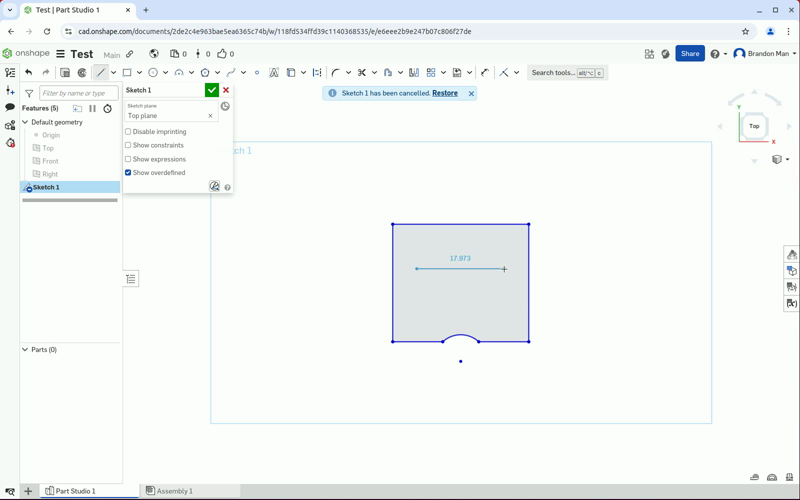
click(504, 268)
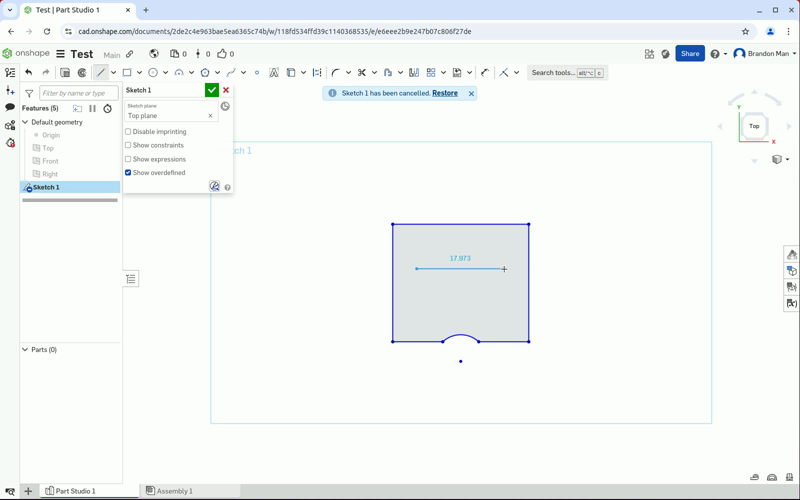
key_up(shift)
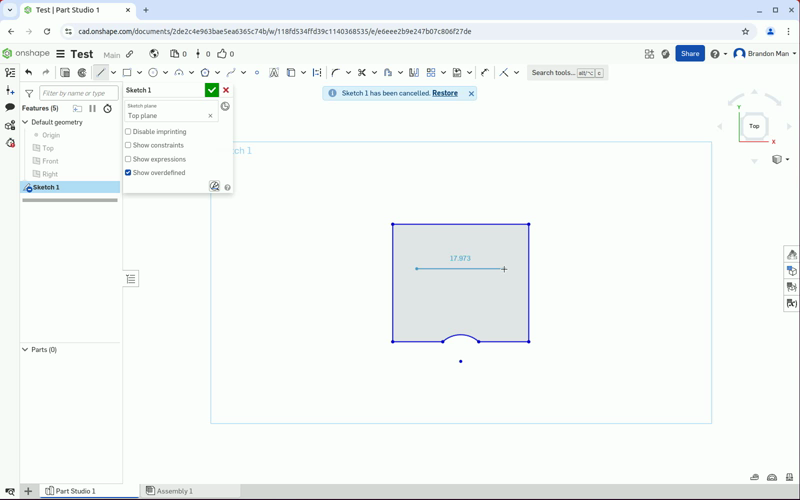
key_down(shift)
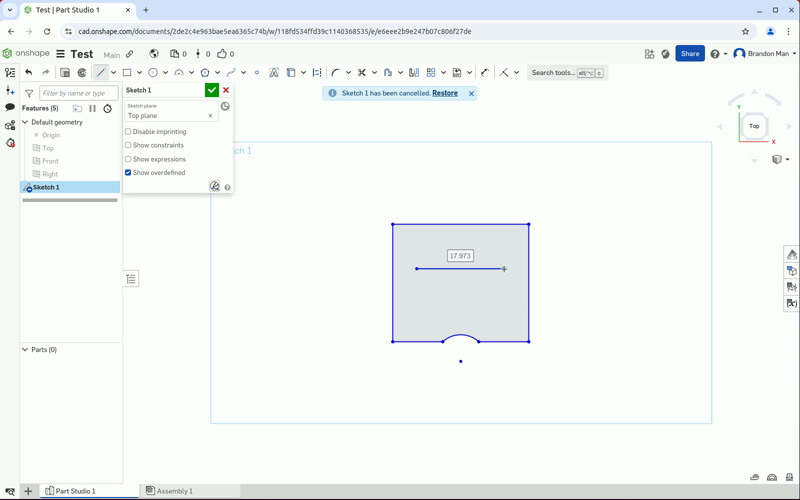
mouse_move(534, 268)
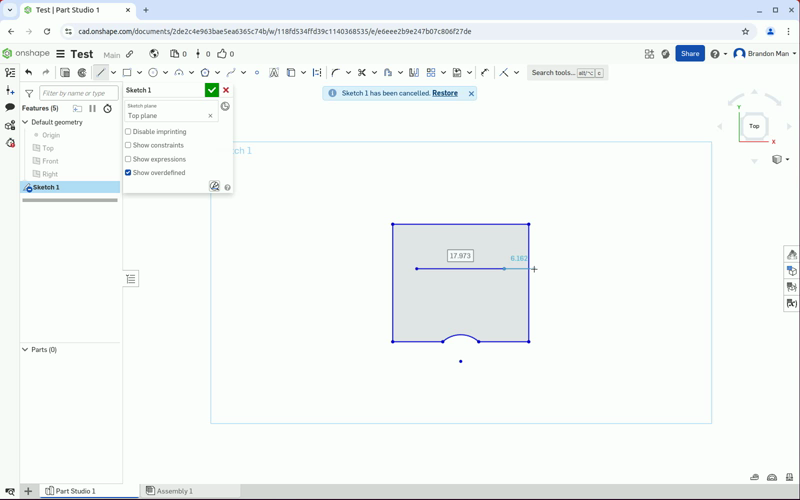
mouse_move(504, 251)
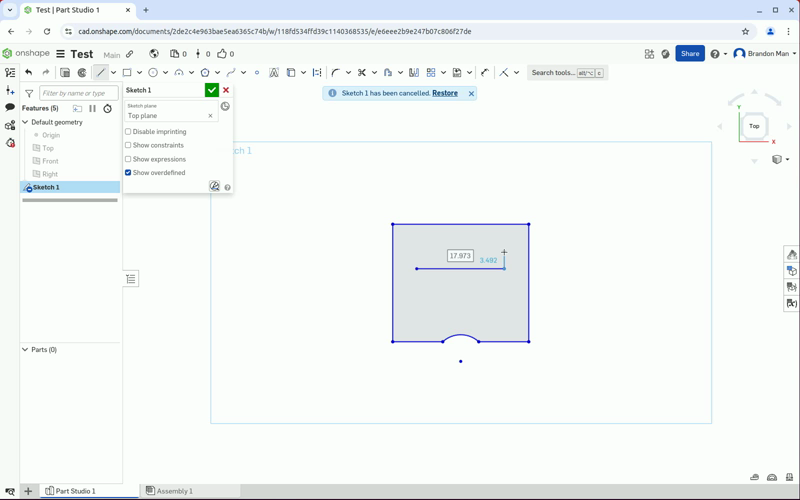
click(504, 251)
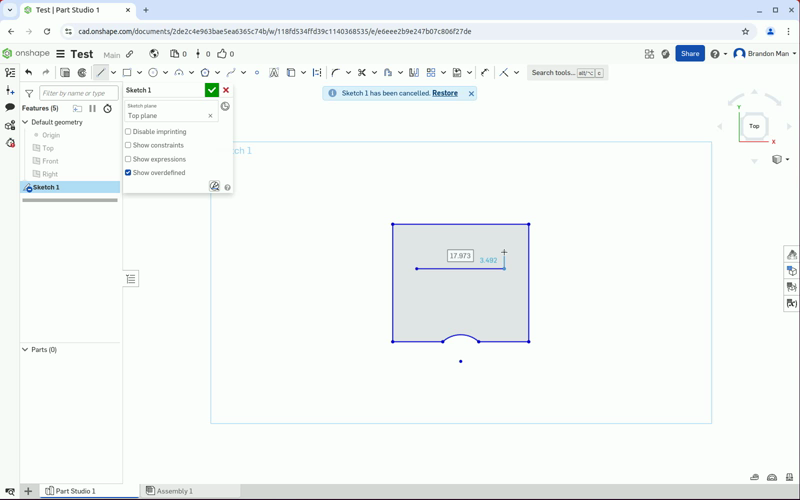
key_up(shift)
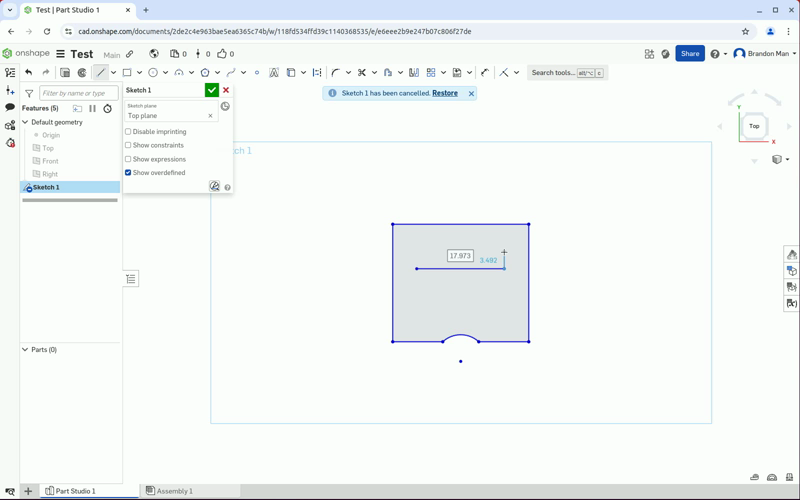
key_down(shift)
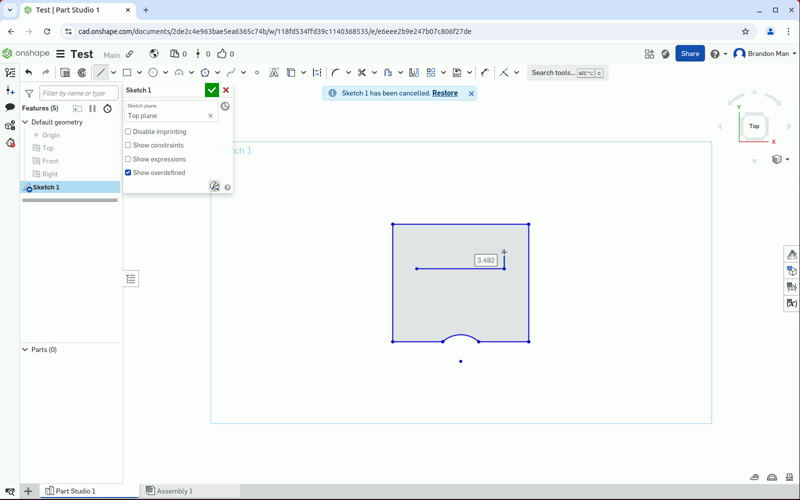
mouse_move(534, 251)
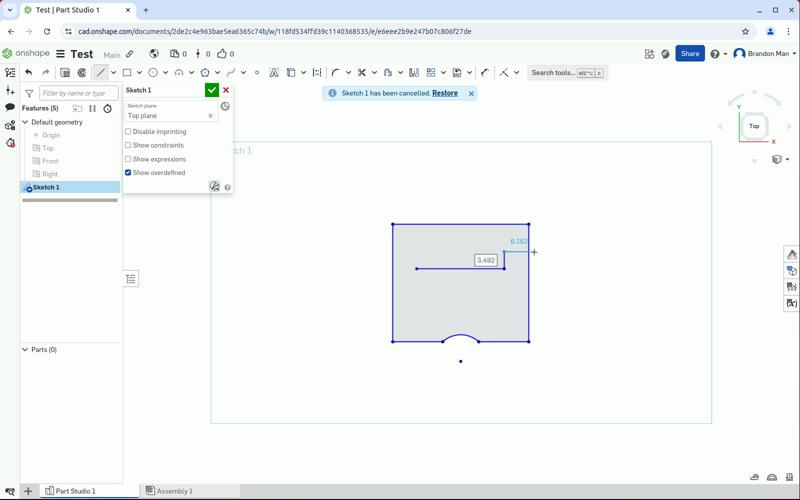
mouse_move(461, 251)
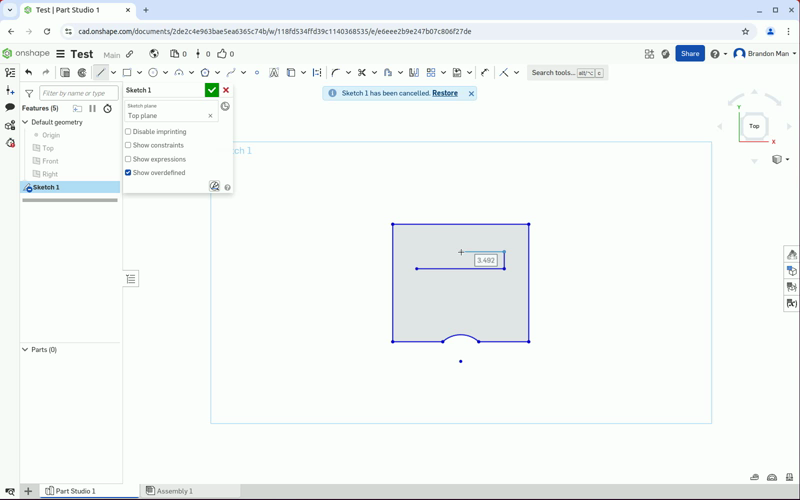
click(461, 251)
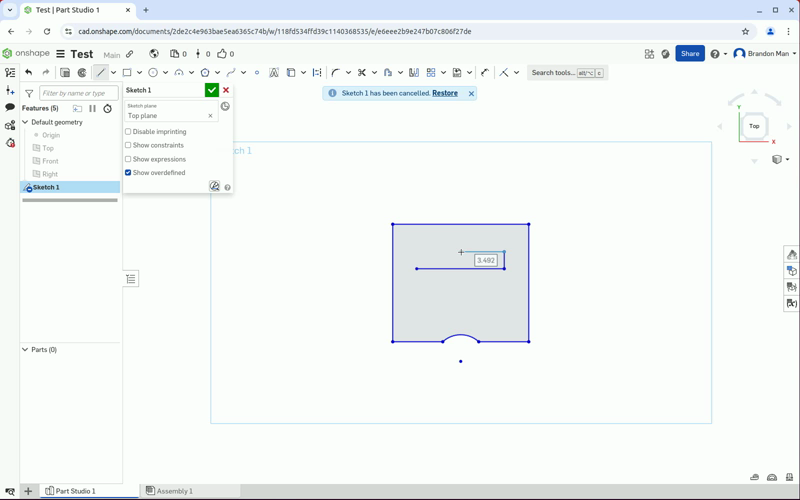
key_up(shift)
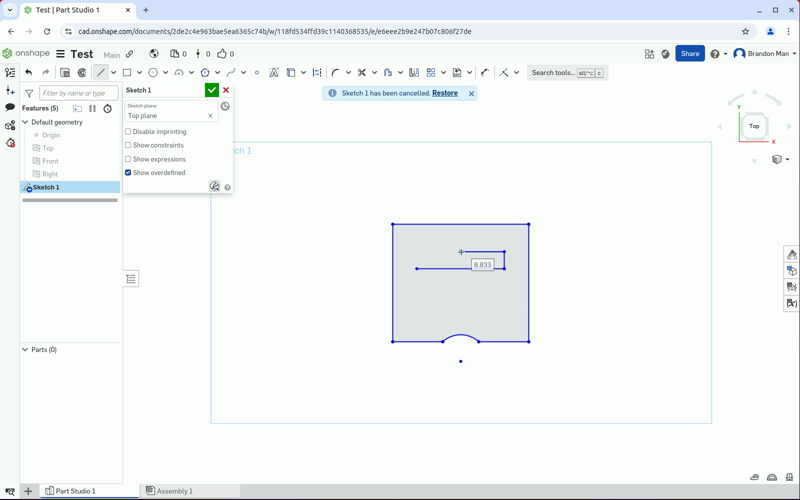
key_down(shift)
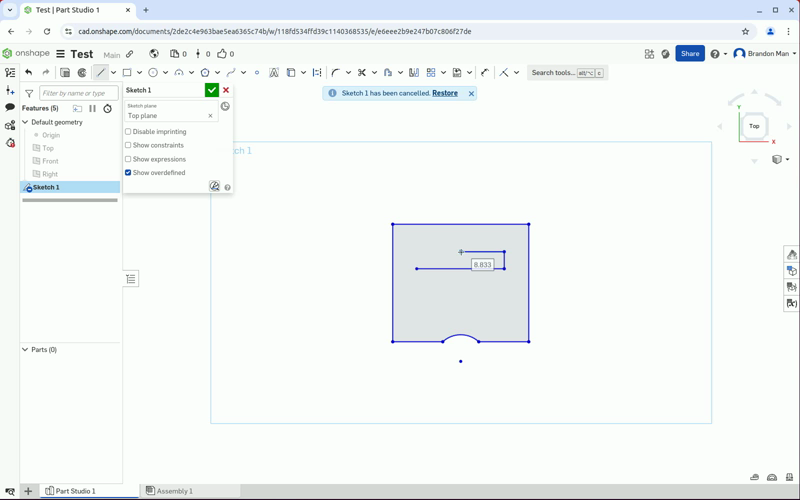
mouse_move(491, 251)
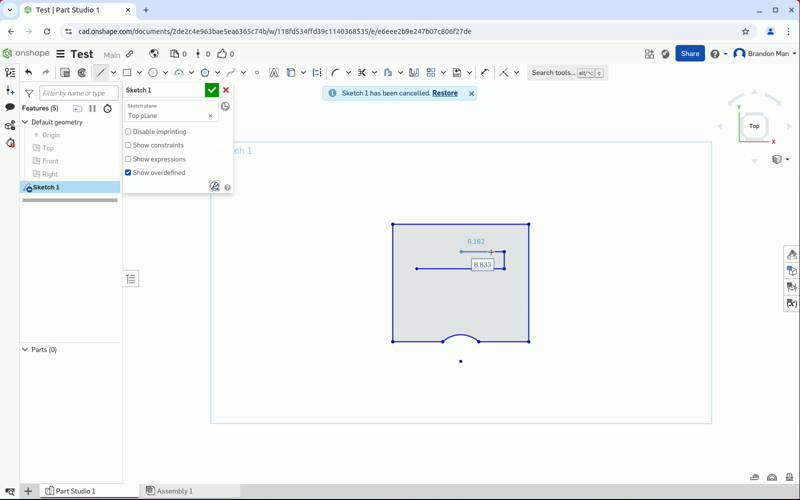
mouse_move(416, 251)
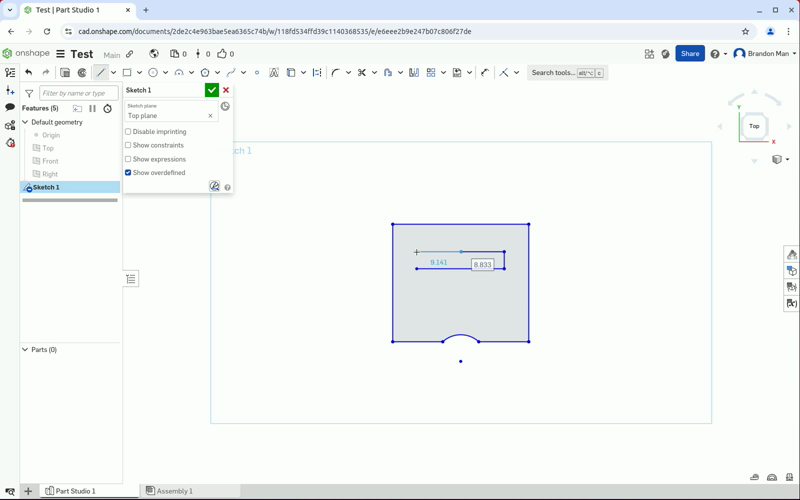
click(416, 251)
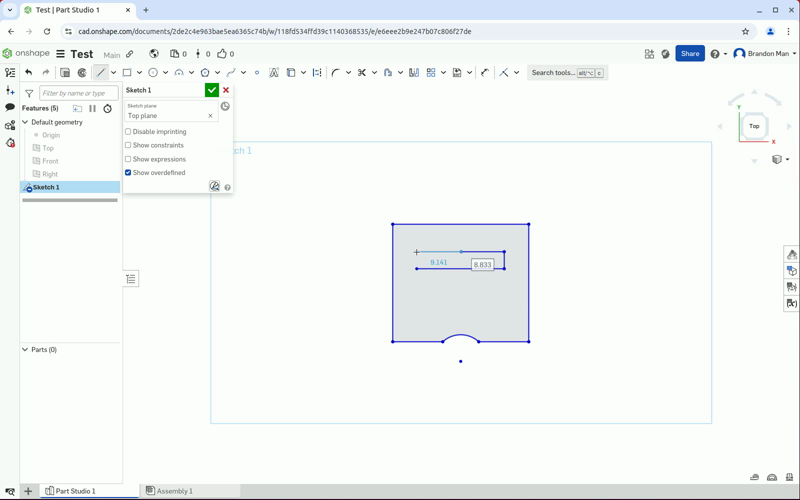
key_up(shift)
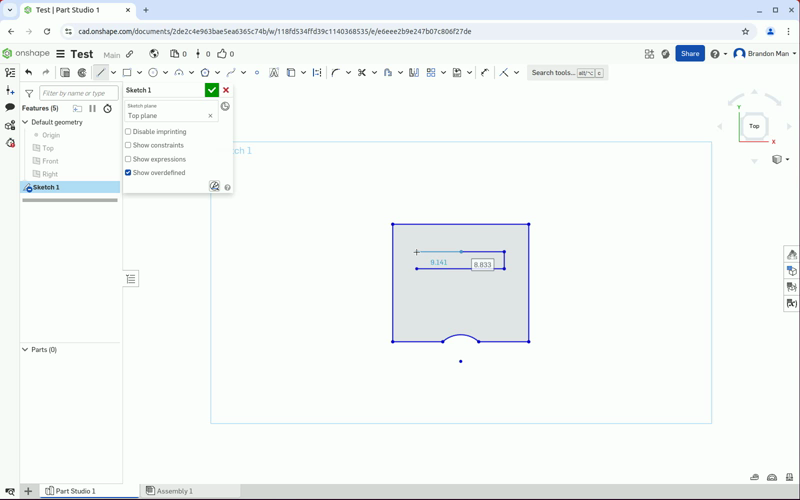
mouse_move(447, 251)
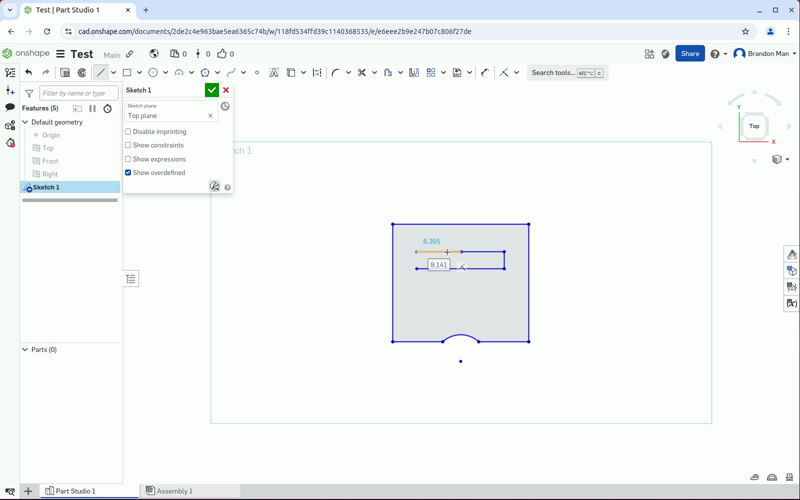
key_down(shift)
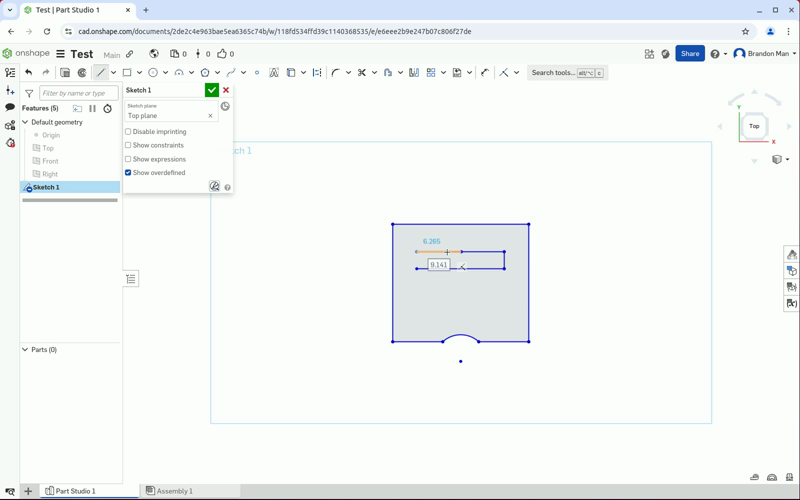
mouse_move(416, 268)
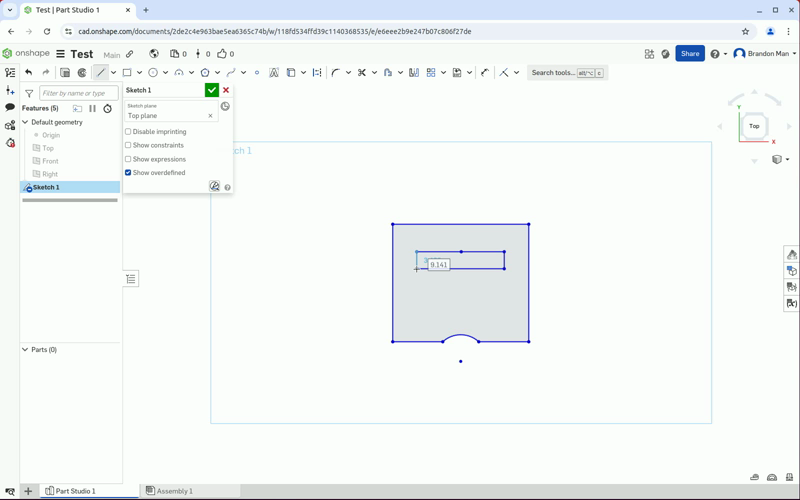
key_up(shift)
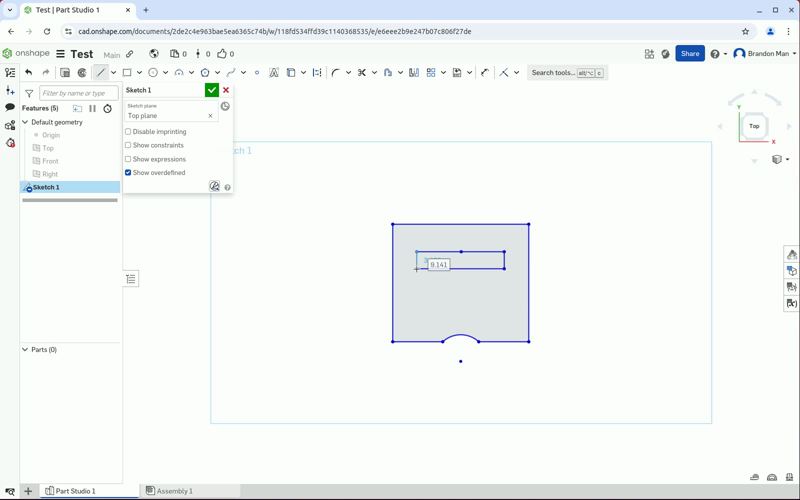
click(416, 268)
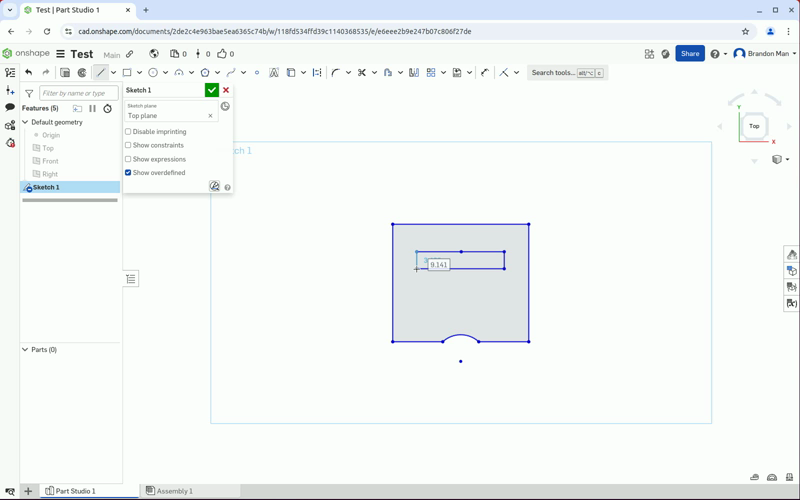
key(esc)
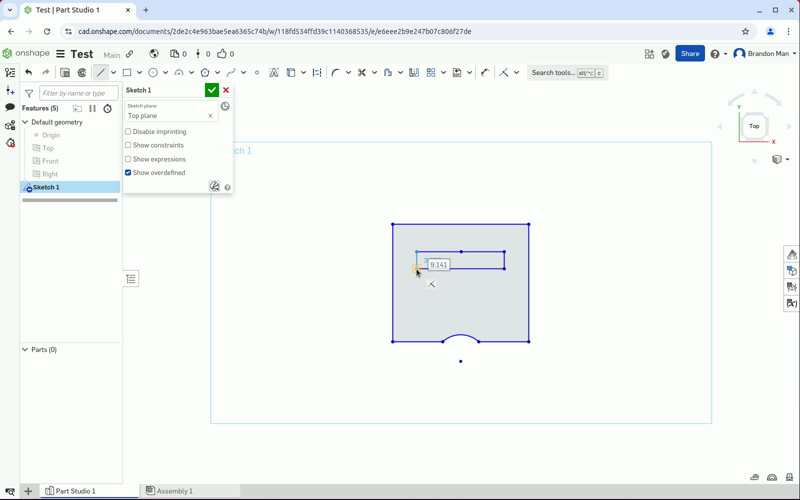
mouse_move(429, 234)
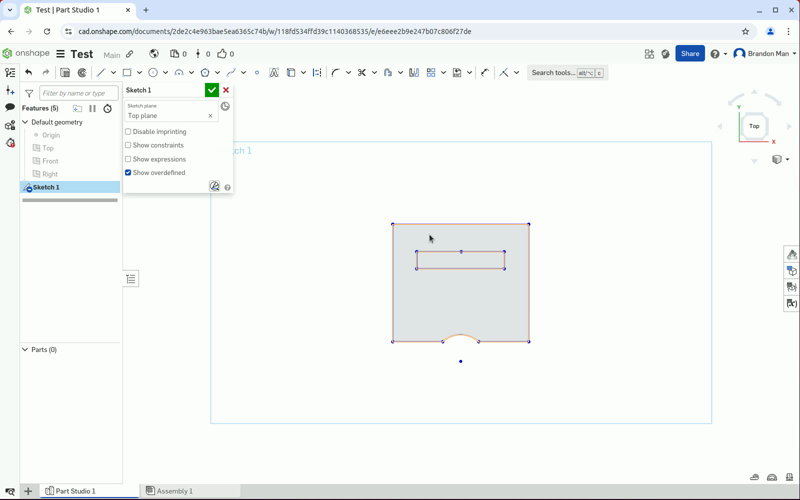
click(429, 234)
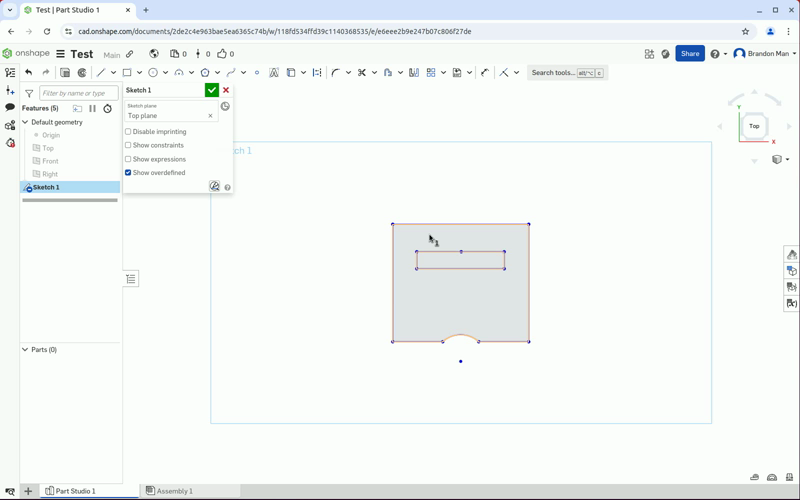
mouse_move(73, 352)
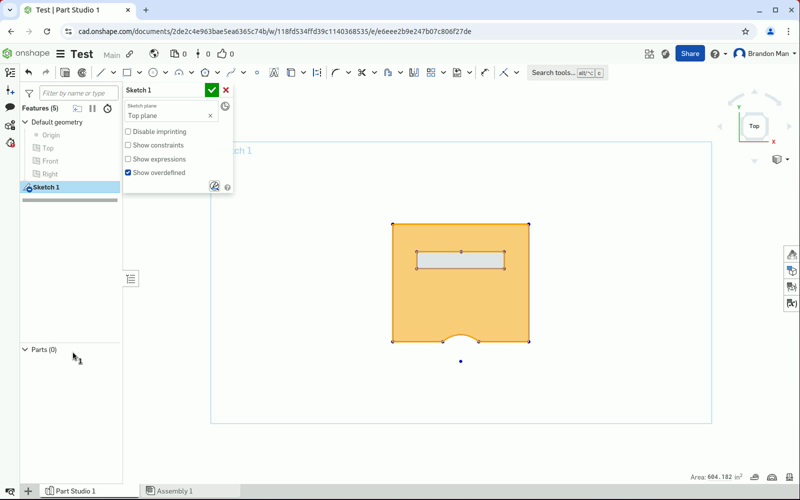
key(shift+y)
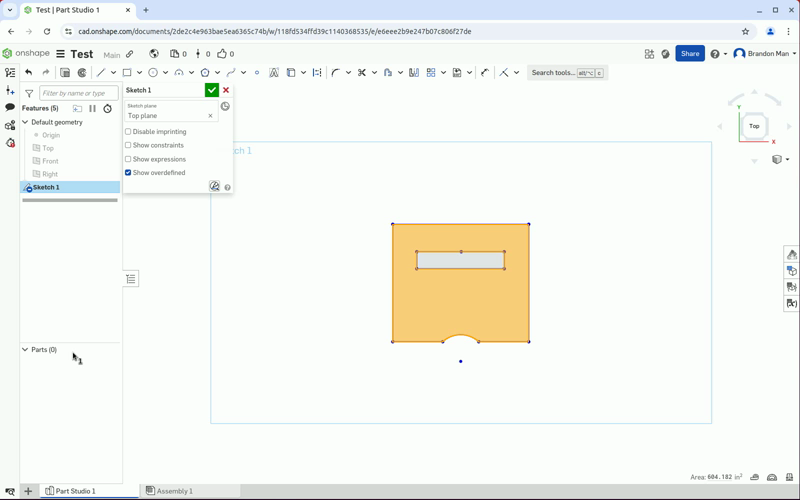
key(shift+e)
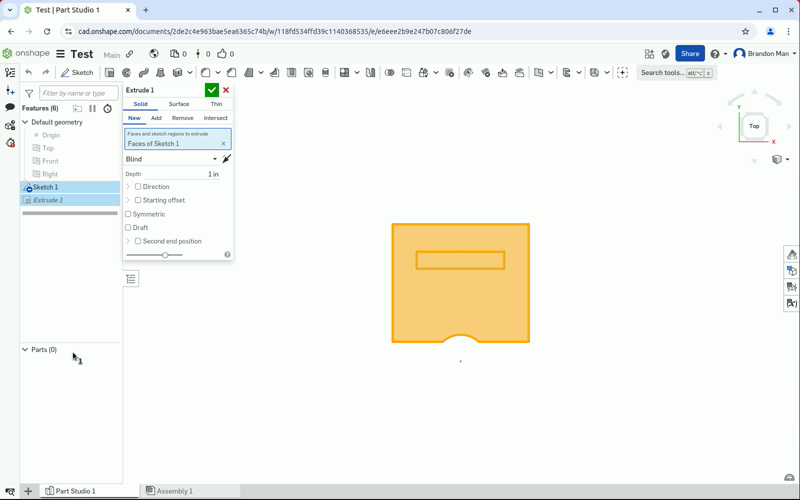
mouse_move(143, 106)
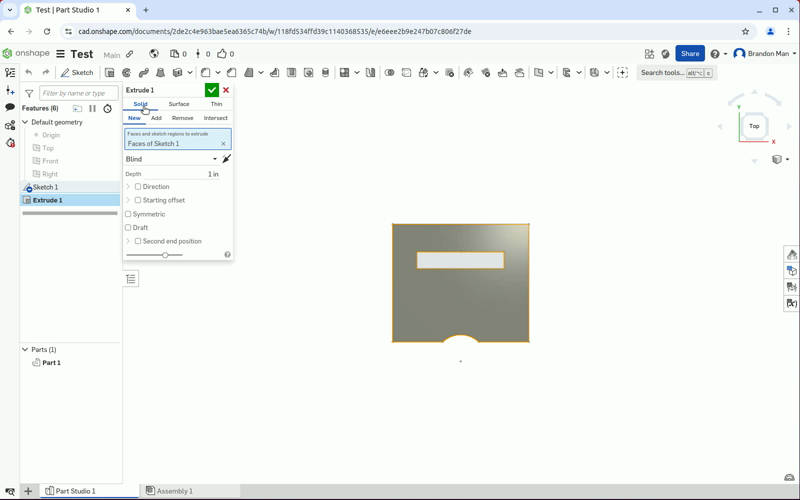
click(143, 106)
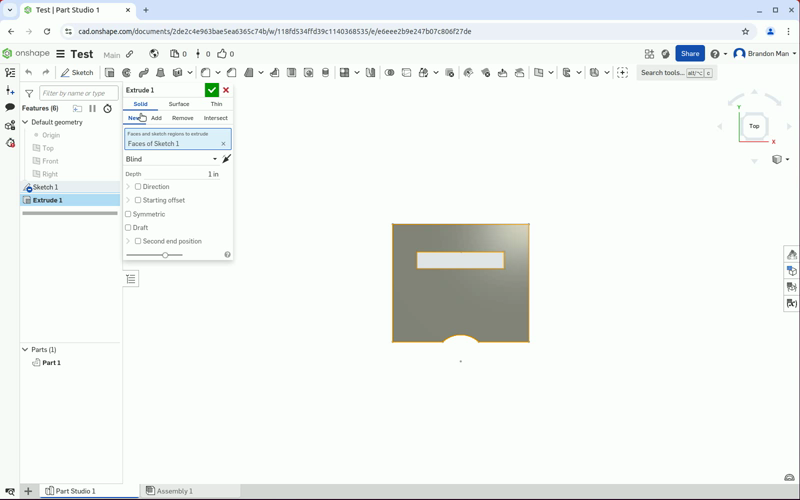
mouse_move(137, 120)
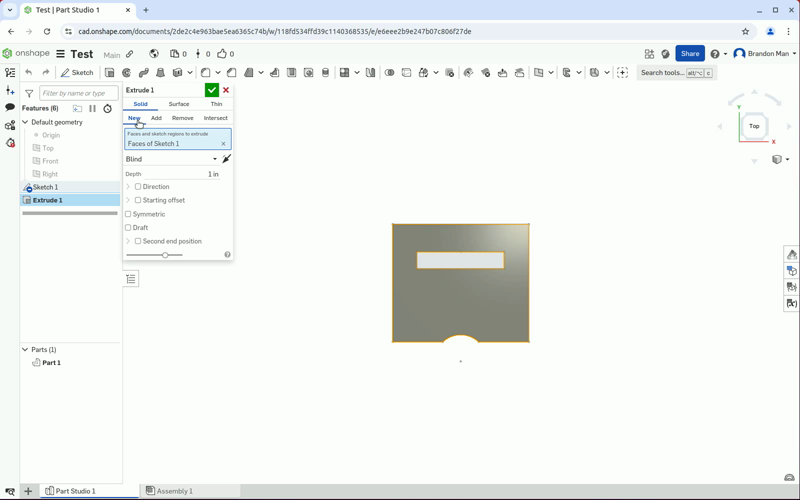
click(137, 120)
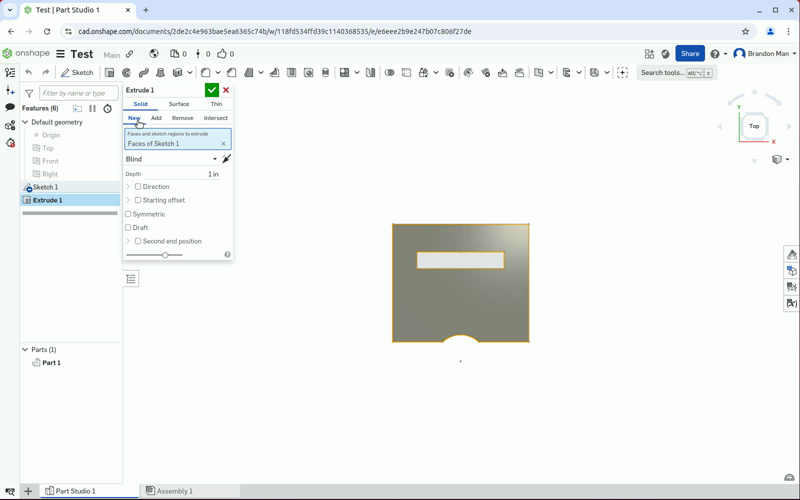
key(tab, 4)
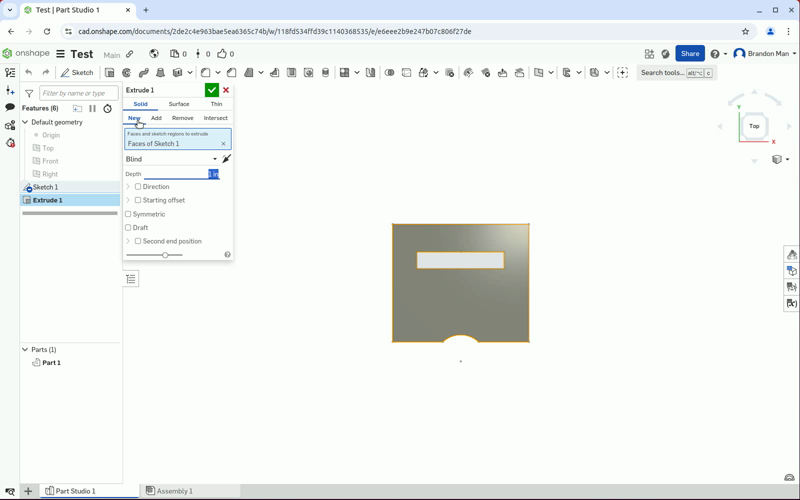
text(2.407)
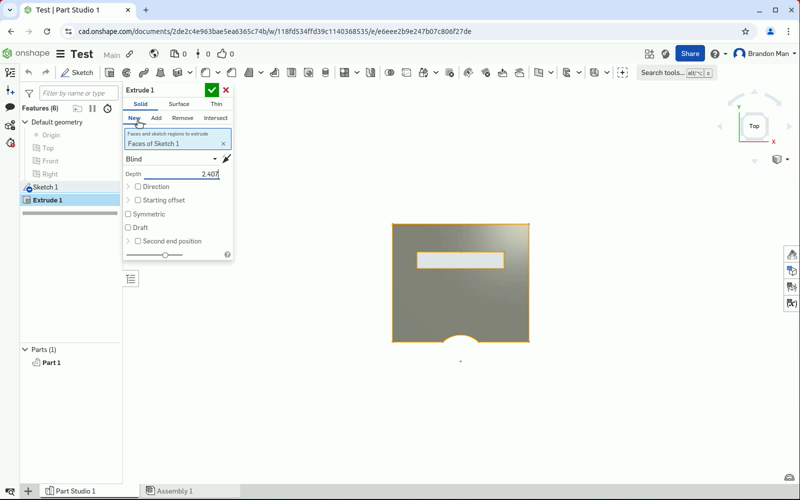
key(enter)
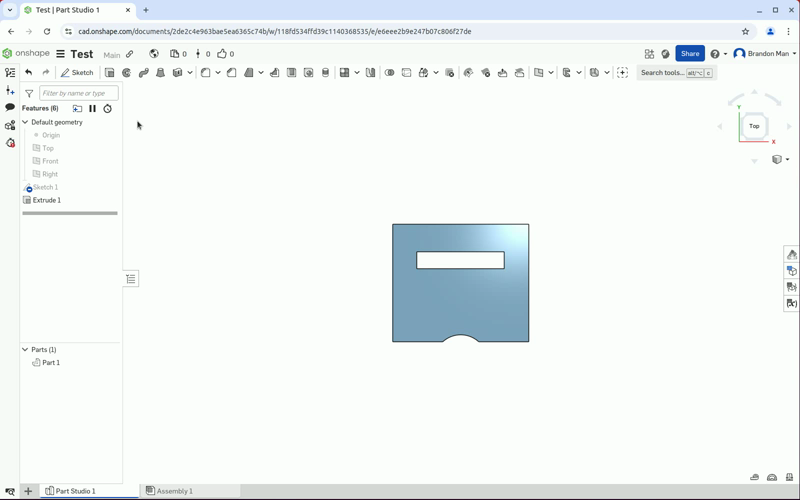
key(shift+h)
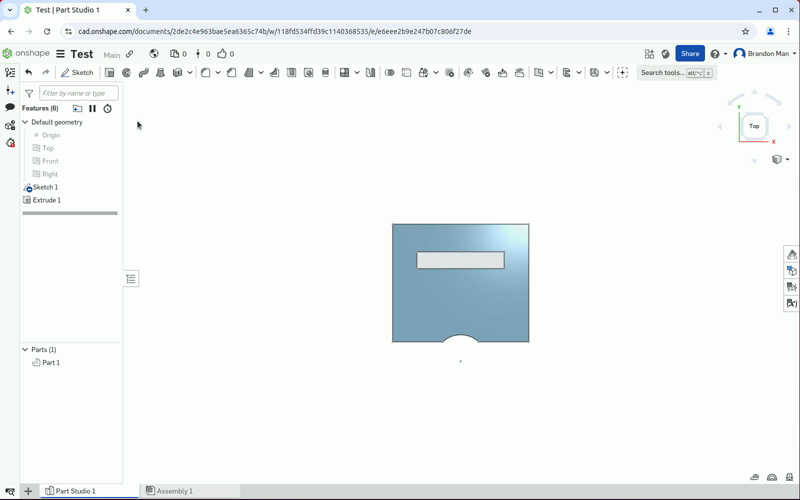
key(shift+h)
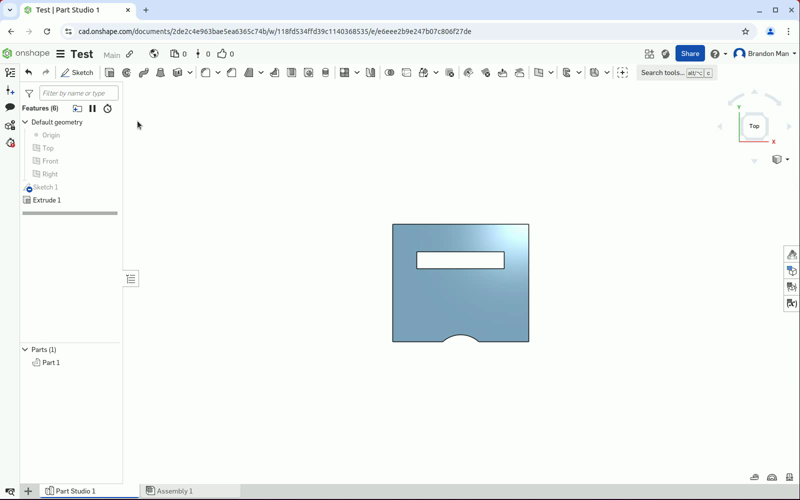
mouse_move(73, 189)
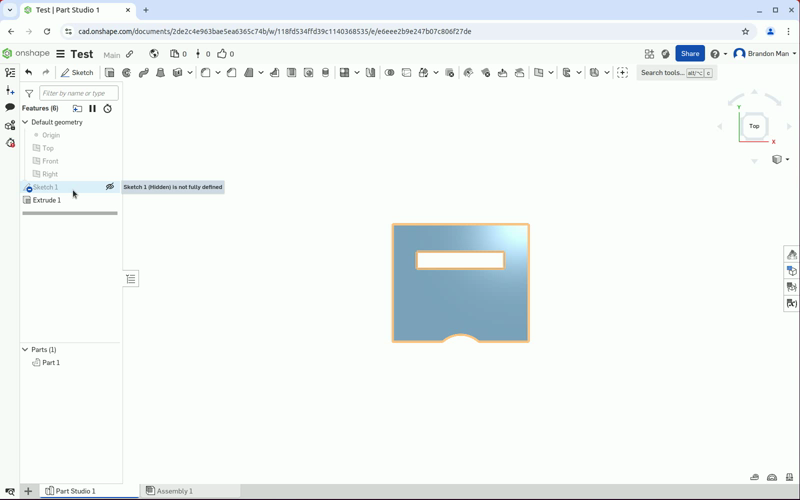
click(73, 189)
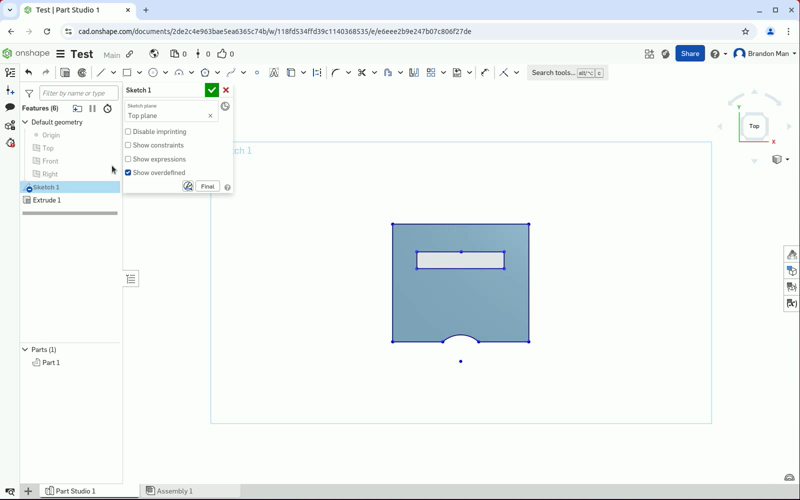
mouse_move(229, 92)
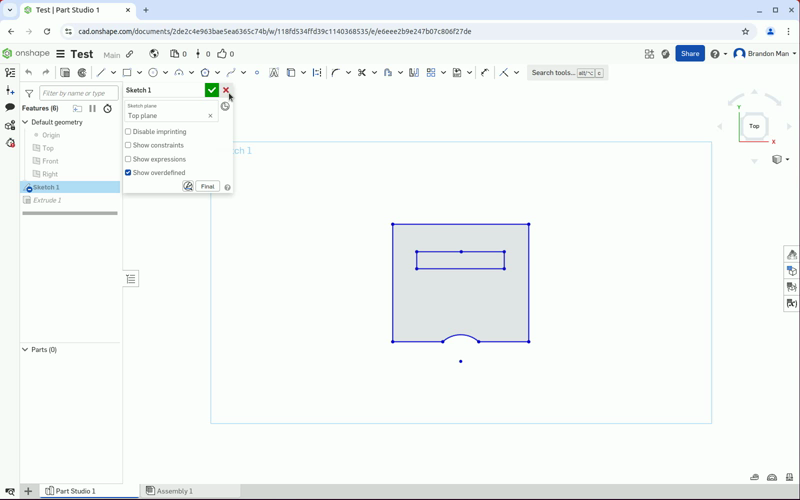
click(229, 92)
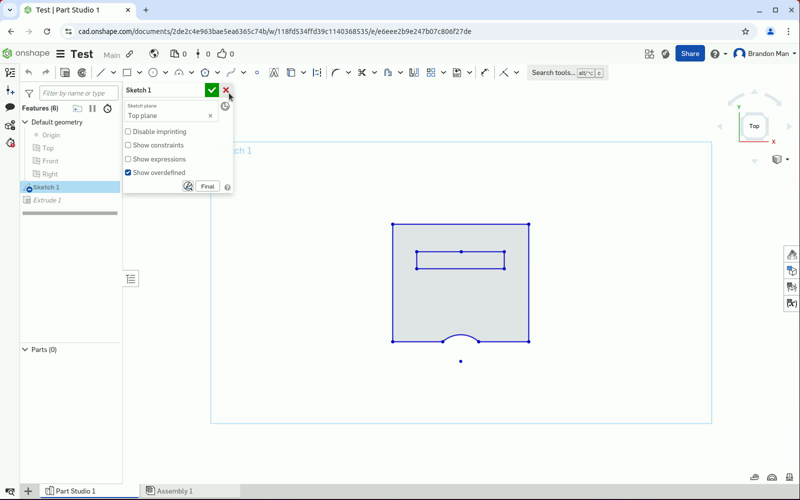
key(shift+s)
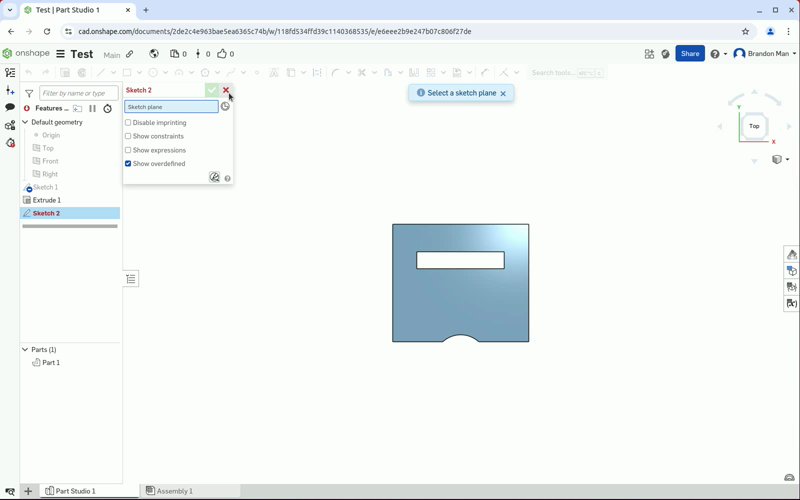
mouse_move(73, 150)
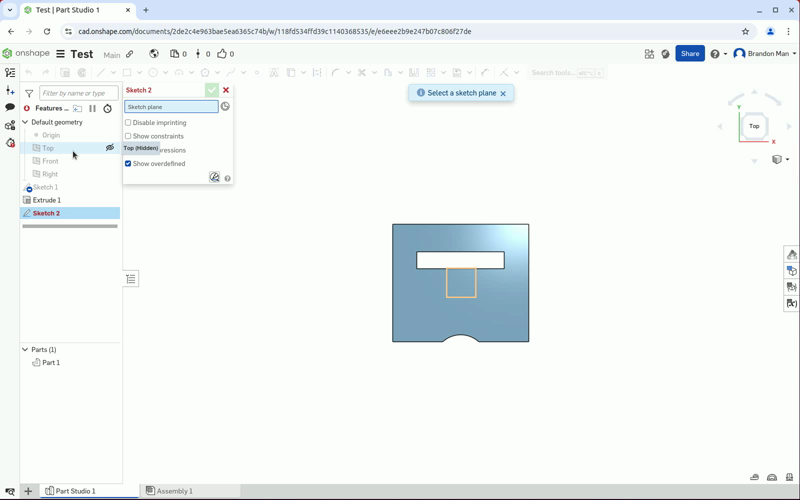
click(73, 150)
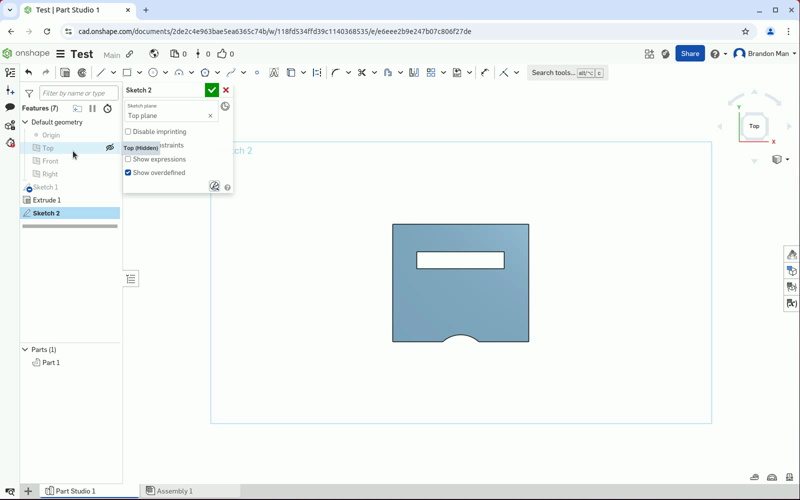
mouse_move(73, 352)
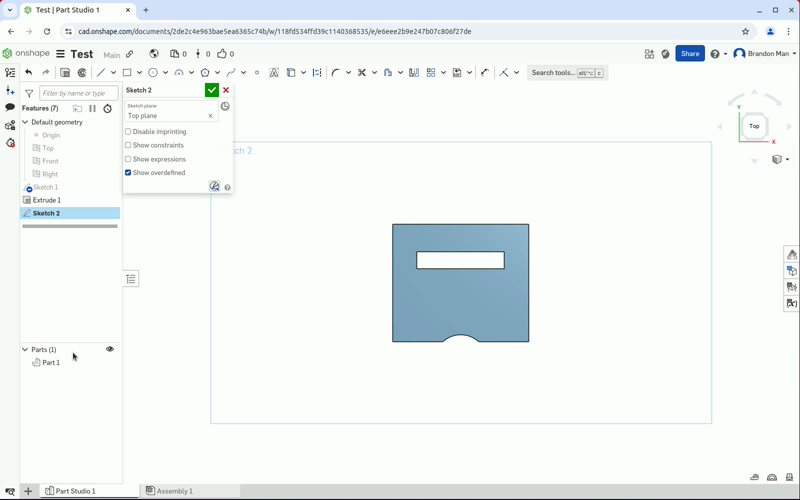
key(y)
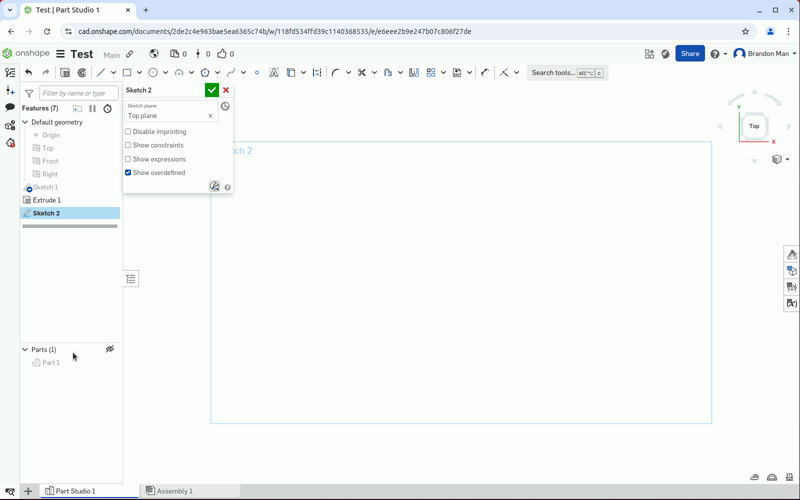
key(l)
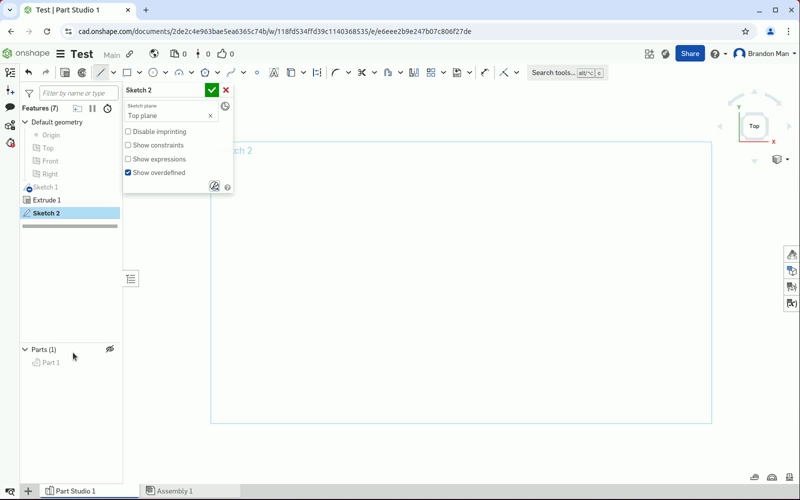
key_down(shift)
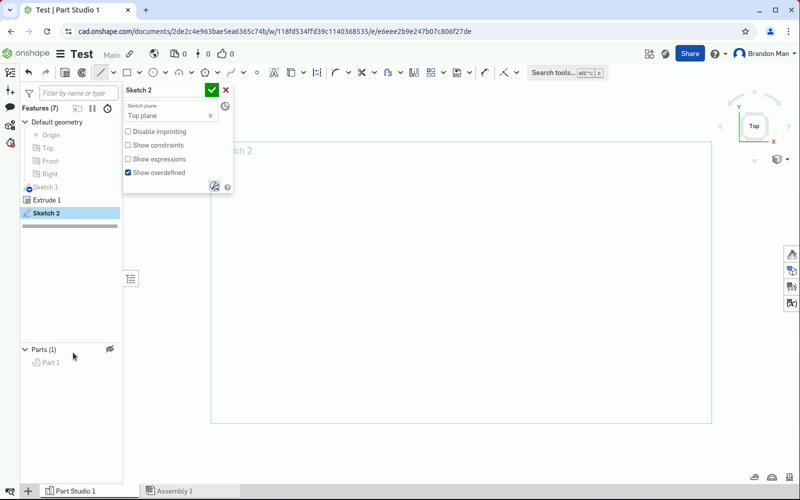
mouse_move(392, 341)
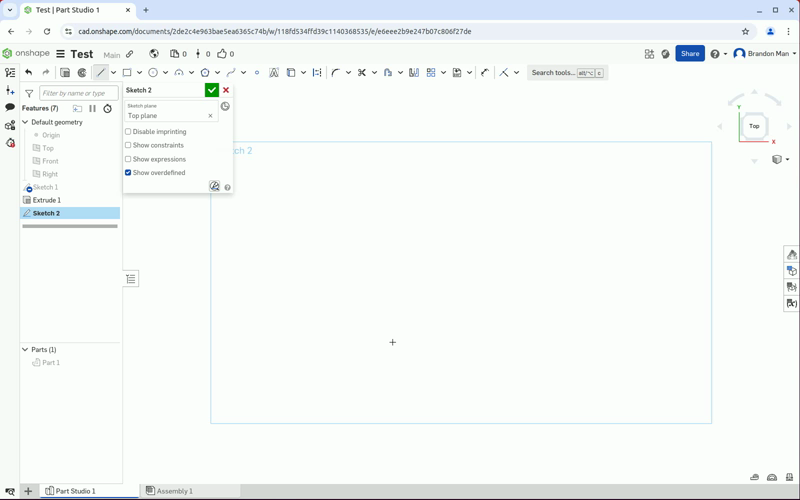
click(392, 341)
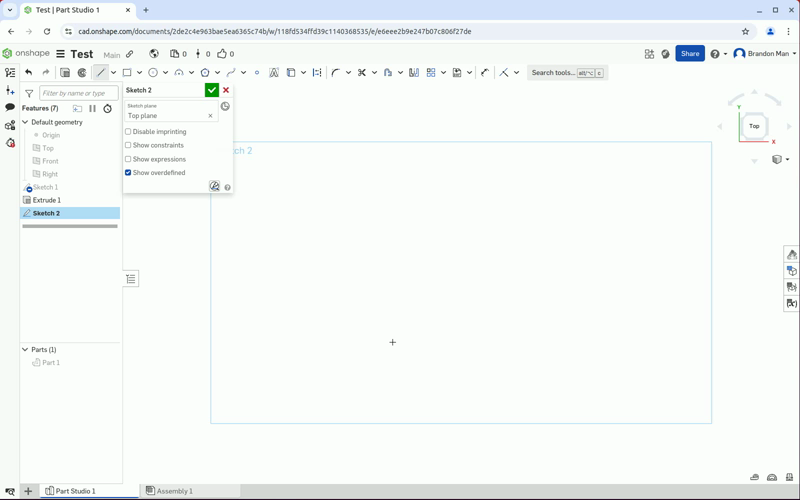
key_up(shift)
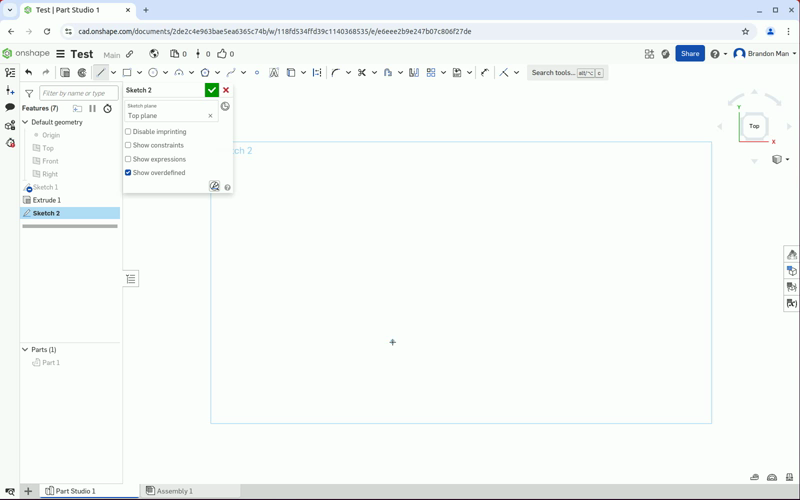
key_down(shift)
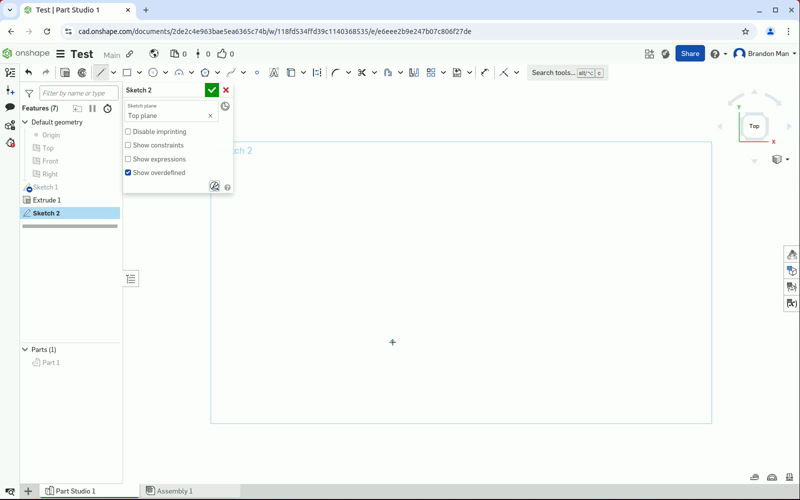
mouse_move(427, 395)
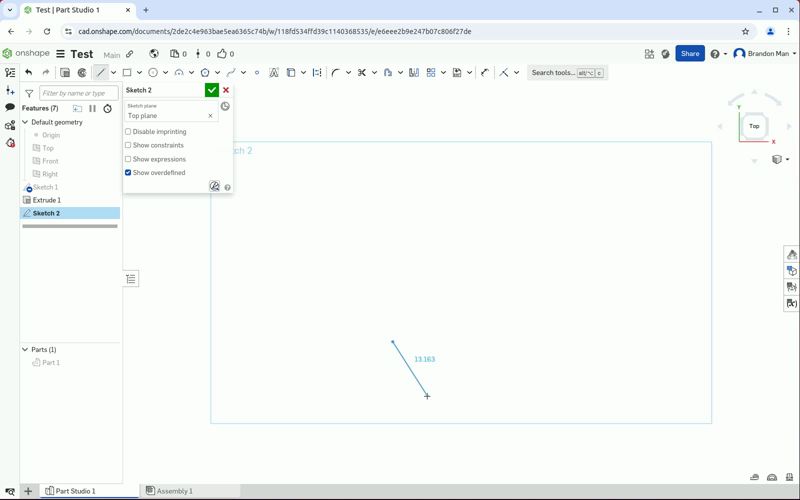
click(427, 395)
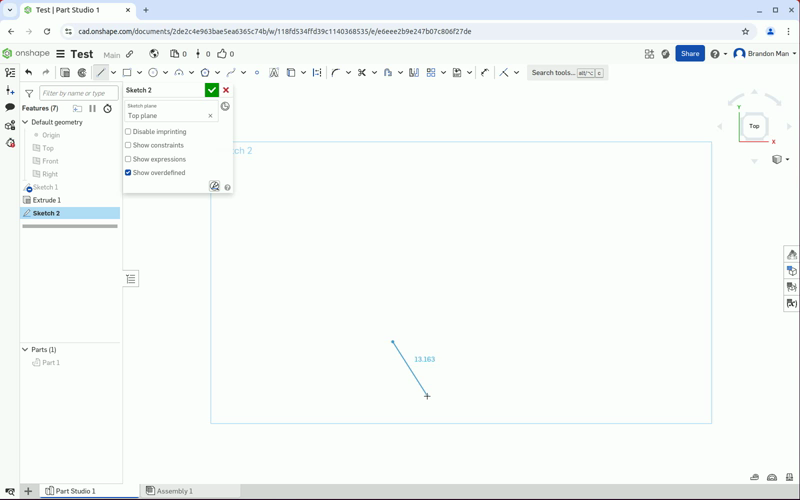
key_up(shift)
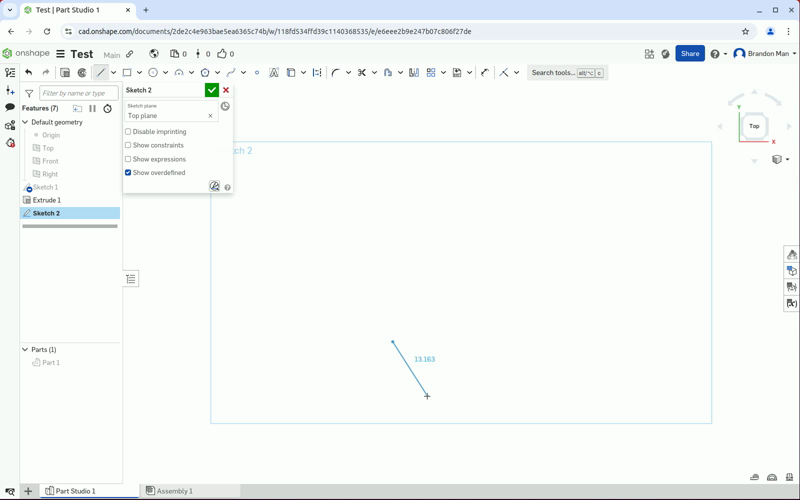
key_down(shift)
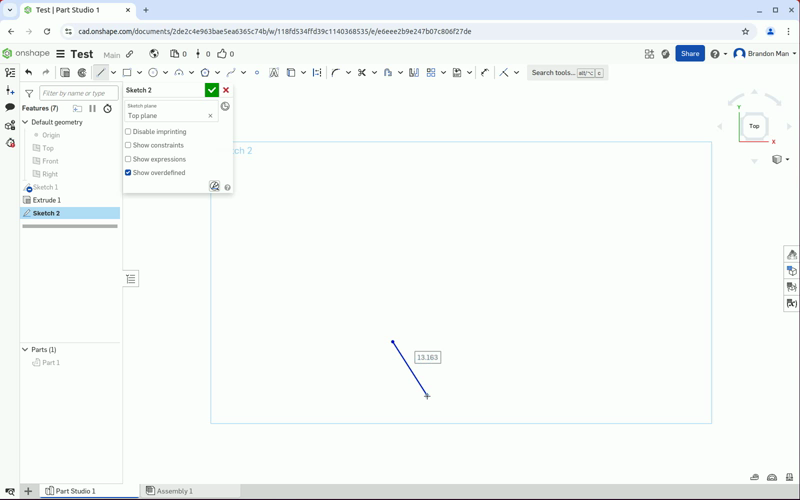
mouse_move(494, 395)
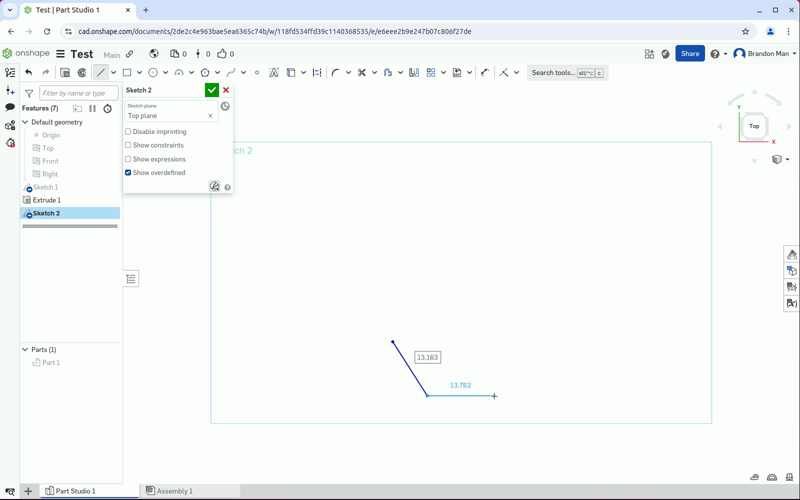
click(494, 395)
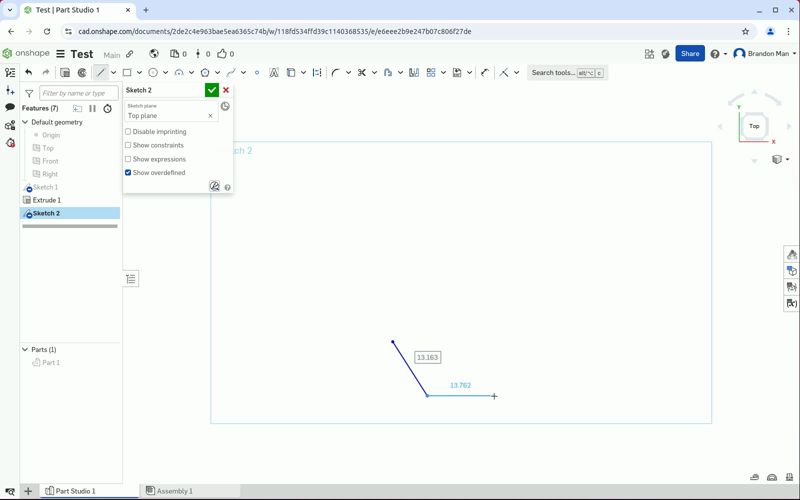
key_up(shift)
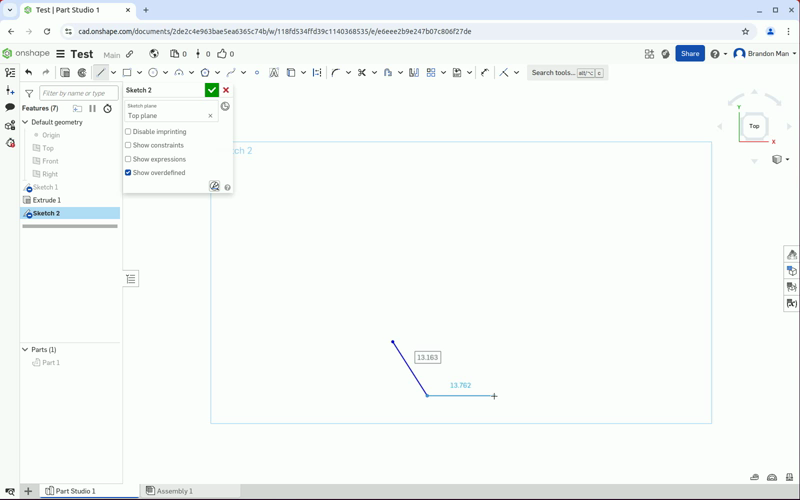
key_down(shift)
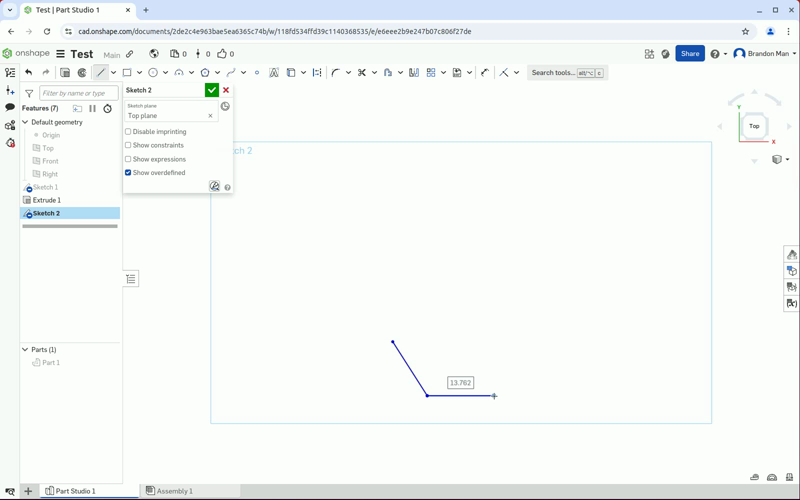
mouse_move(528, 341)
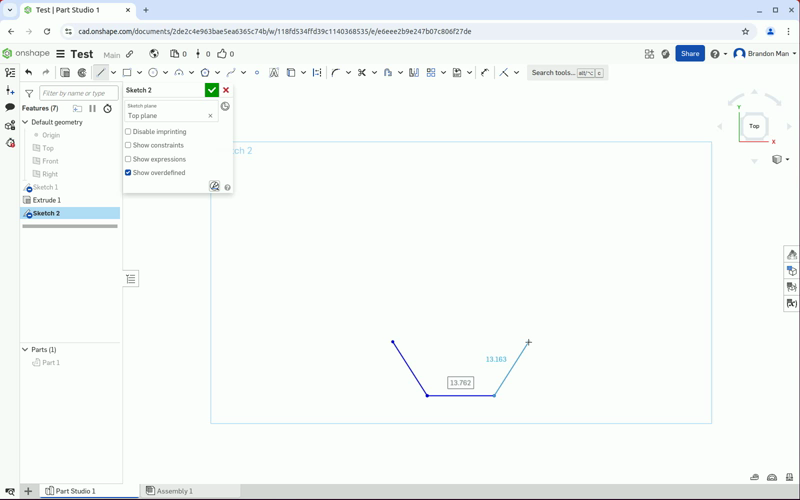
click(528, 341)
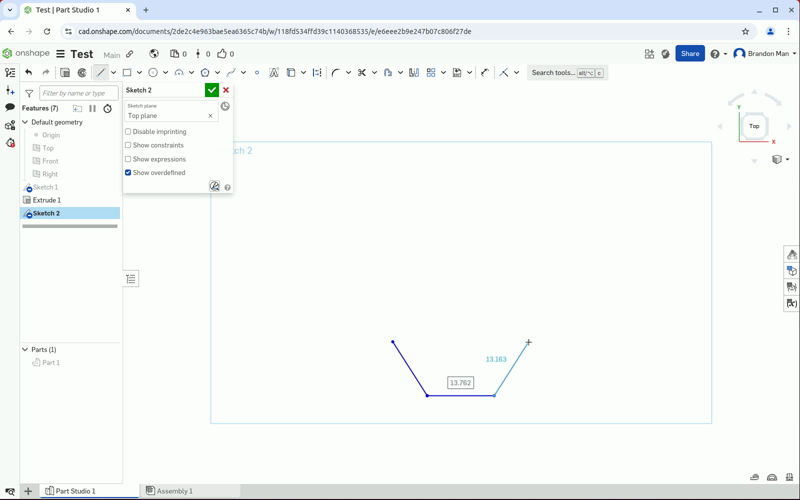
key_up(shift)
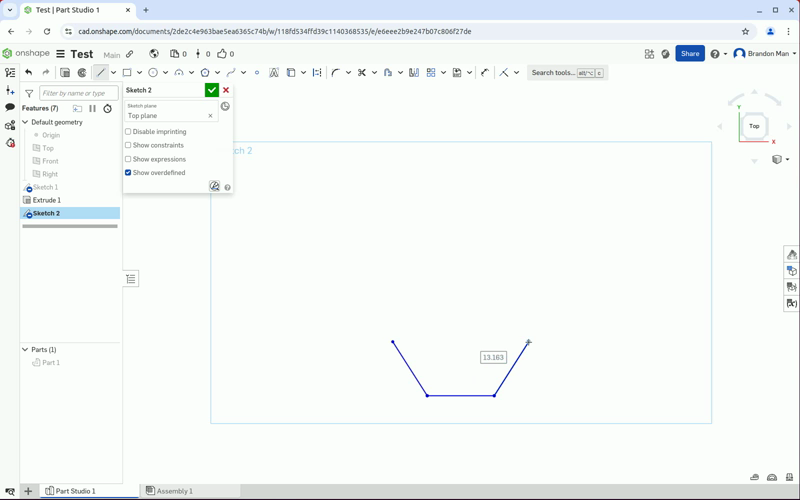
key_down(shift)
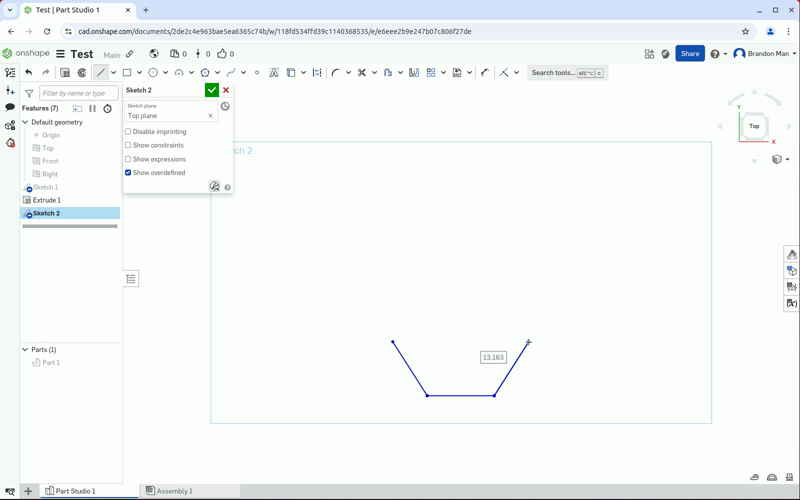
mouse_move(558, 341)
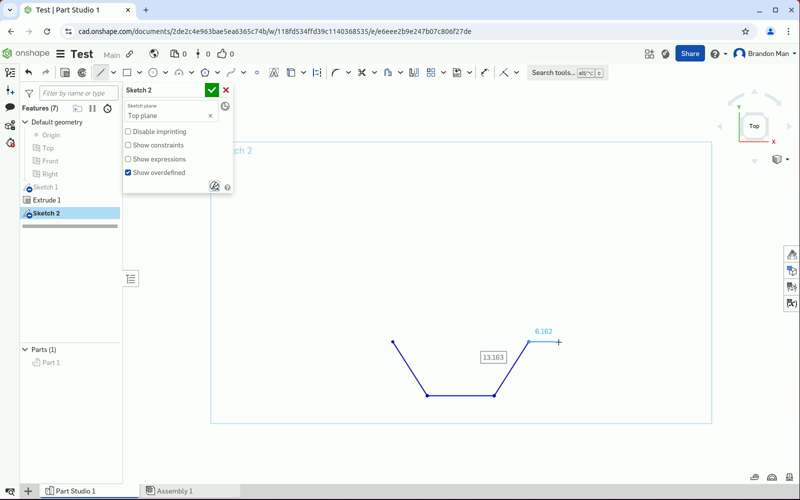
mouse_move(478, 341)
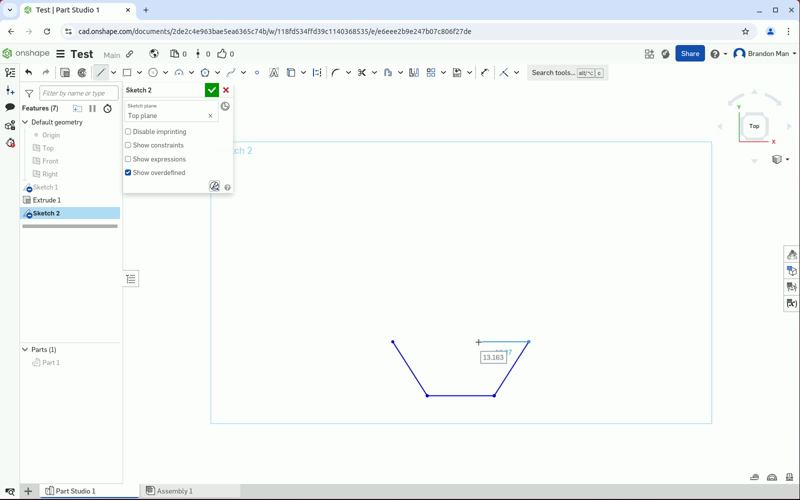
click(478, 341)
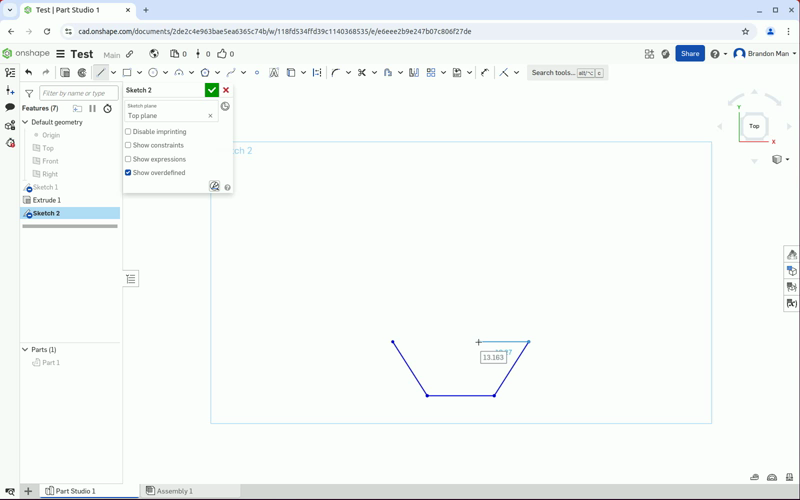
key_up(shift)
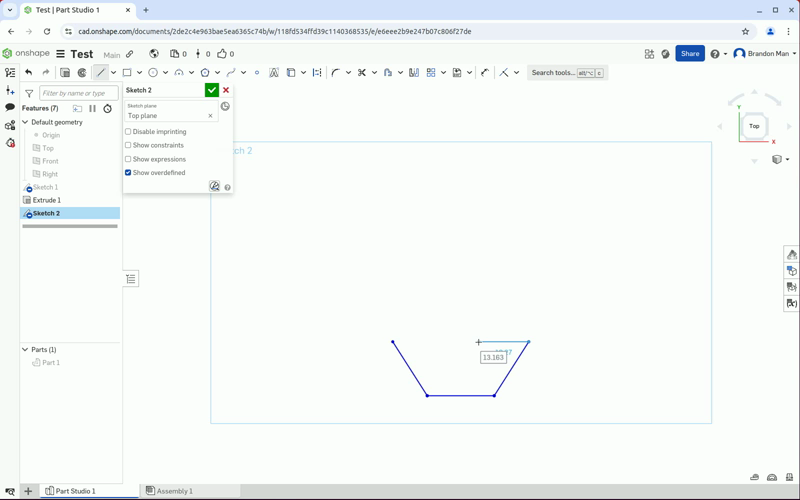
key(esc)
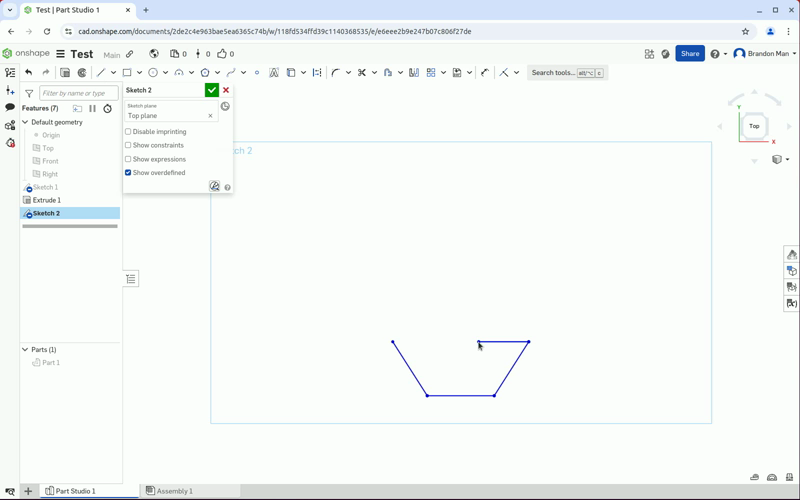
key(a)
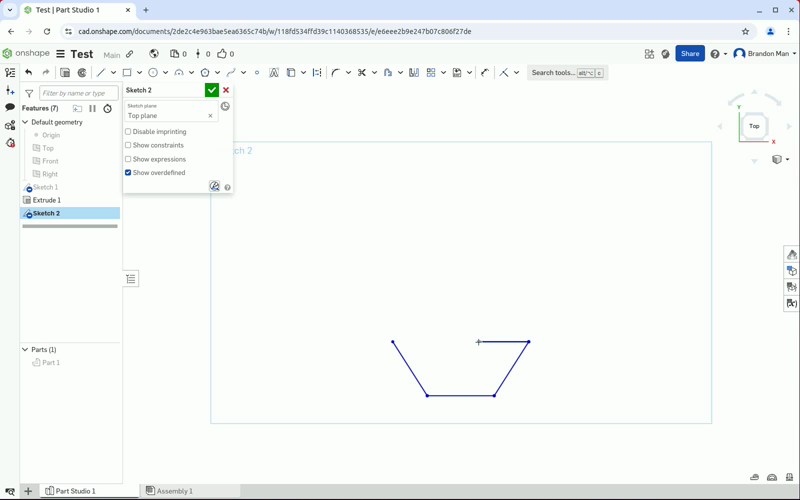
mouse_move(478, 341)
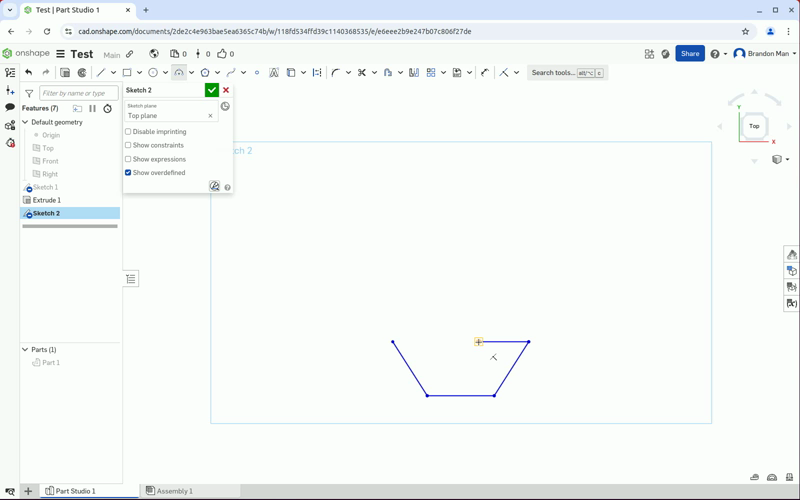
click(478, 341)
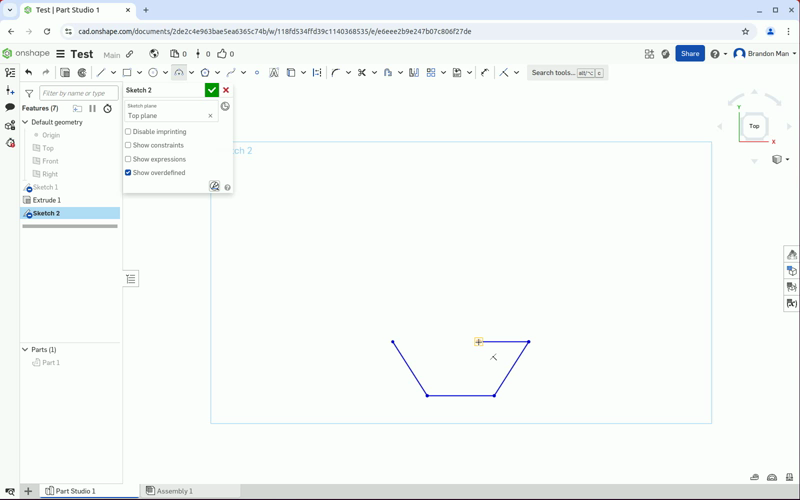
key_down(shift)
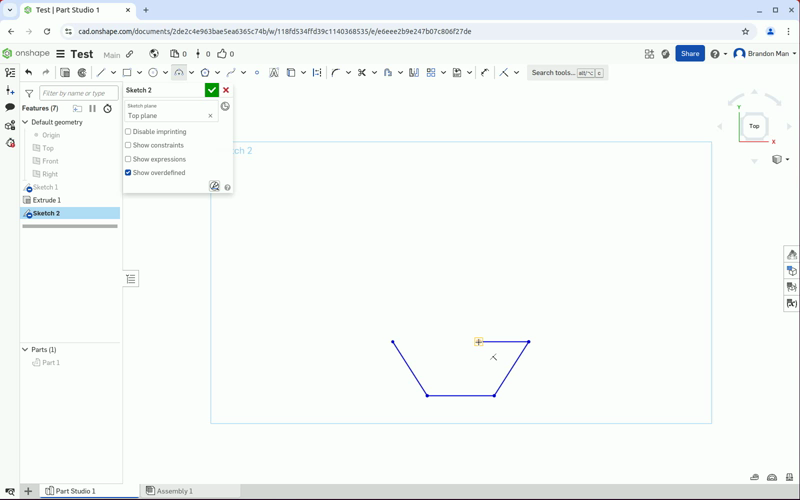
mouse_move(442, 341)
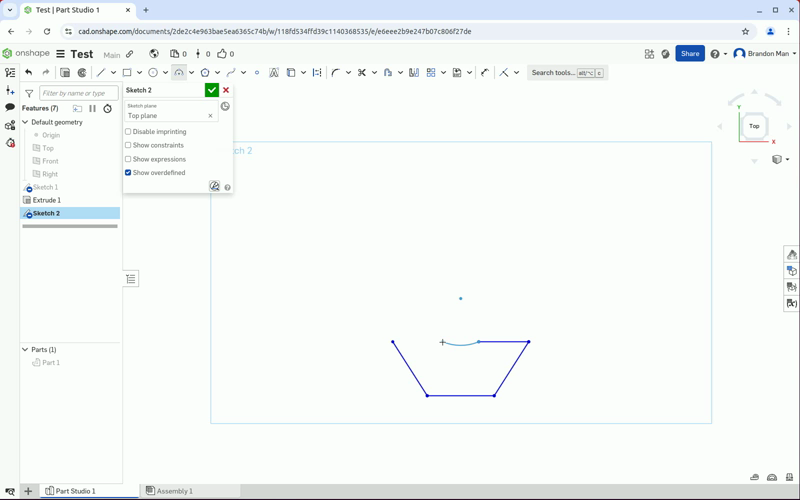
click(442, 341)
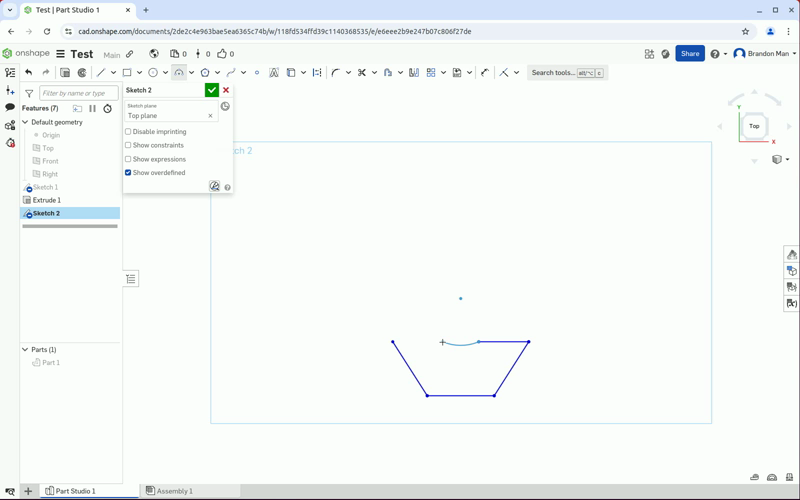
mouse_move(460, 386)
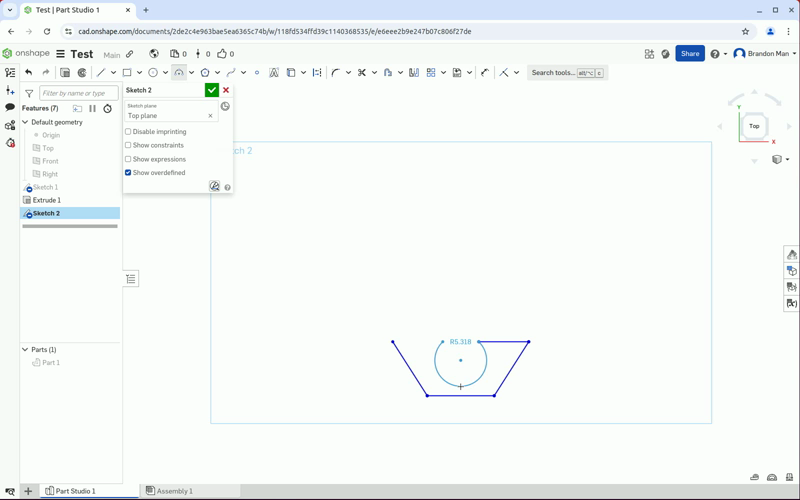
click(460, 386)
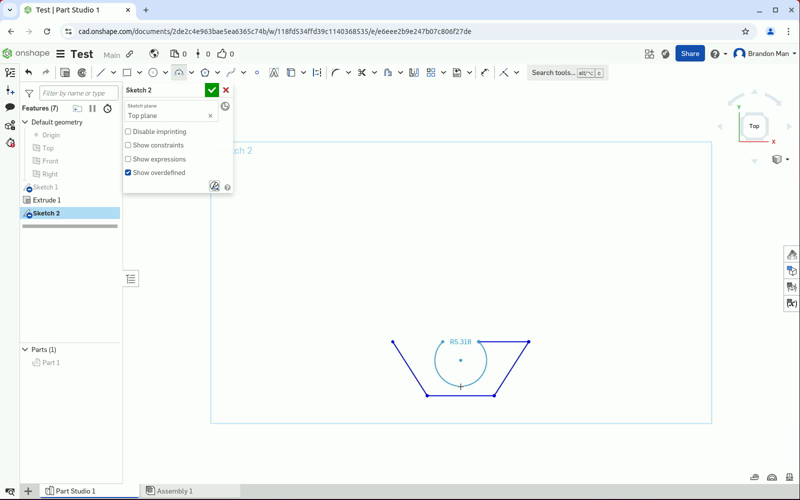
key_up(shift)
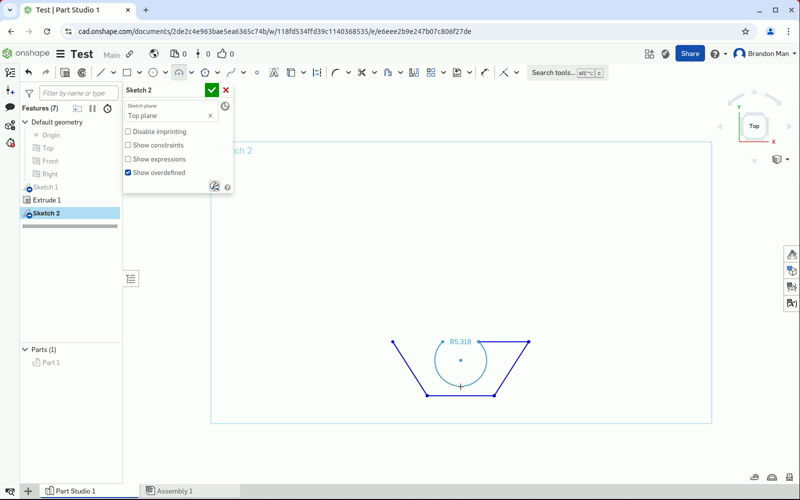
key(esc)
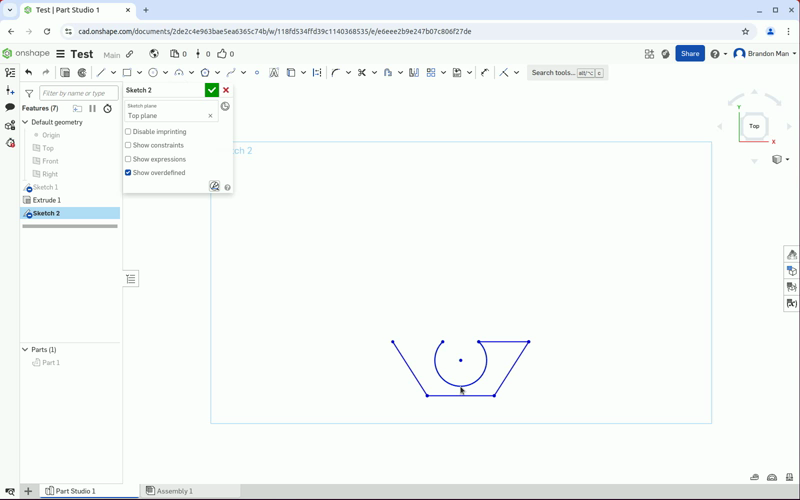
key(l)
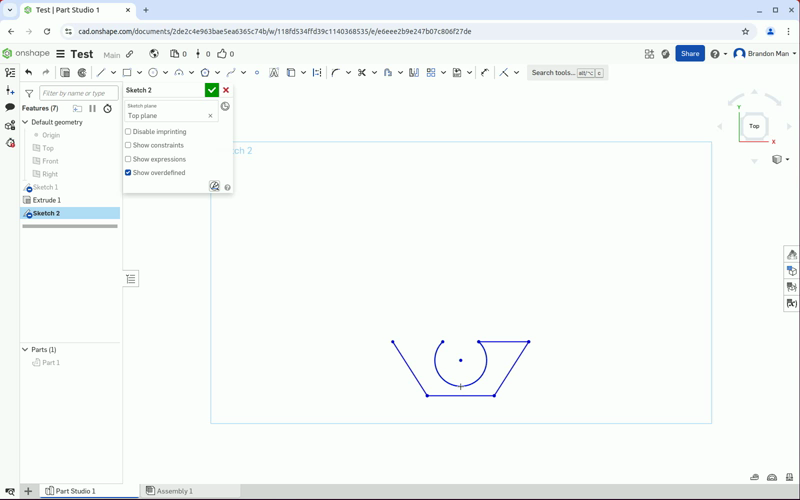
mouse_move(442, 341)
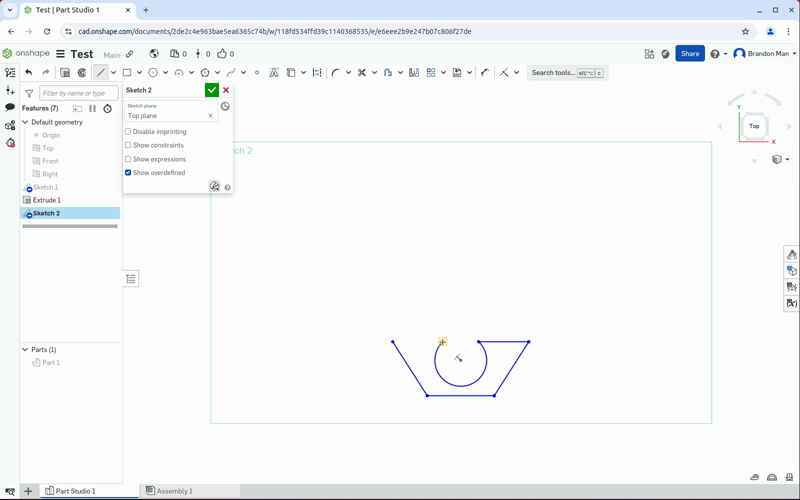
click(442, 341)
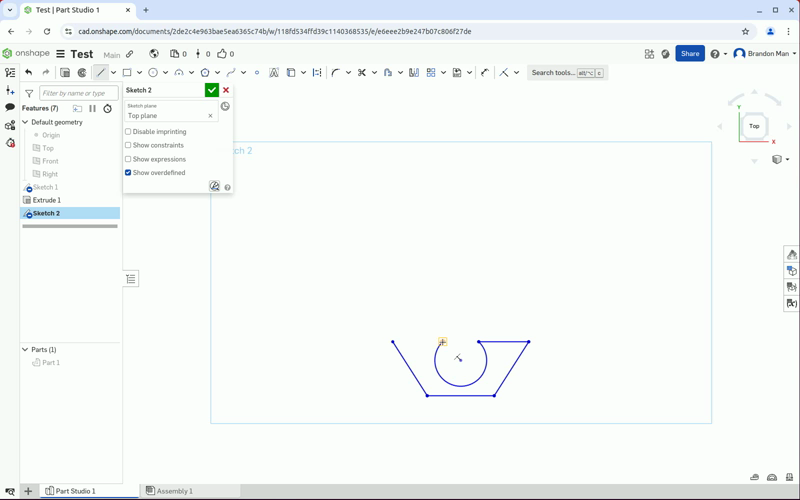
mouse_move(472, 341)
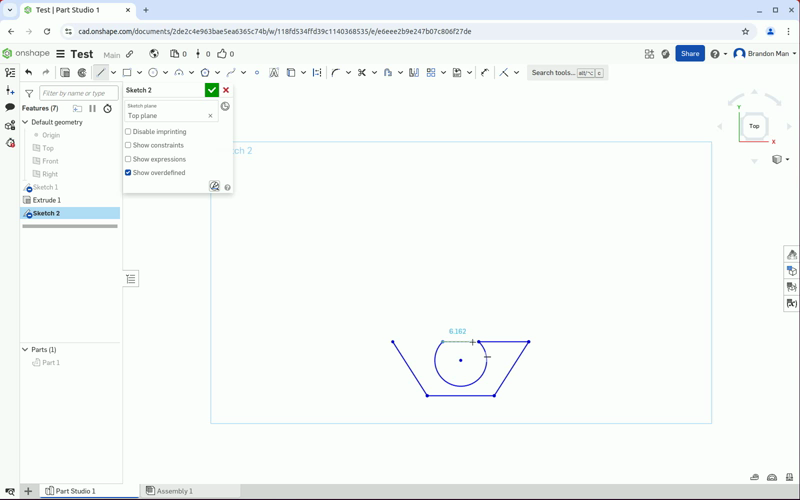
key_down(shift)
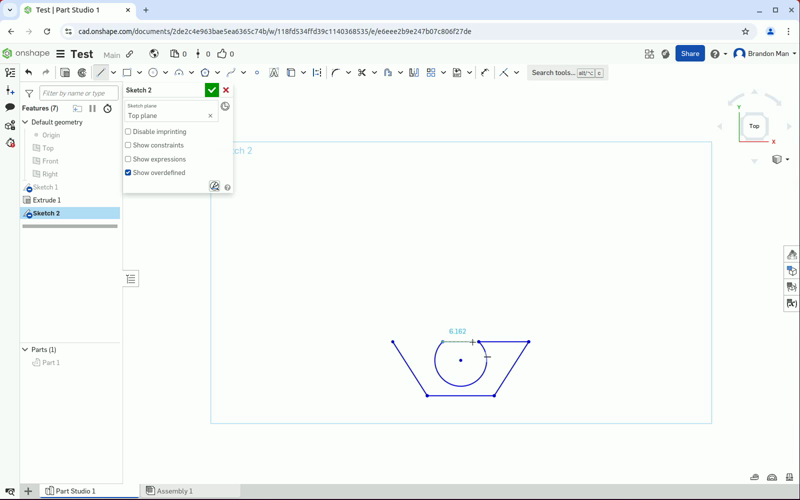
mouse_move(392, 341)
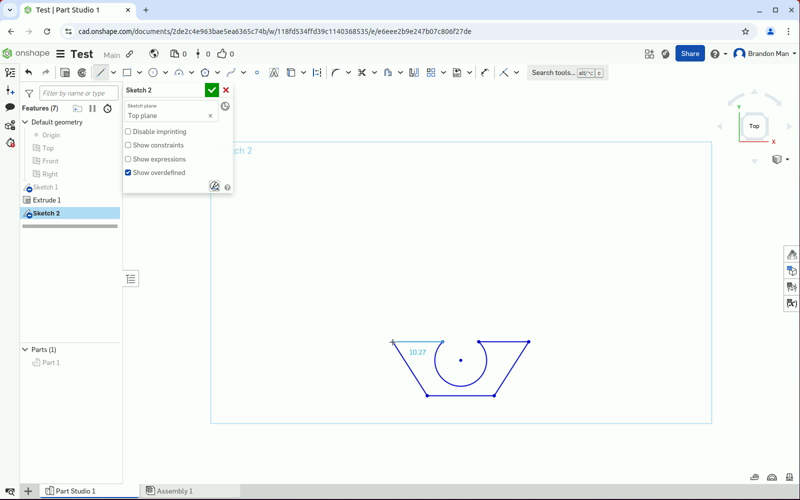
key_up(shift)
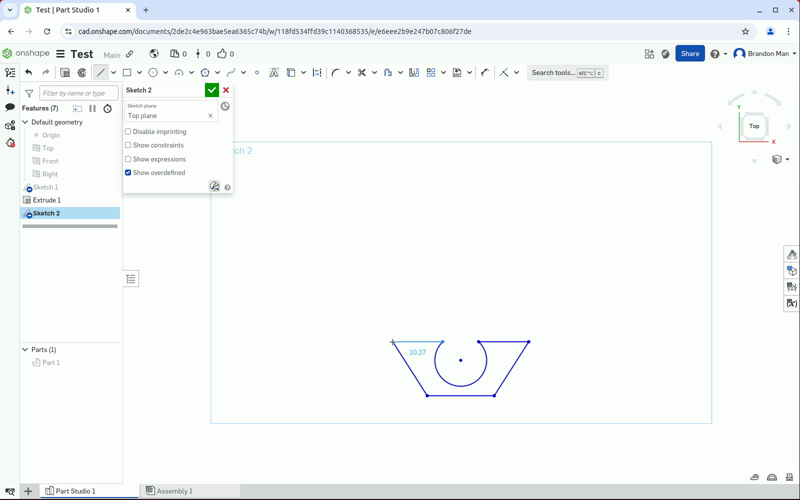
click(392, 341)
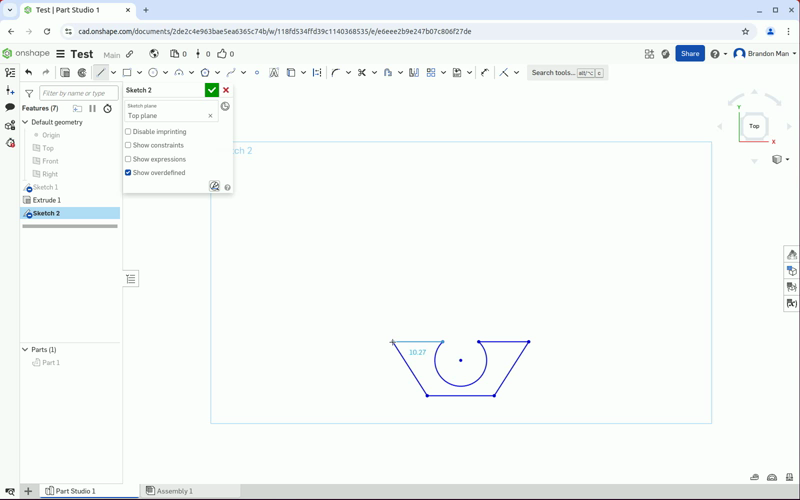
key(esc)
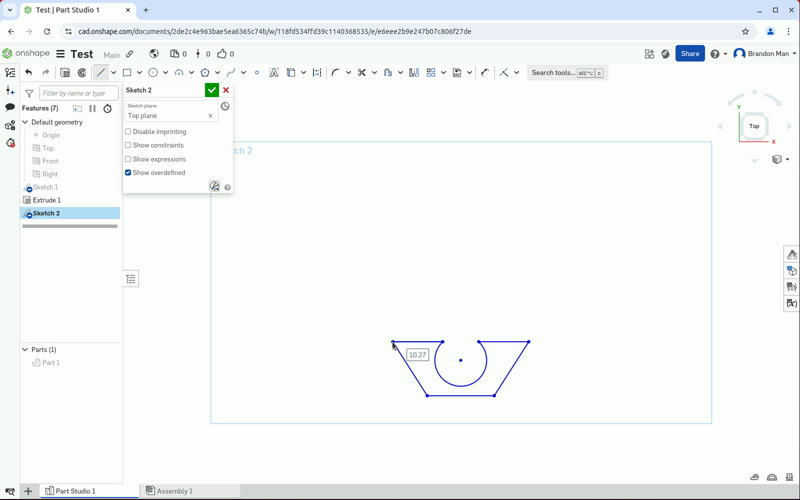
mouse_move(504, 370)
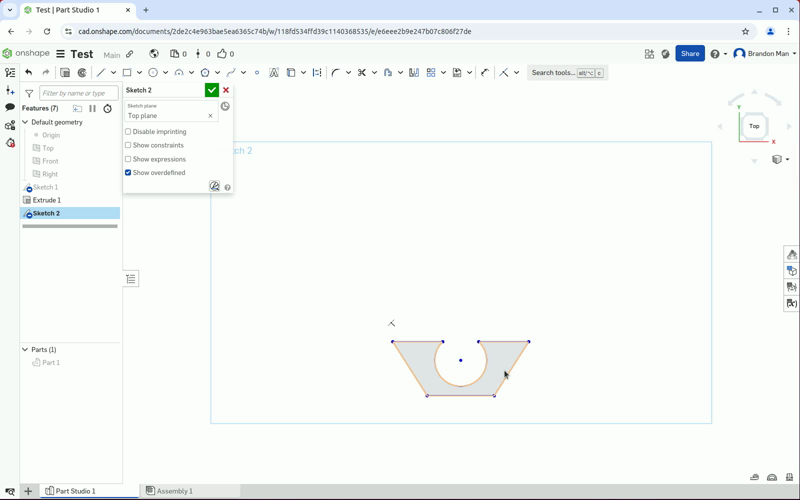
click(504, 370)
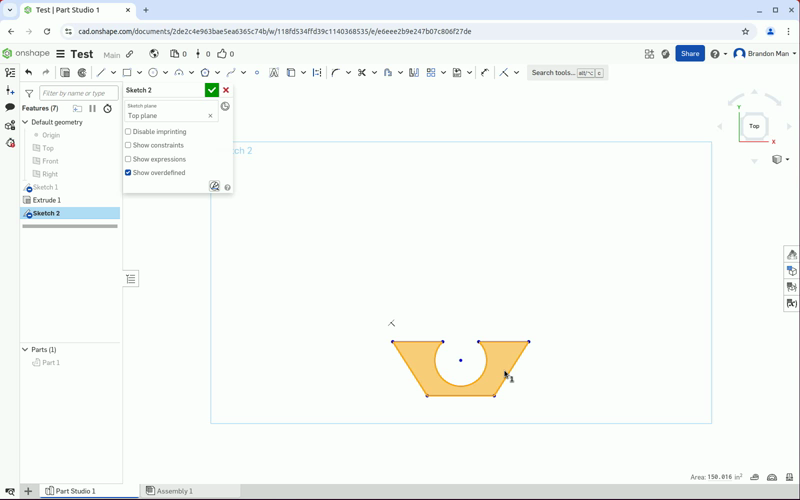
mouse_move(73, 352)
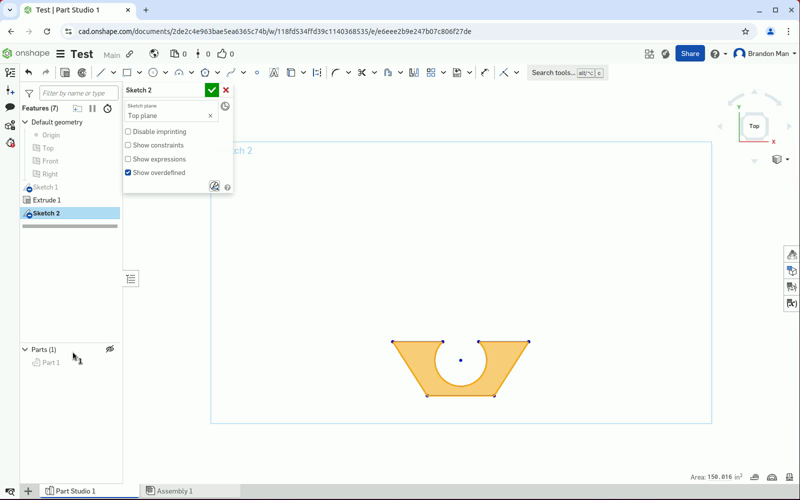
key(shift+y)
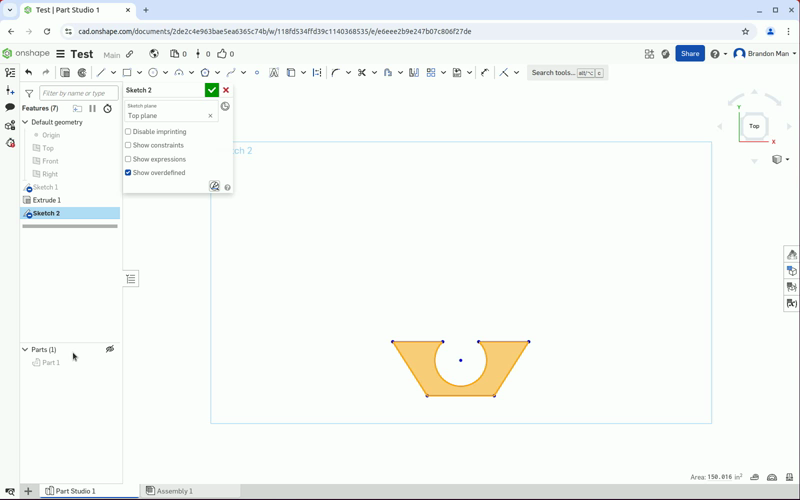
key(shift+e)
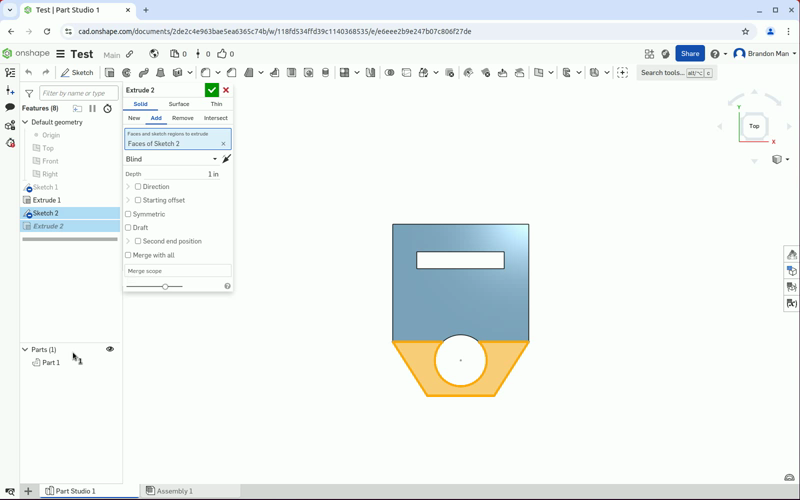
mouse_move(143, 106)
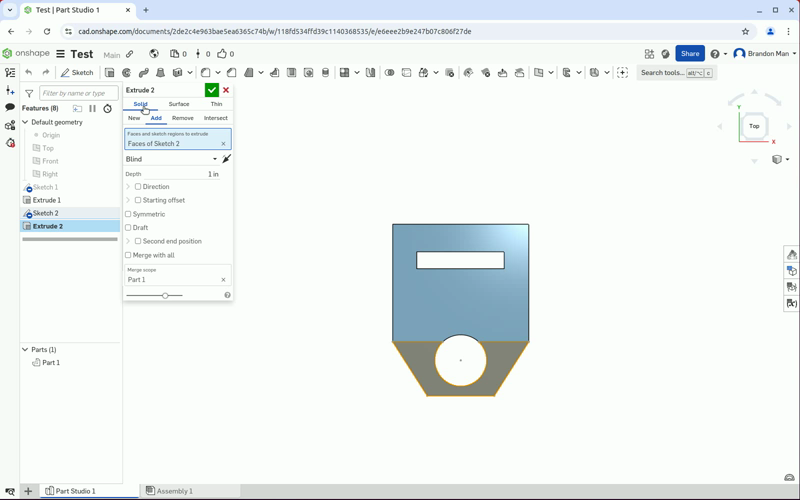
click(143, 106)
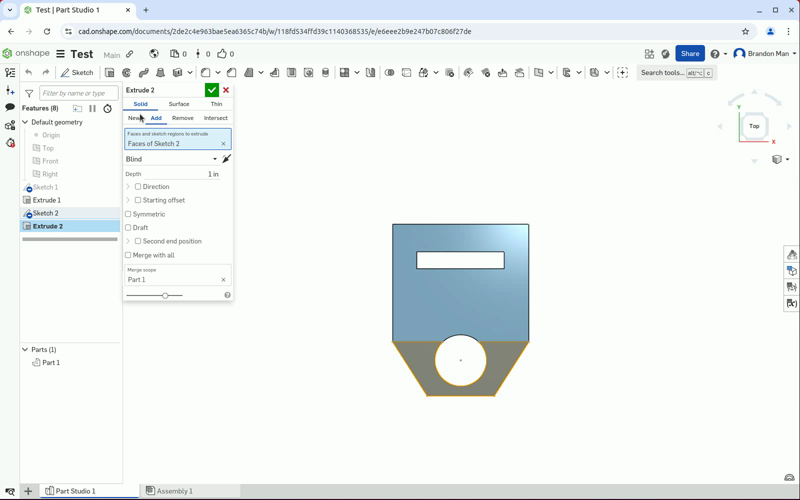
mouse_move(137, 120)
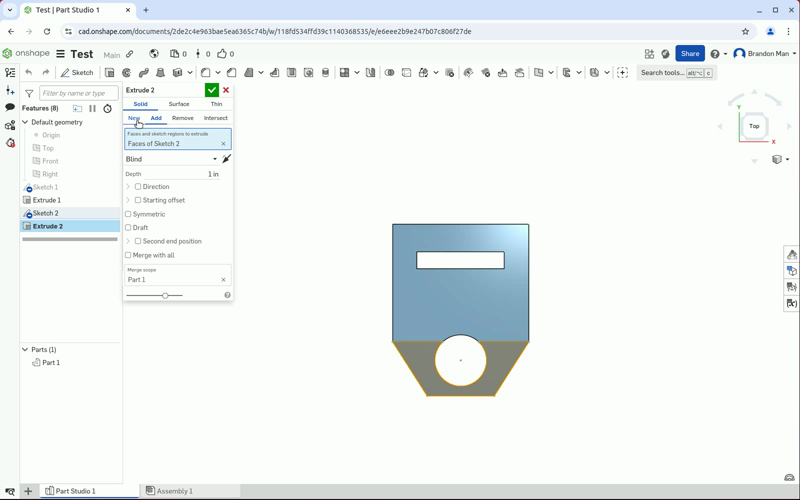
click(137, 120)
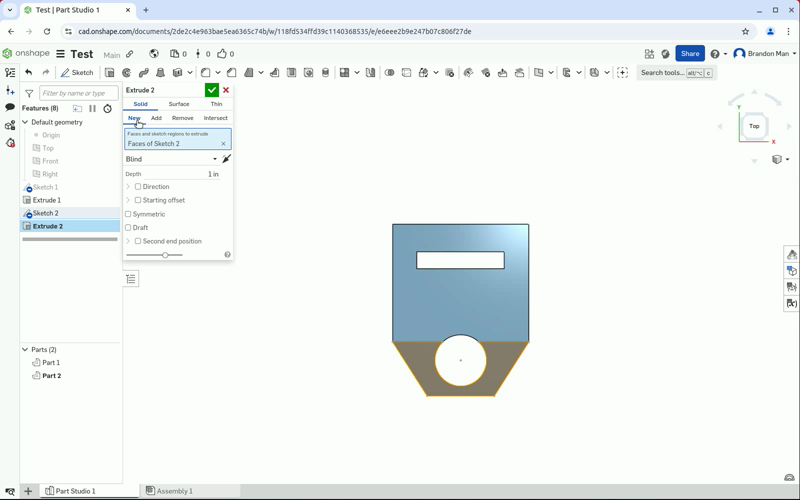
key(tab, 4)
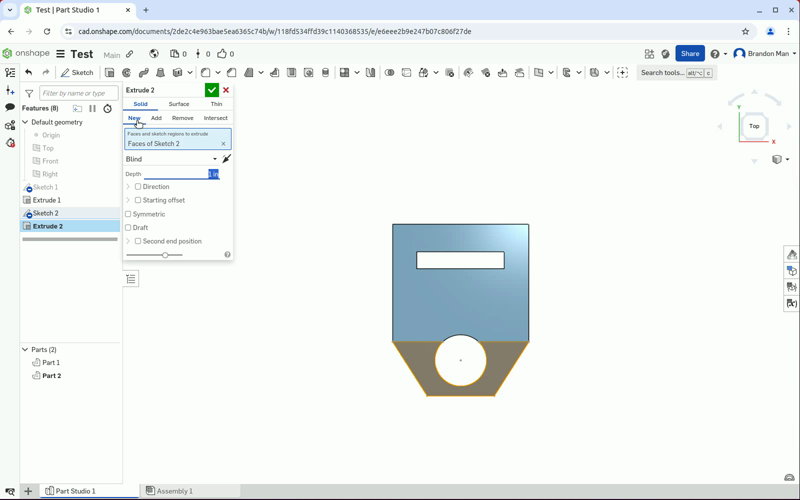
text(2.407)
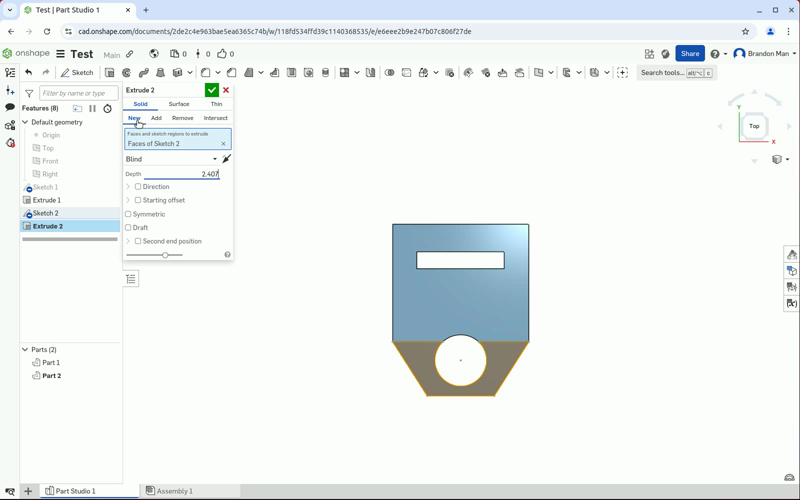
key(enter)
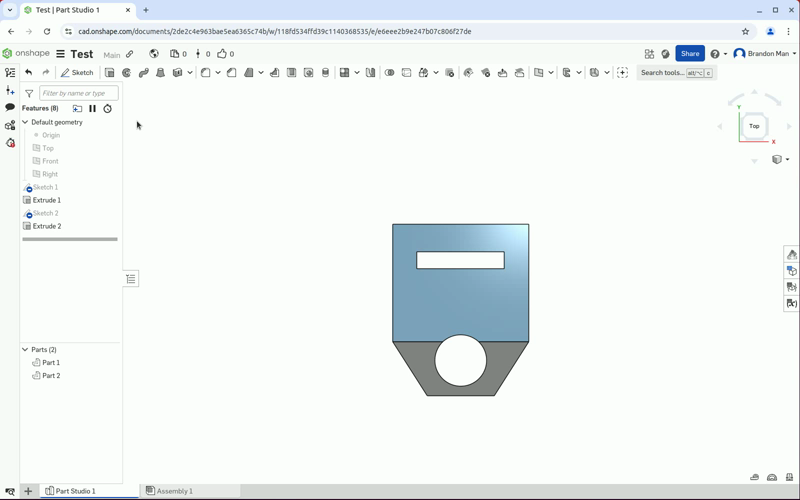
key(shift+h)
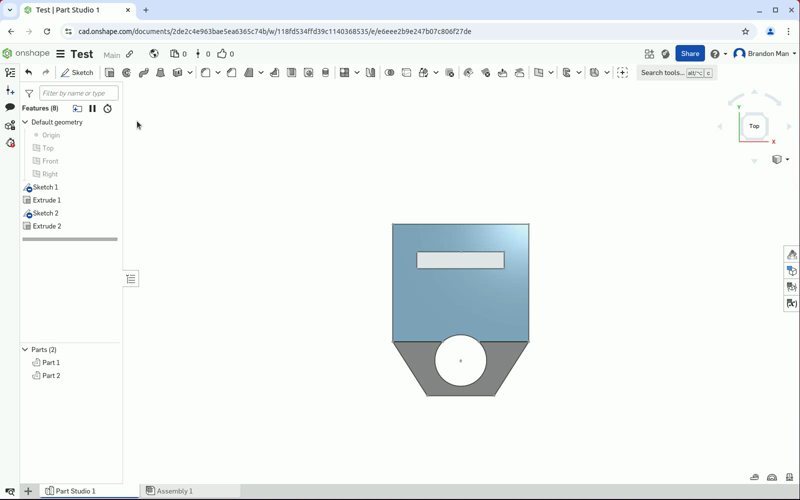
key(shift+h)
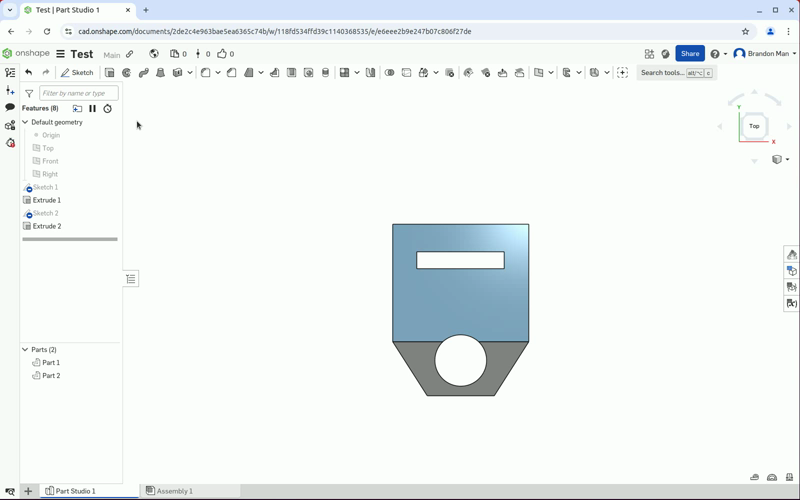
mouse_move(73, 189)
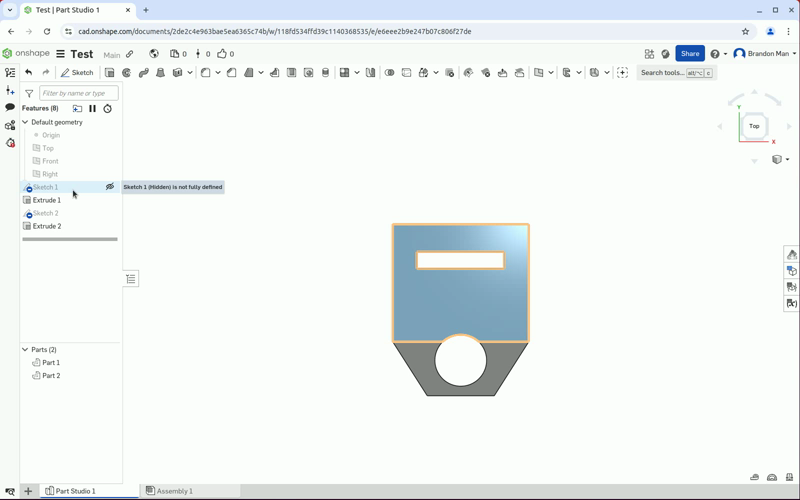
click(73, 189)
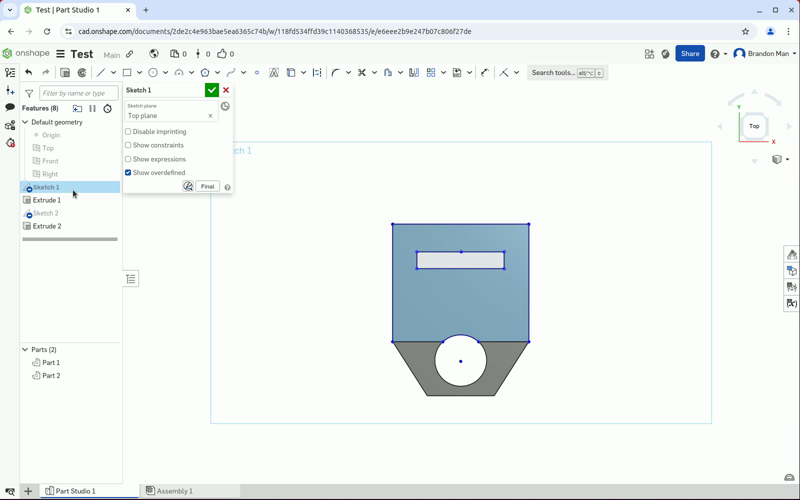
mouse_move(229, 92)
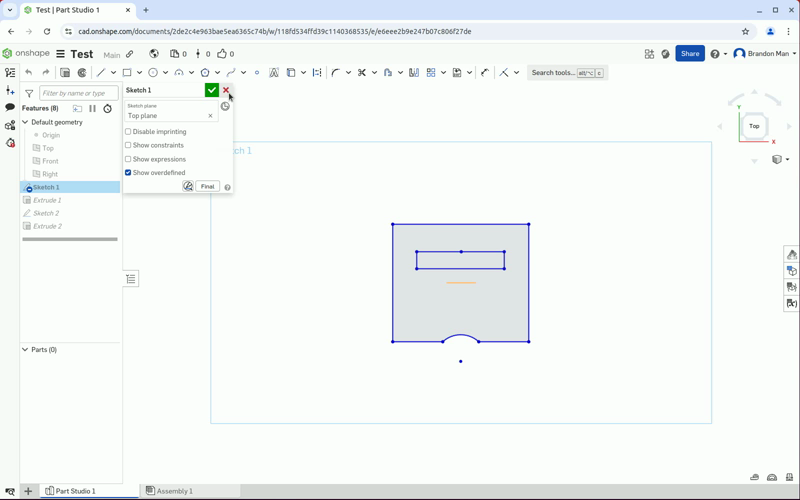
click(229, 92)
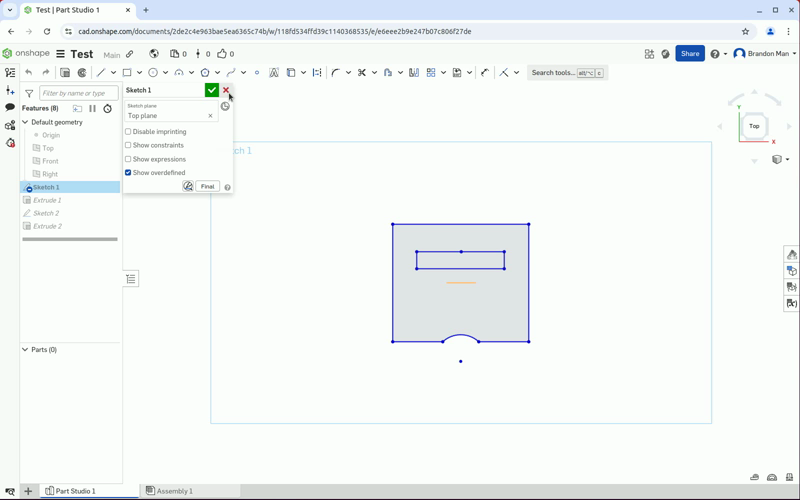
key(shift+s)
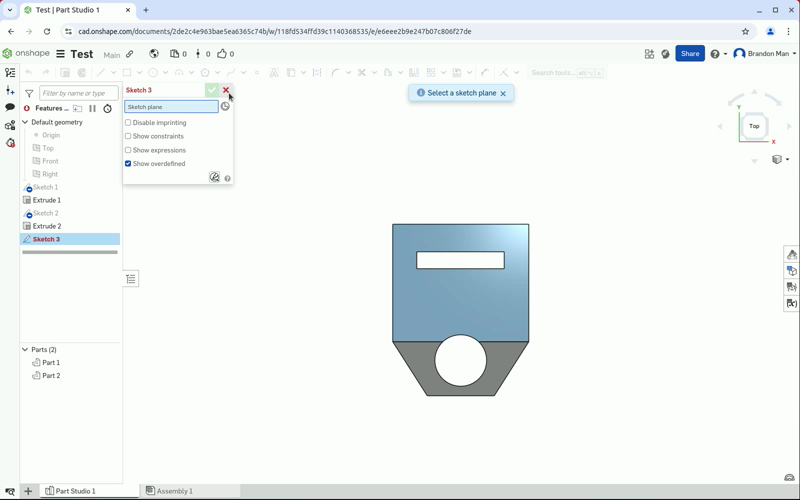
mouse_move(73, 150)
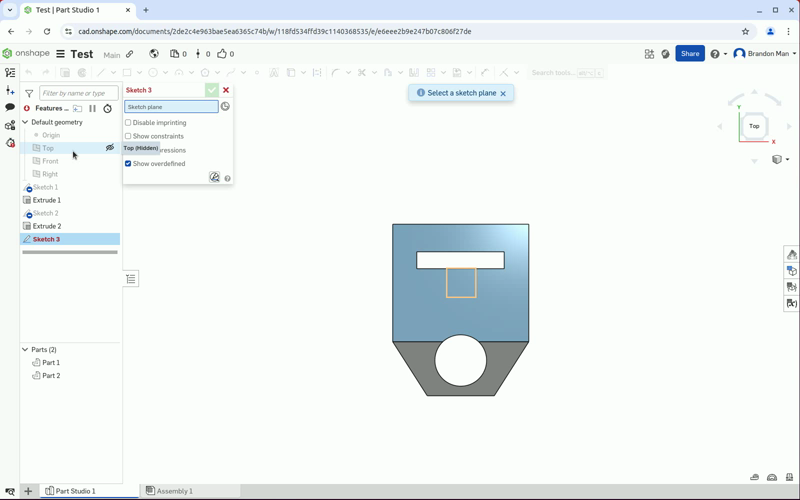
click(73, 150)
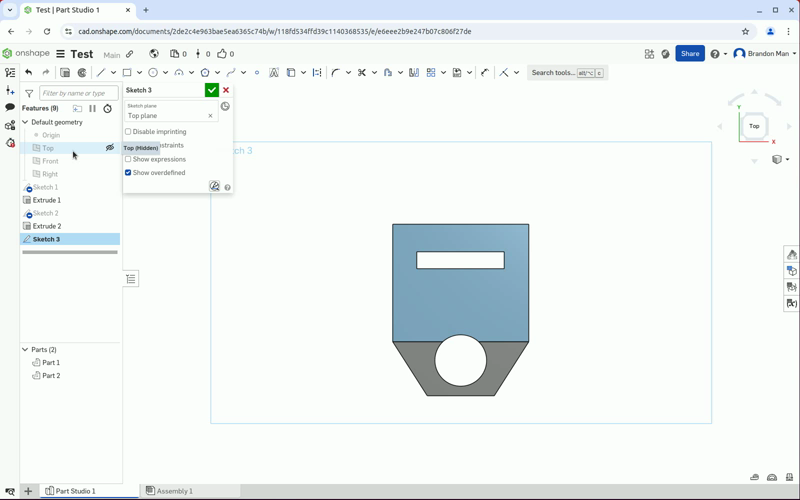
mouse_move(73, 352)
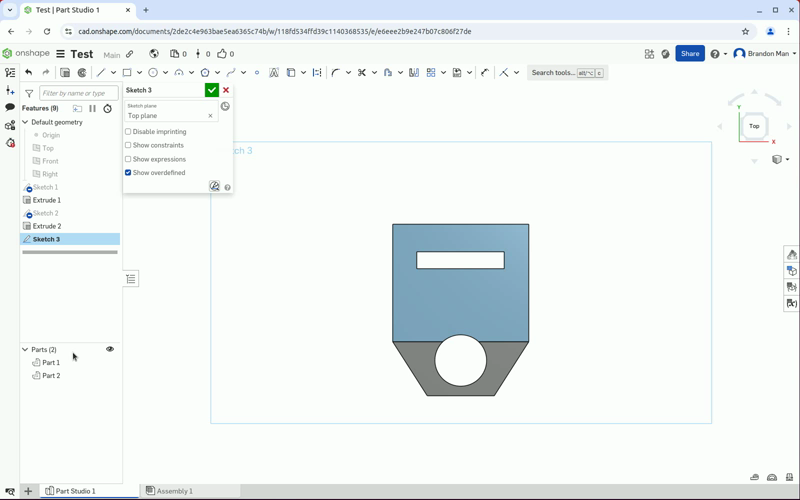
key(y)
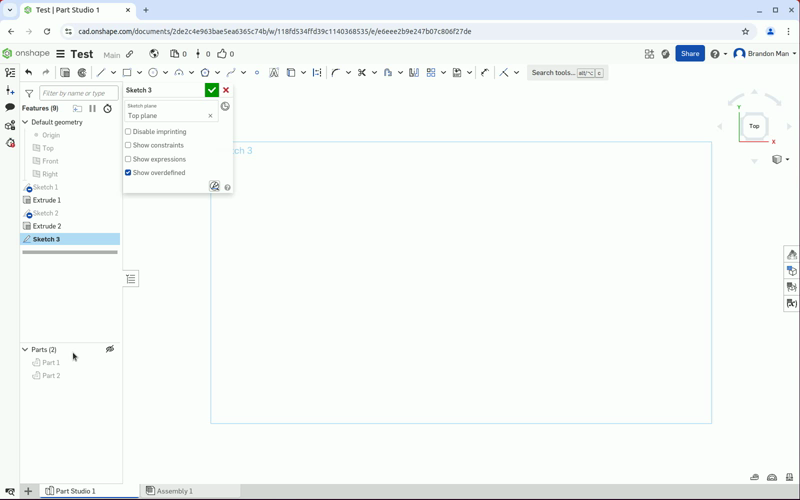
key(l)
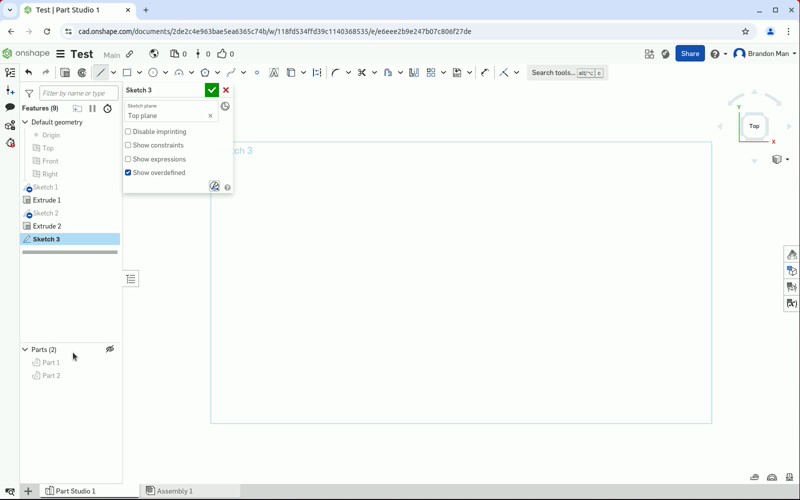
key_down(shift)
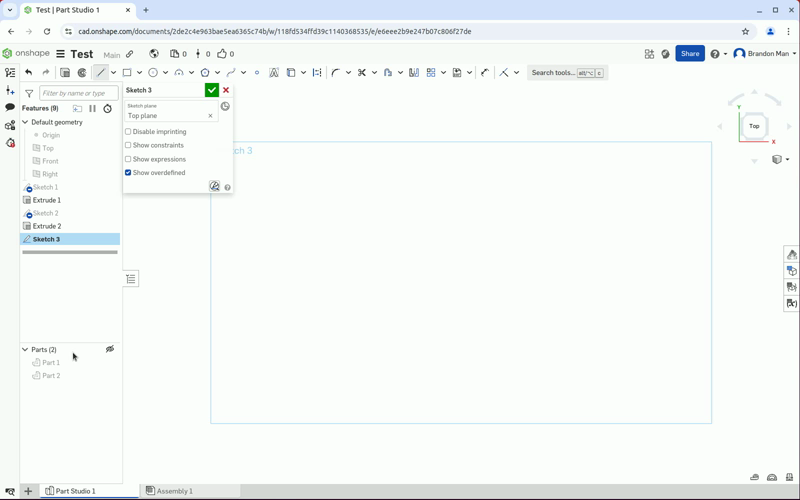
mouse_move(392, 341)
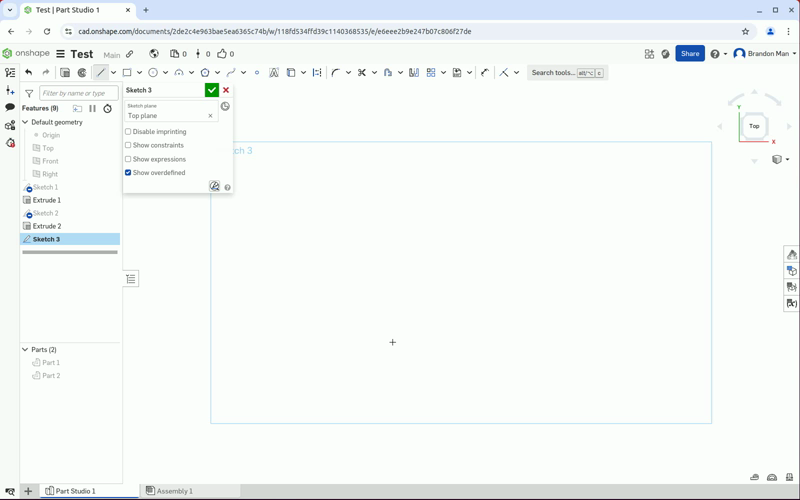
click(392, 341)
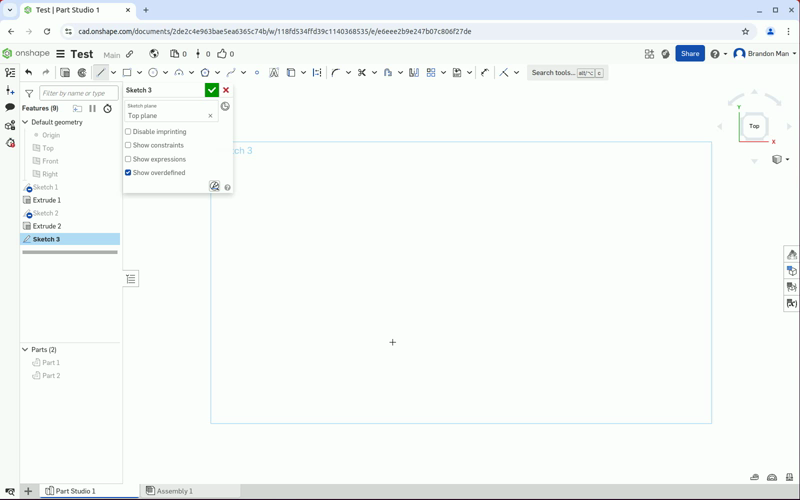
key_up(shift)
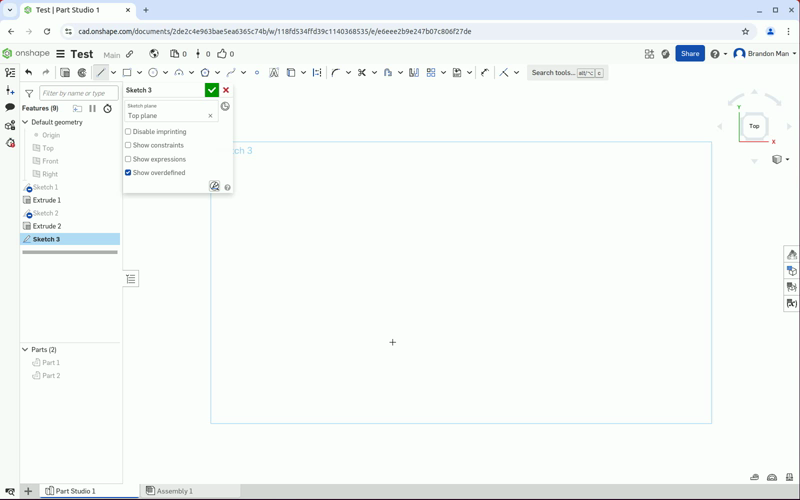
key_down(shift)
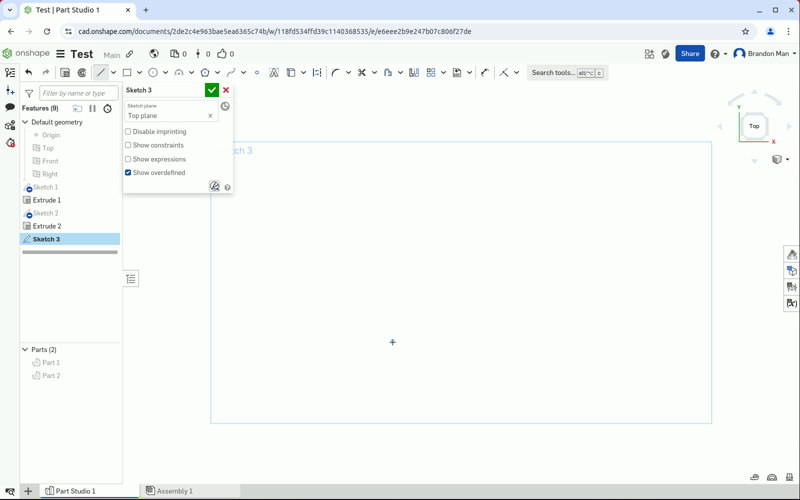
mouse_move(427, 395)
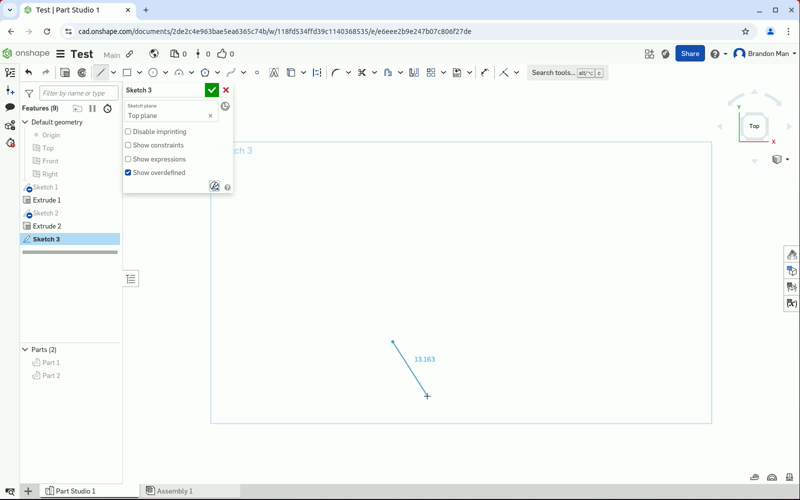
click(427, 395)
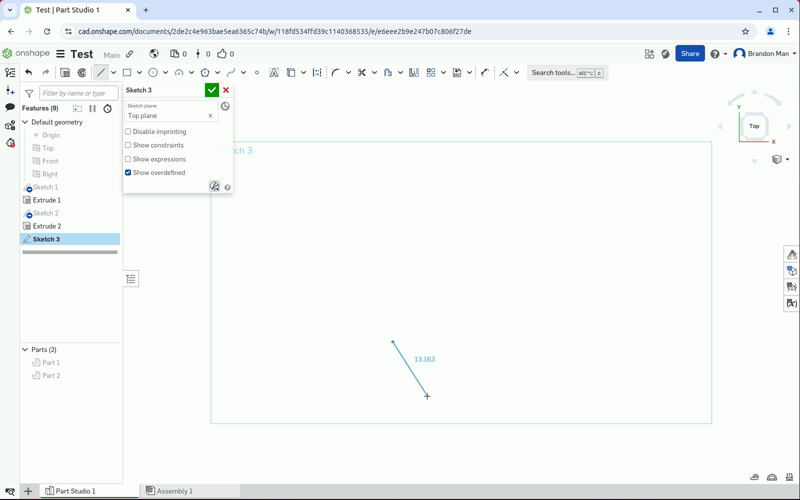
key_up(shift)
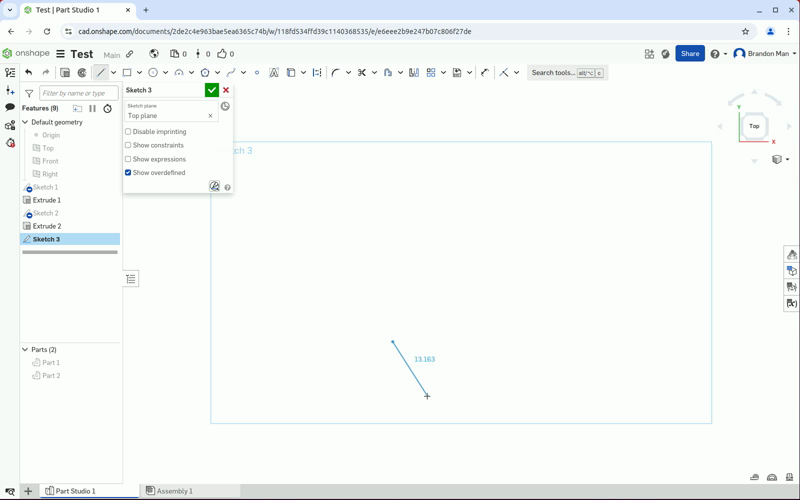
key_down(shift)
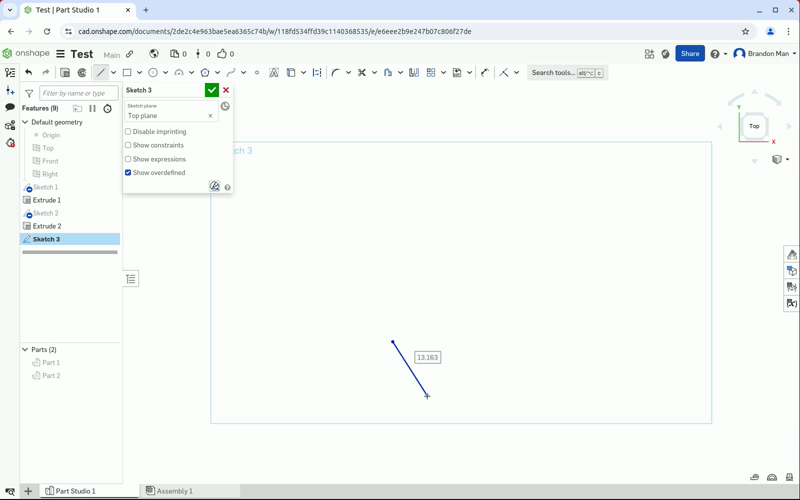
mouse_move(494, 395)
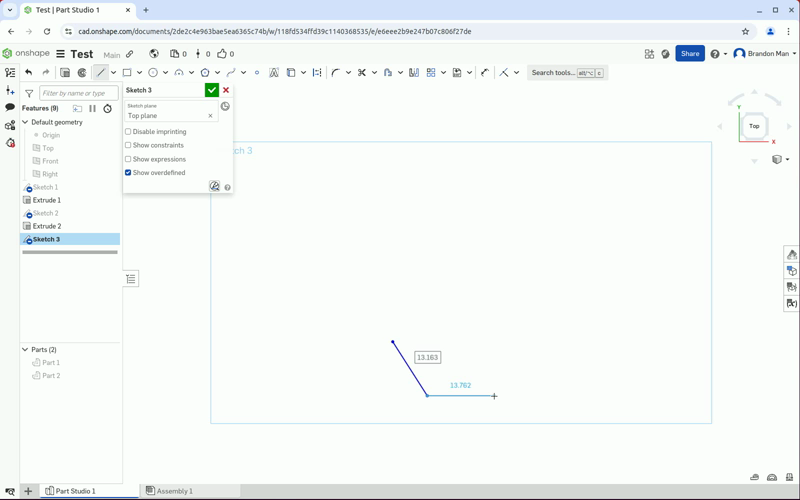
click(494, 395)
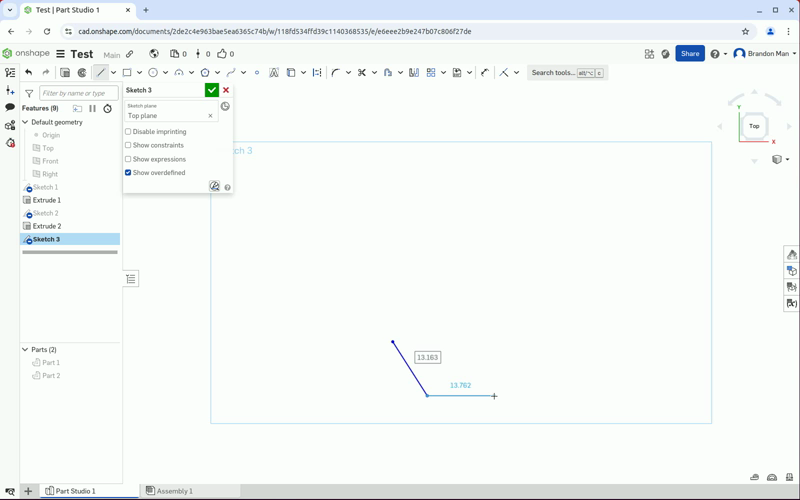
key_up(shift)
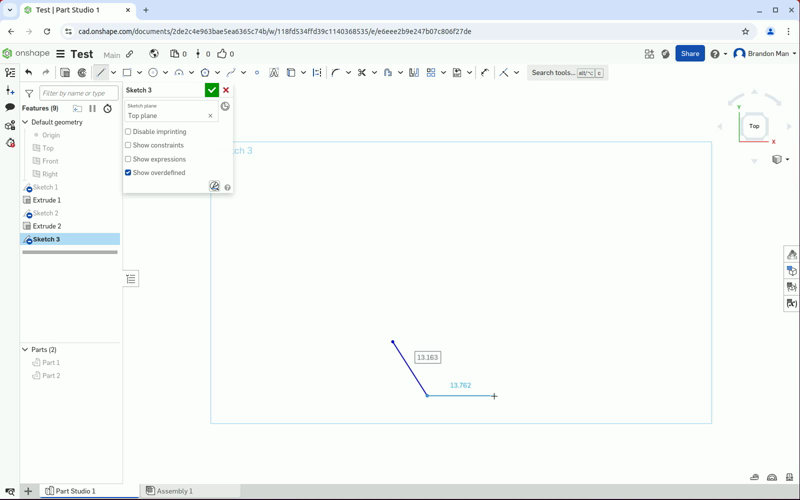
key_down(shift)
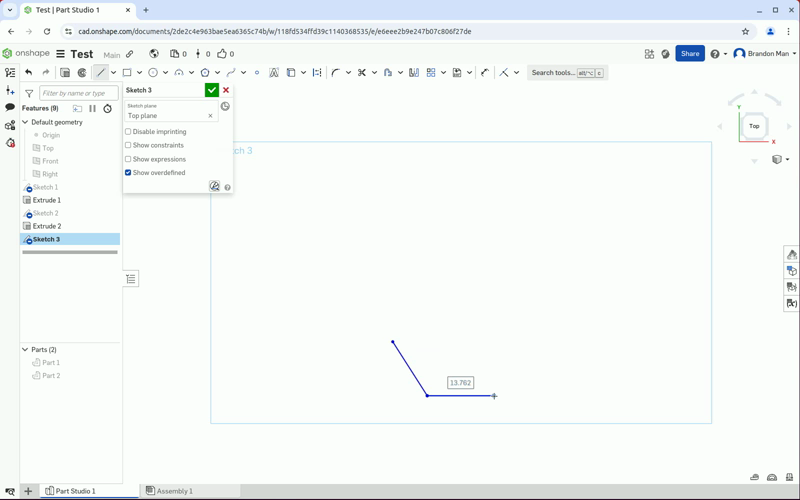
mouse_move(528, 341)
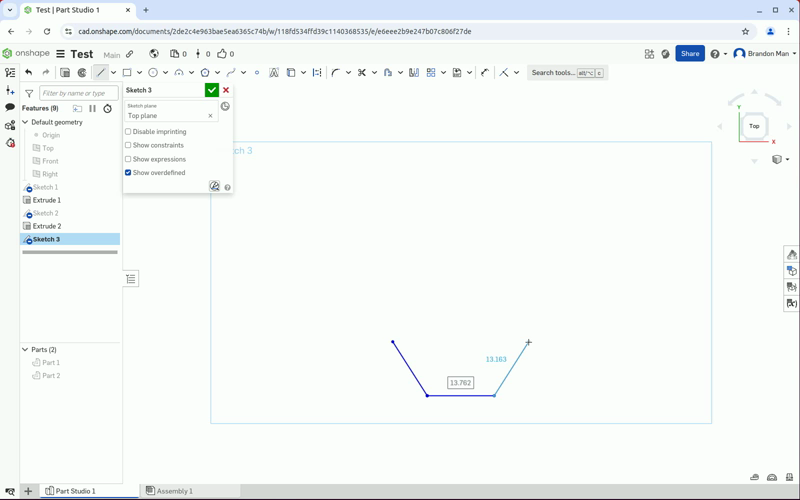
click(528, 341)
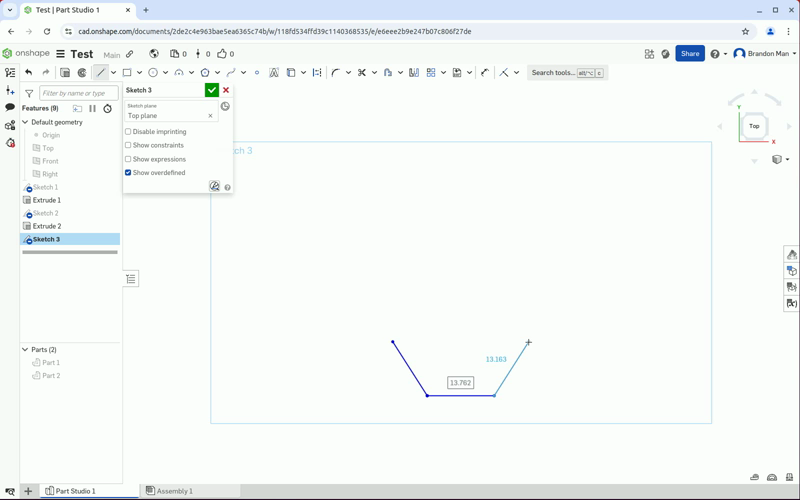
key_up(shift)
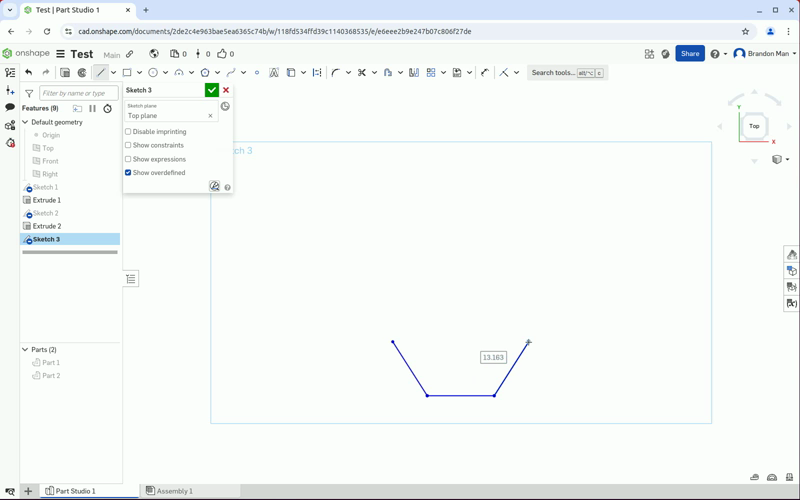
key_down(shift)
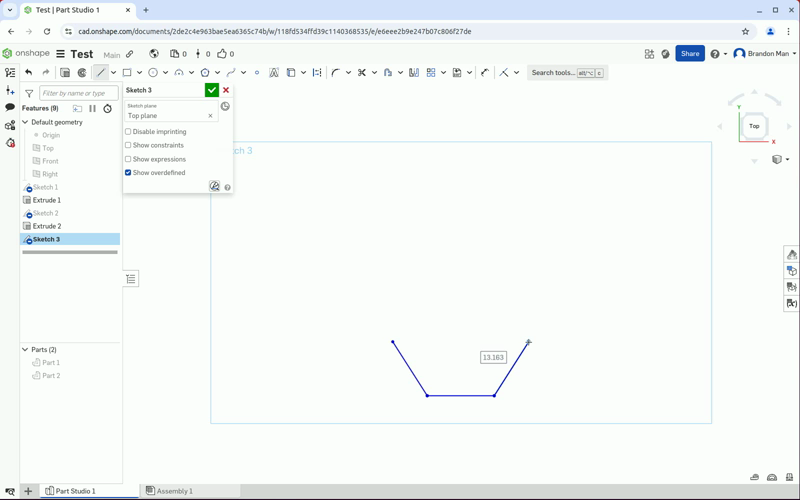
mouse_move(558, 341)
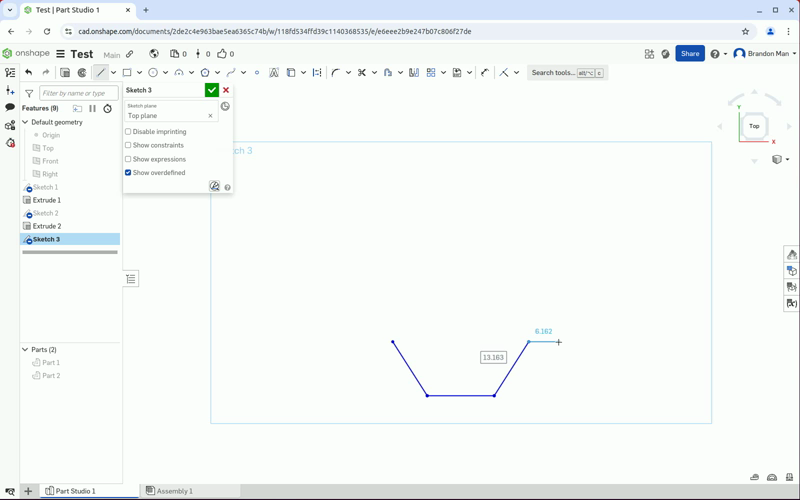
mouse_move(478, 341)
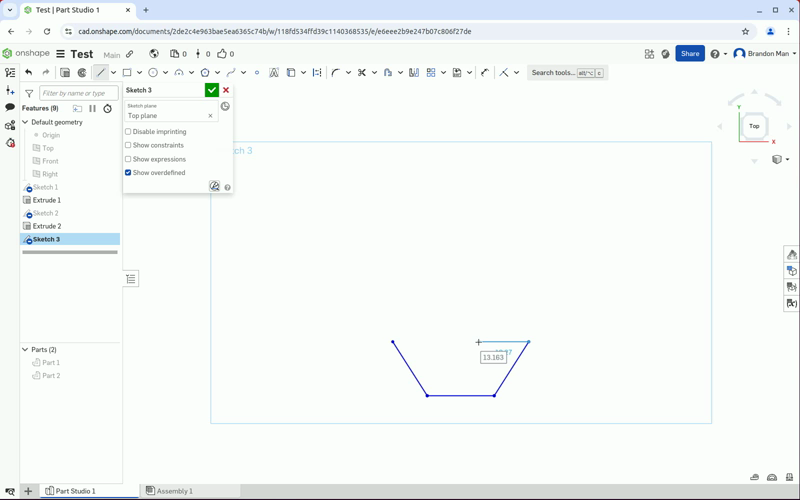
click(478, 341)
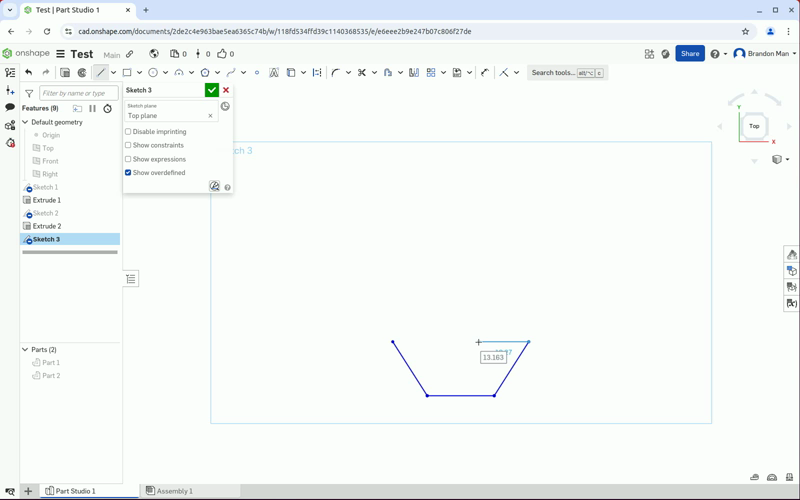
key_up(shift)
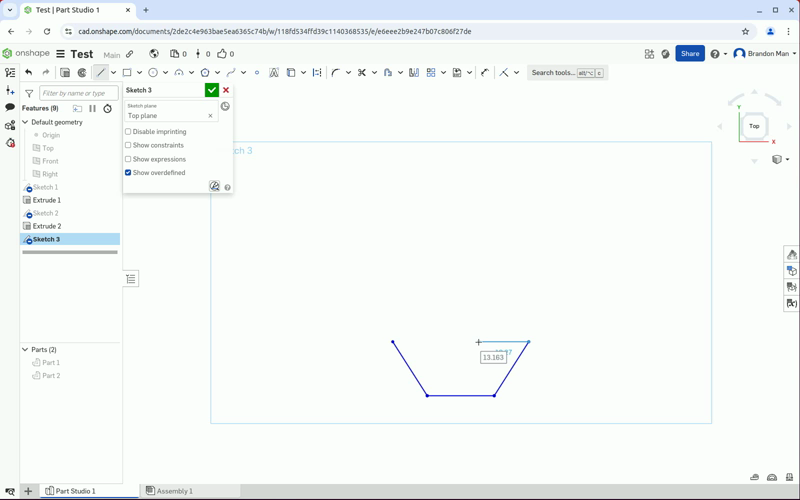
key(esc)
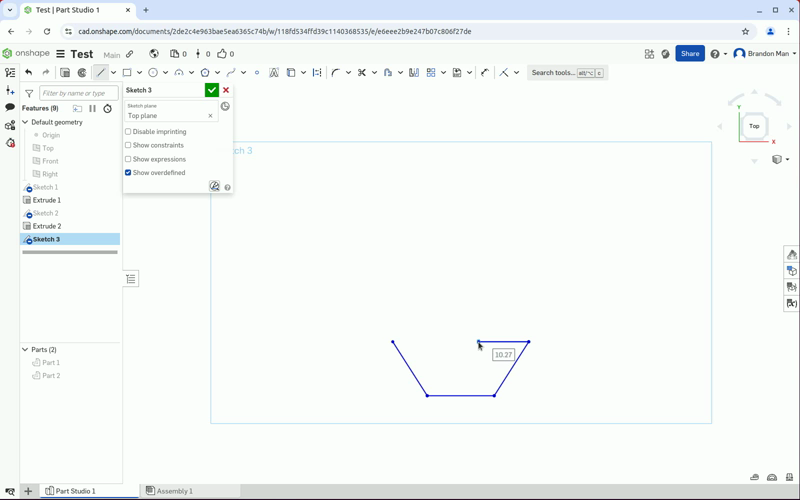
key(a)
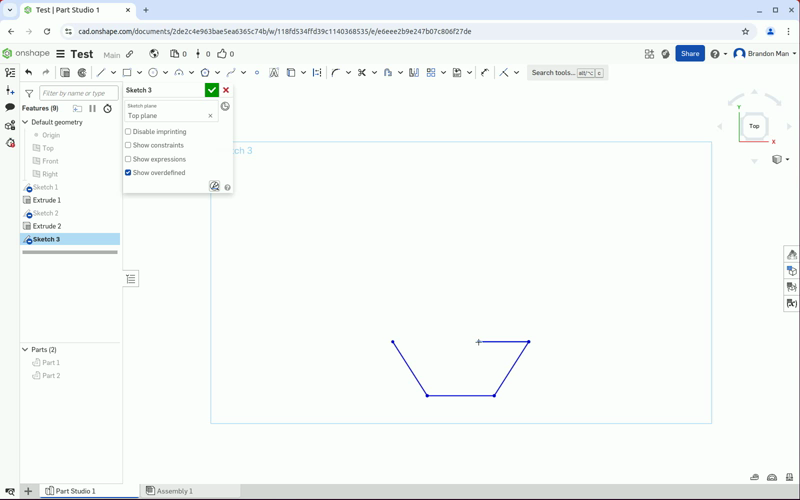
mouse_move(478, 341)
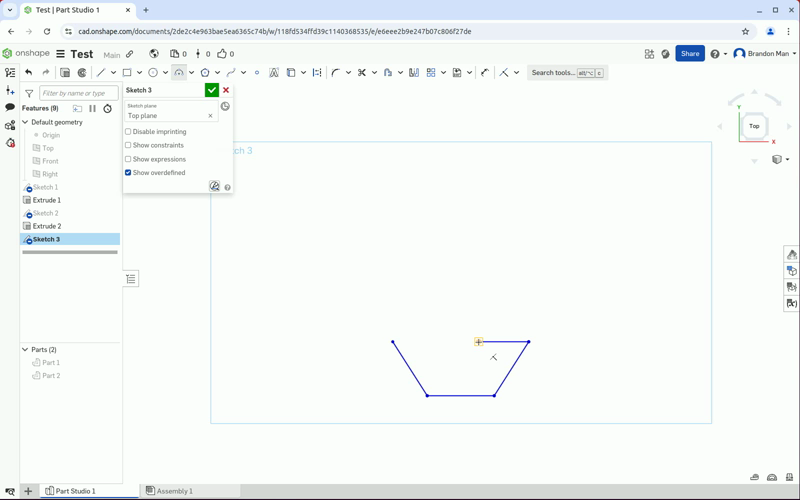
click(478, 341)
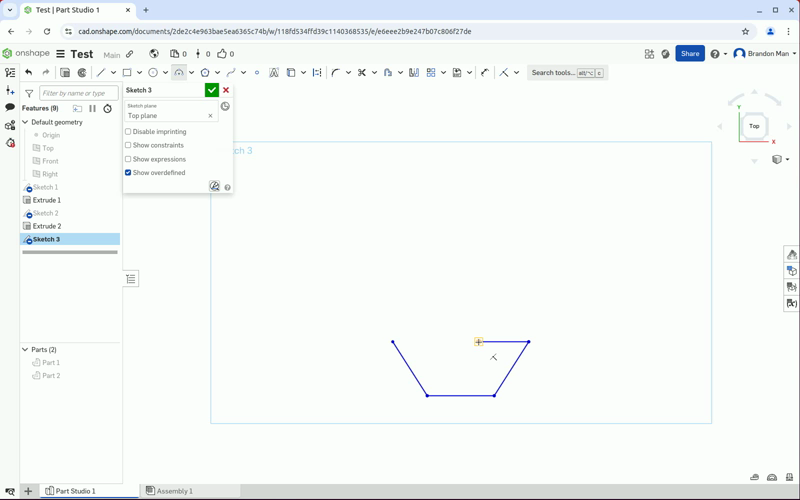
key_down(shift)
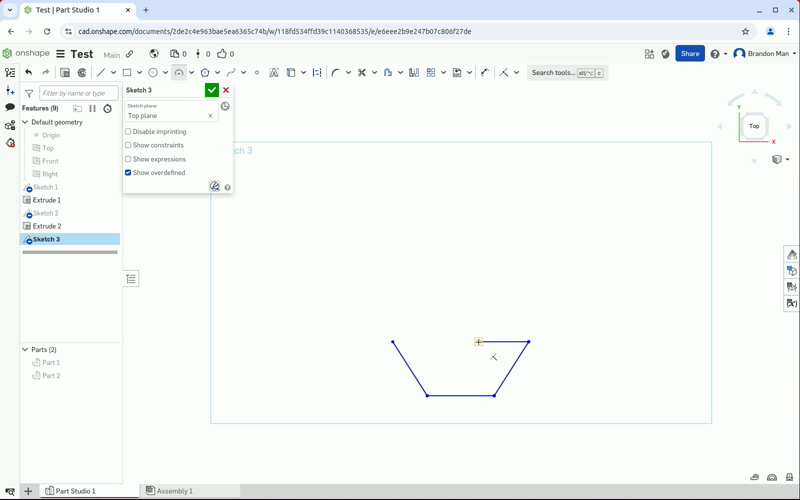
mouse_move(442, 341)
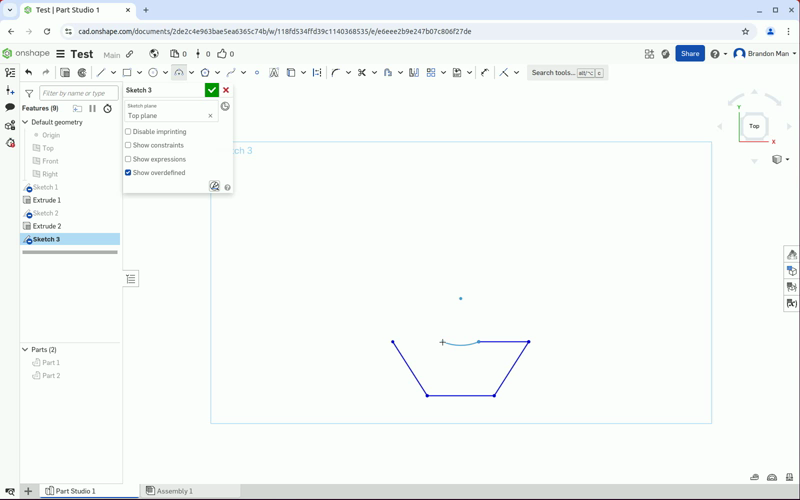
click(442, 341)
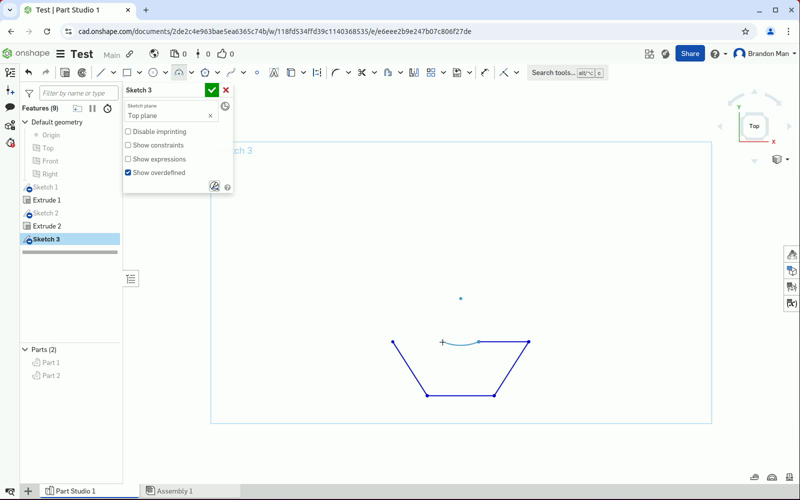
mouse_move(460, 386)
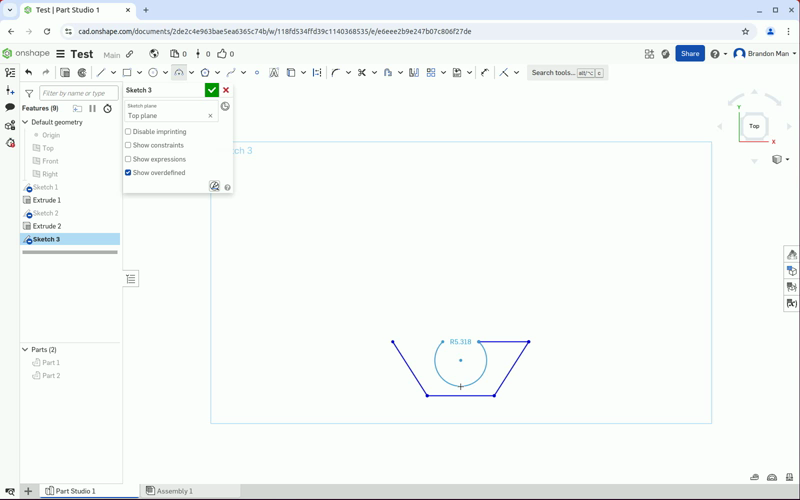
click(460, 386)
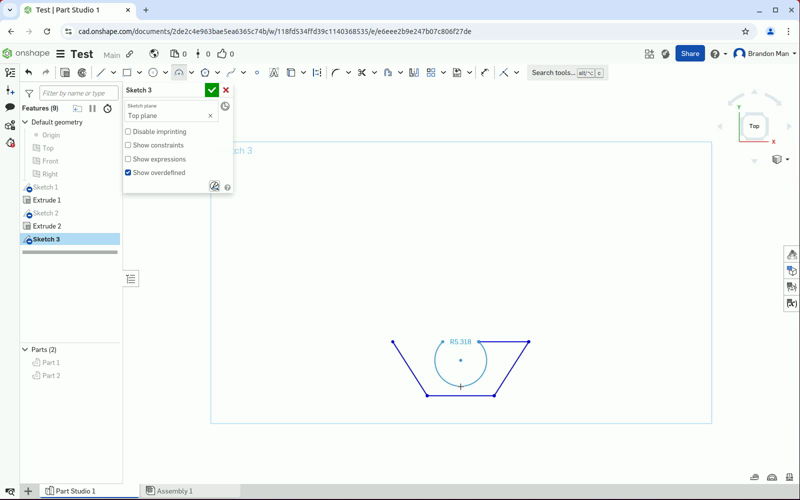
key_up(shift)
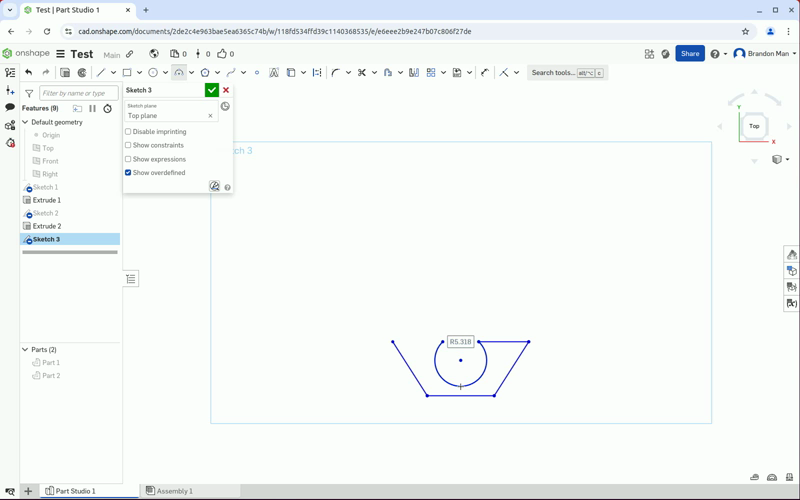
key(esc)
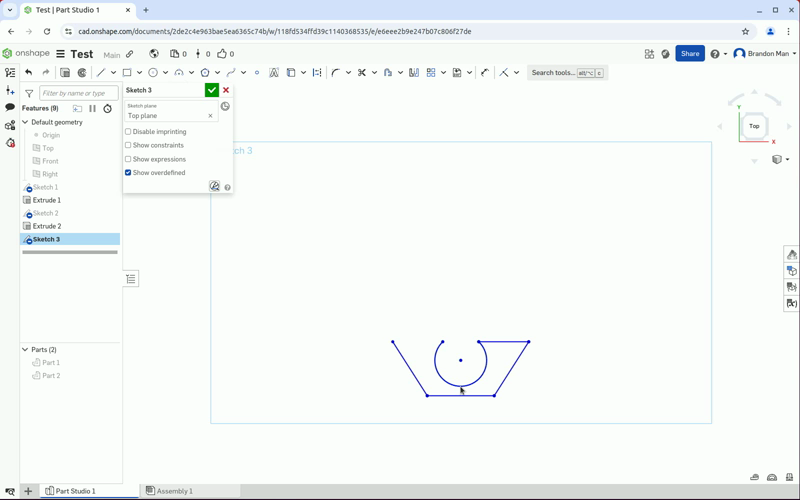
key(l)
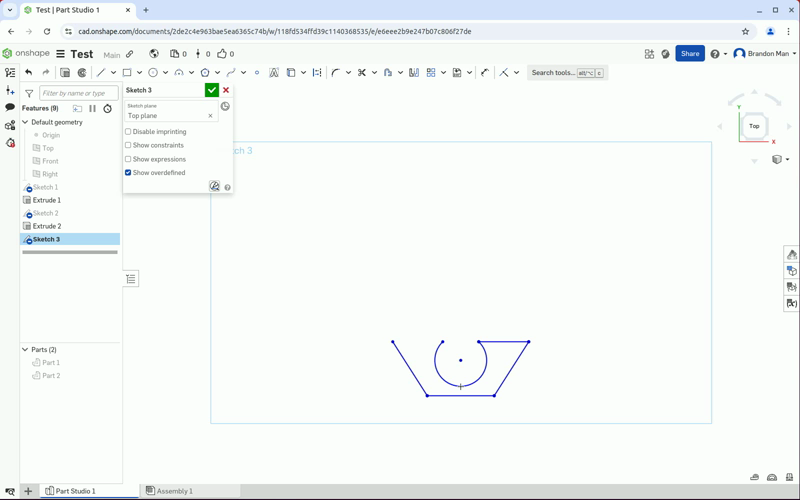
mouse_move(442, 341)
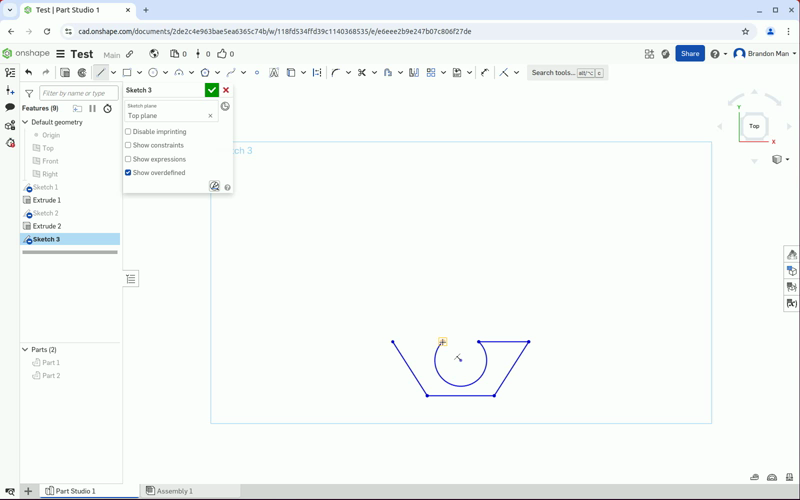
click(442, 341)
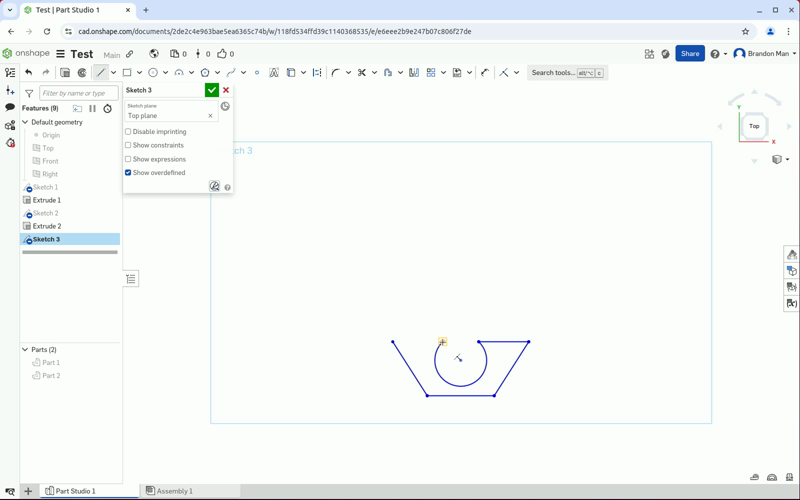
mouse_move(472, 341)
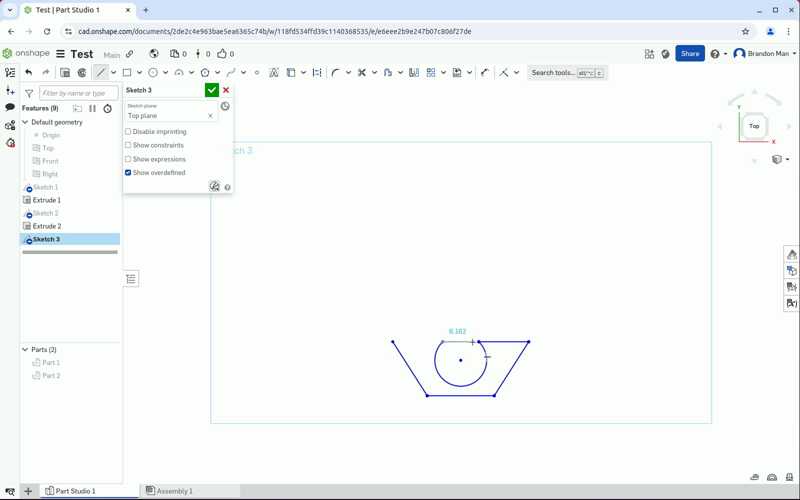
key_down(shift)
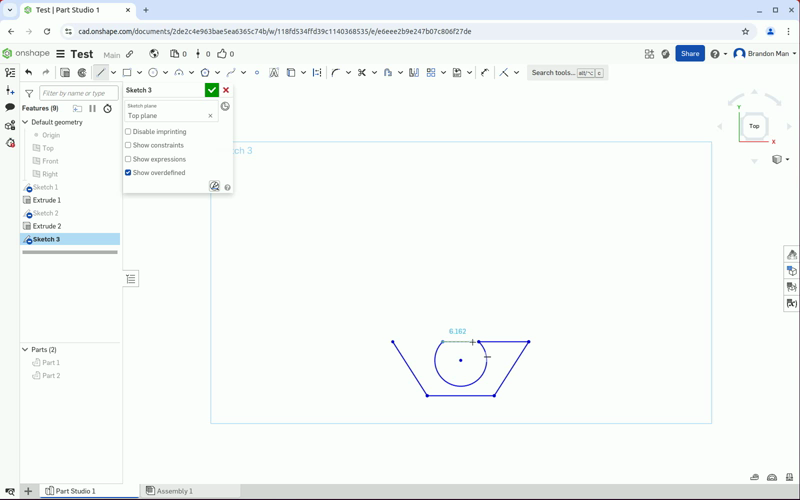
mouse_move(392, 341)
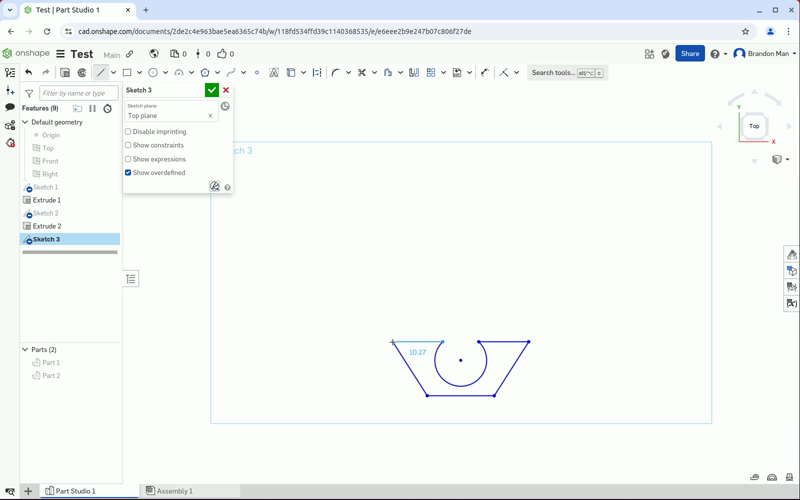
key_up(shift)
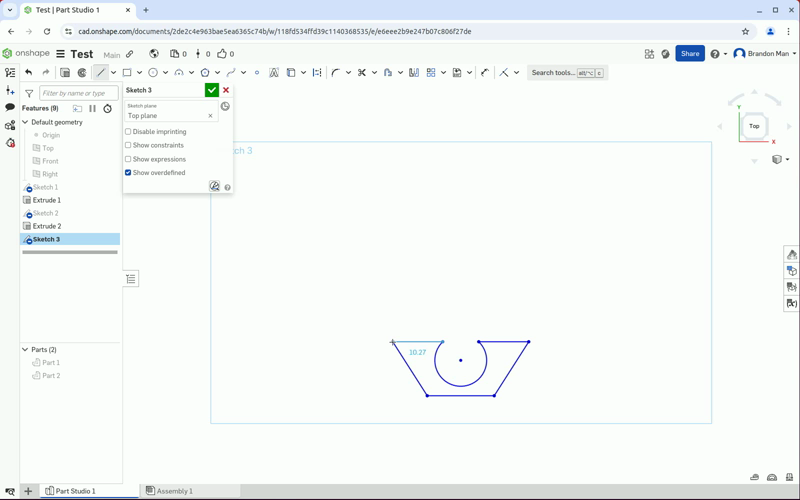
click(392, 341)
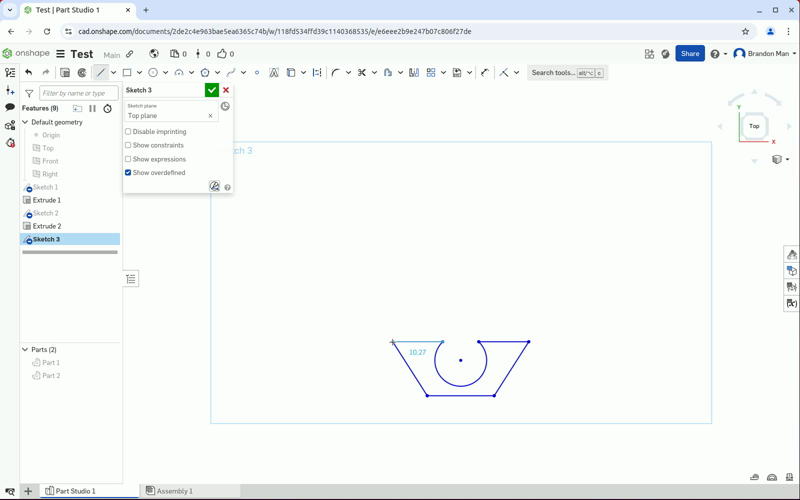
key(esc)
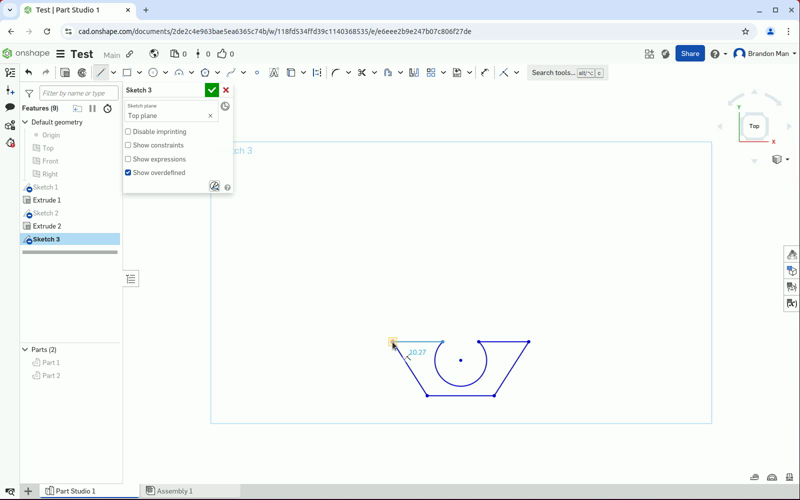
mouse_move(479, 386)
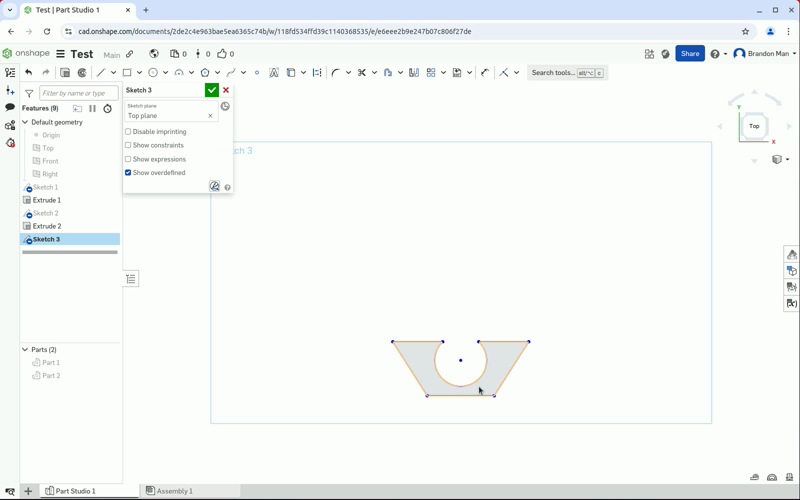
click(479, 386)
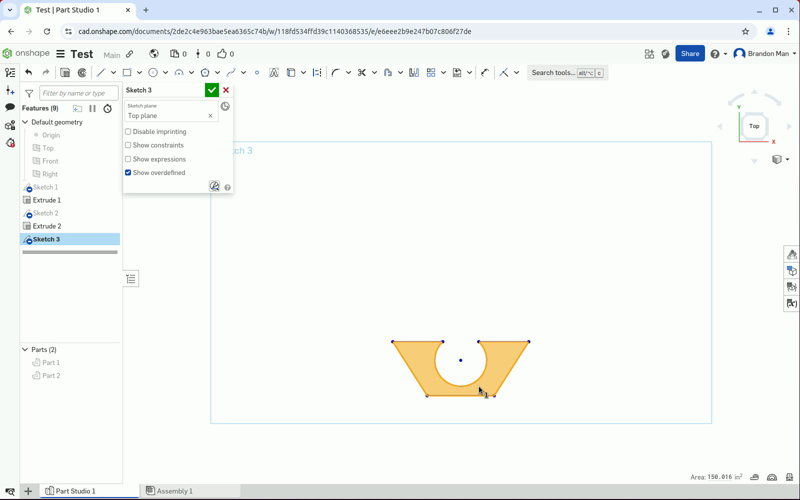
mouse_move(73, 352)
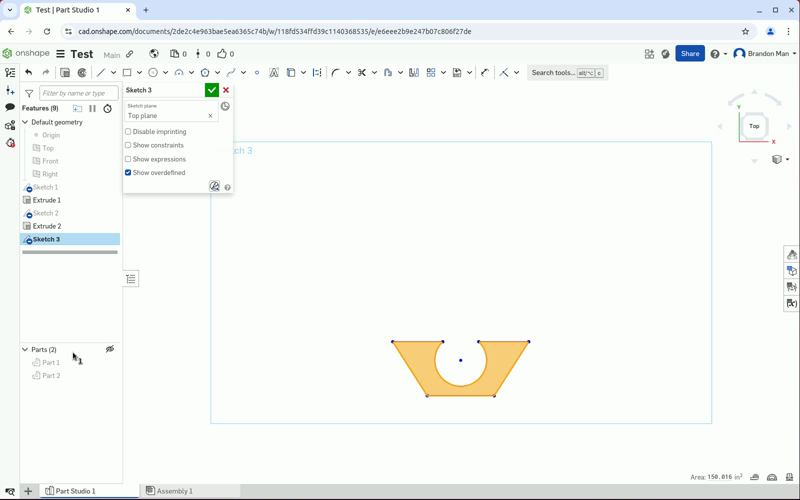
key(shift+y)
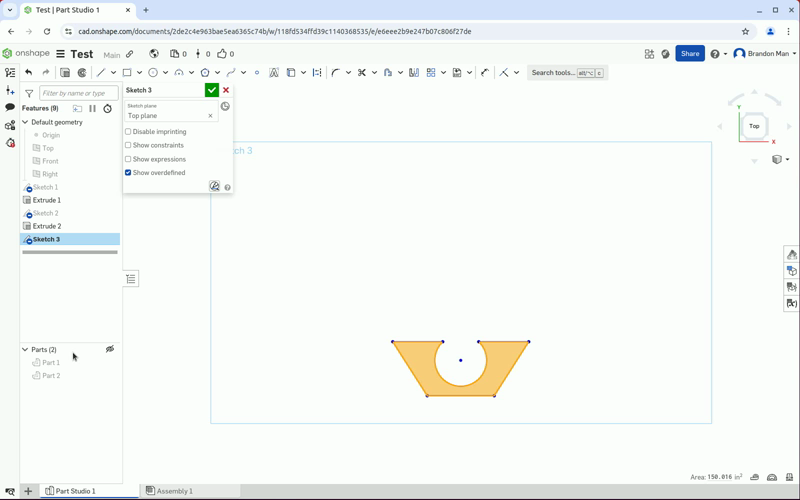
key(shift+e)
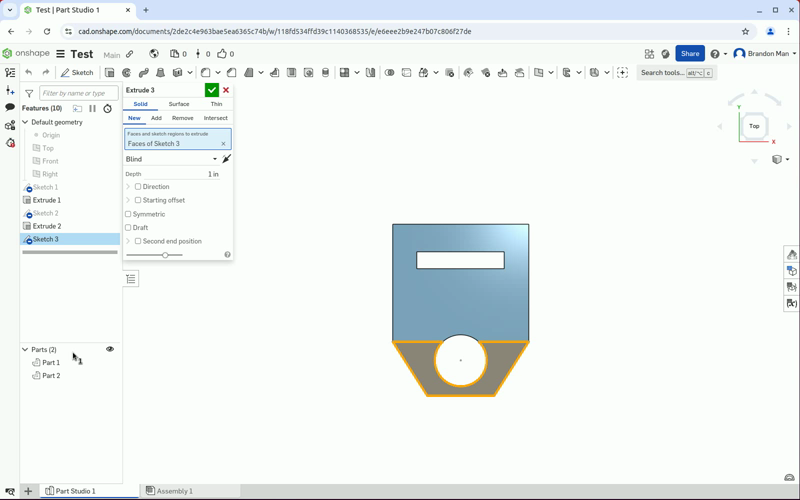
mouse_move(143, 106)
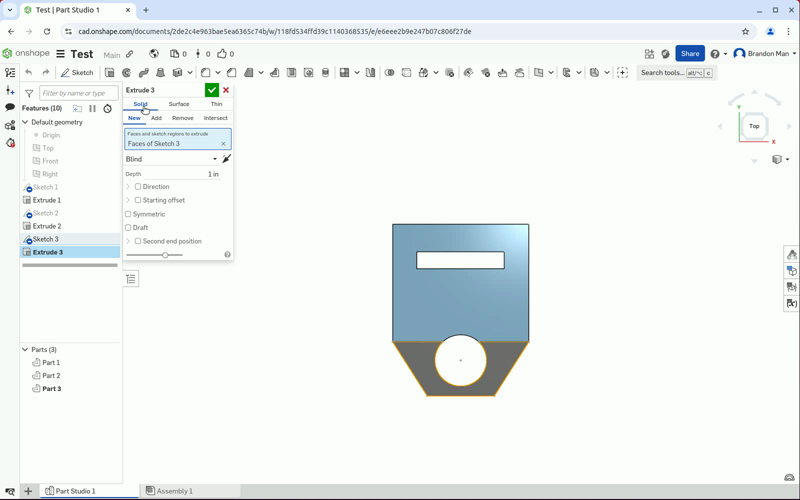
click(143, 106)
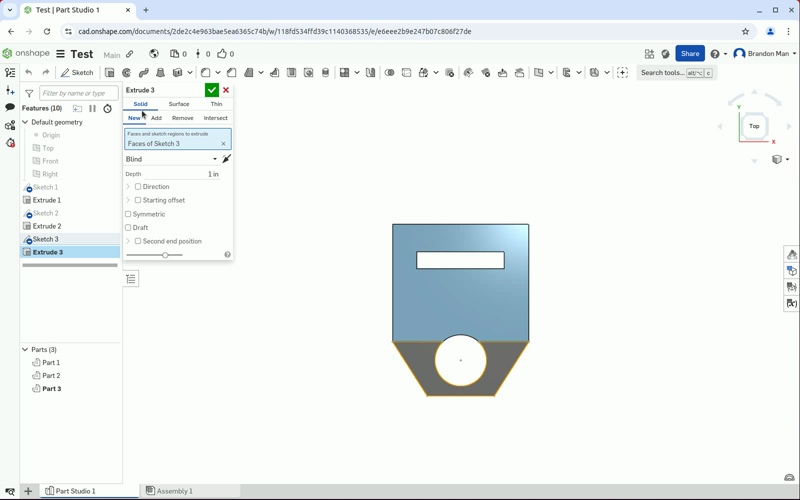
mouse_move(137, 120)
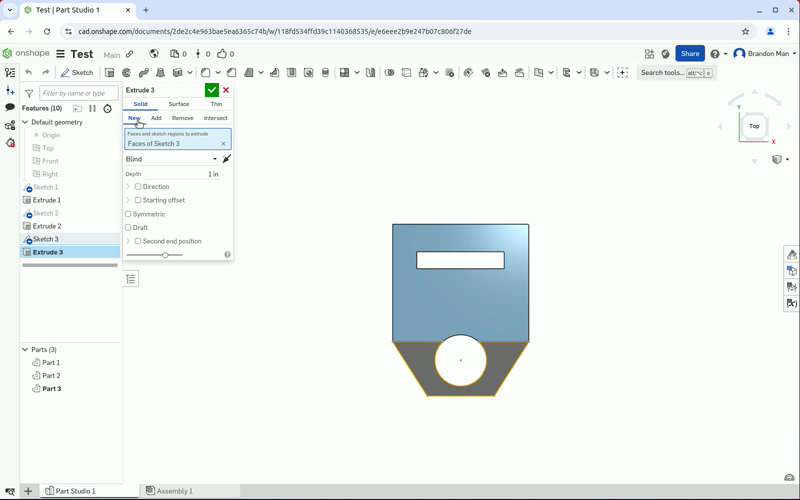
click(137, 120)
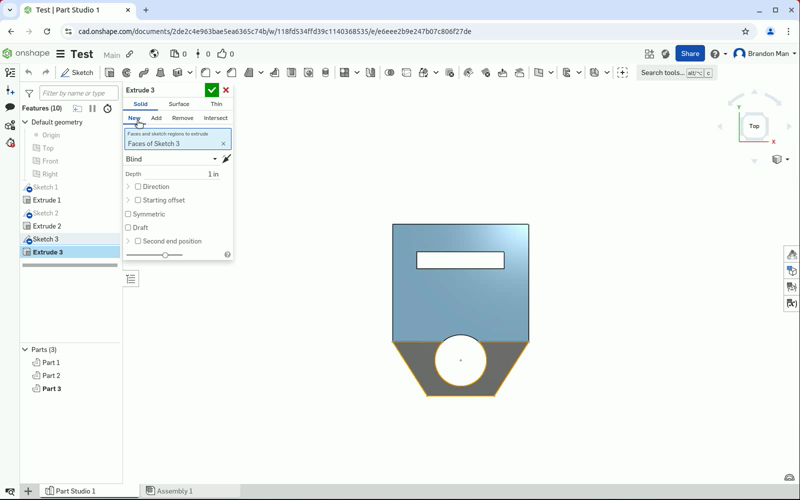
key(tab, 4)
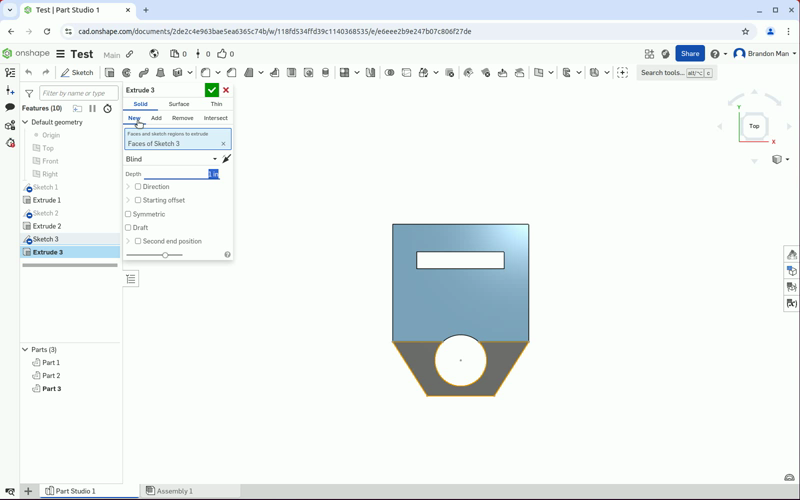
text(2.407)
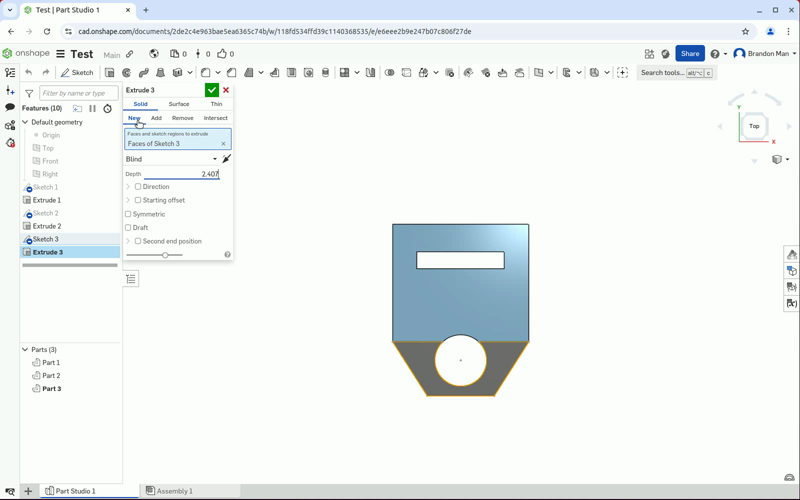
key(enter)
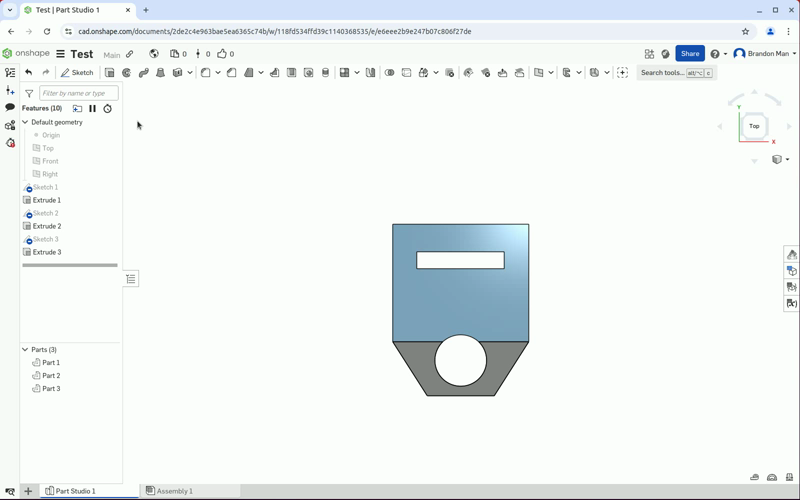
key(shift+h)
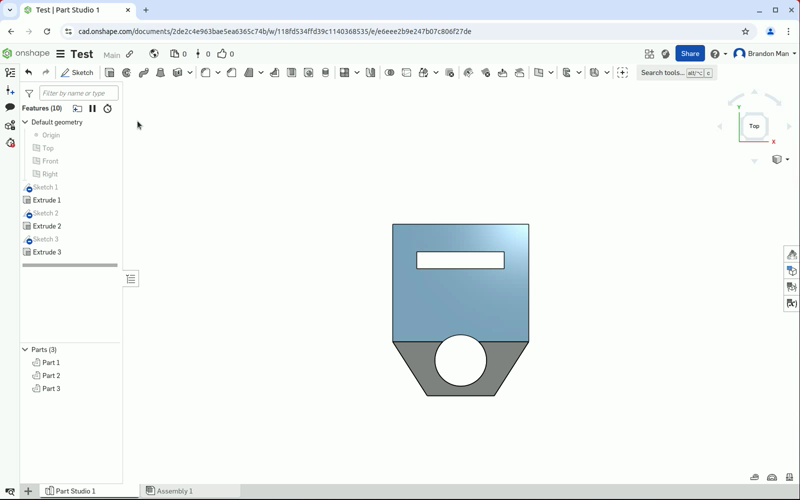
key(shift+h)
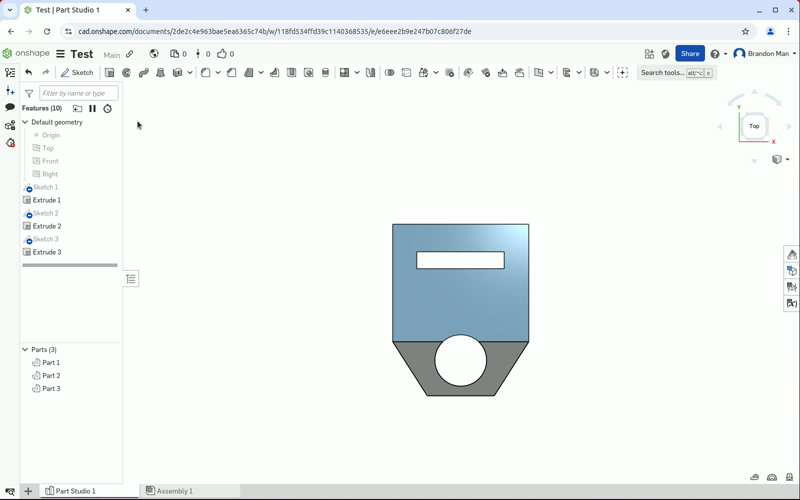
mouse_move(73, 189)
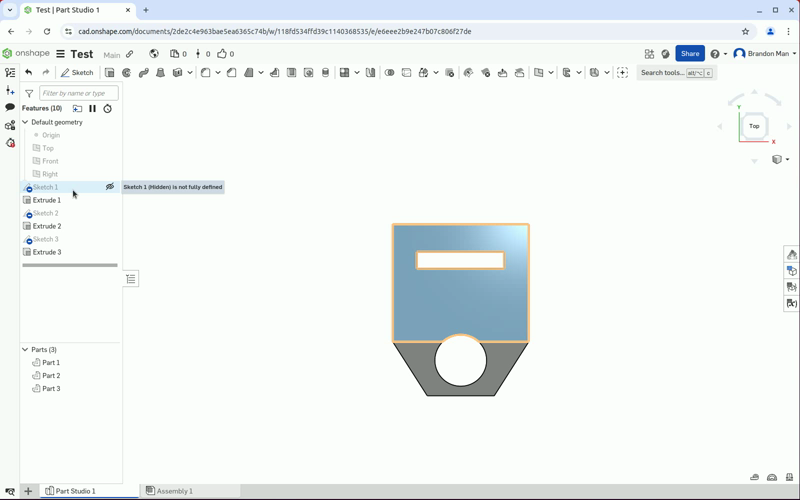
click(73, 189)
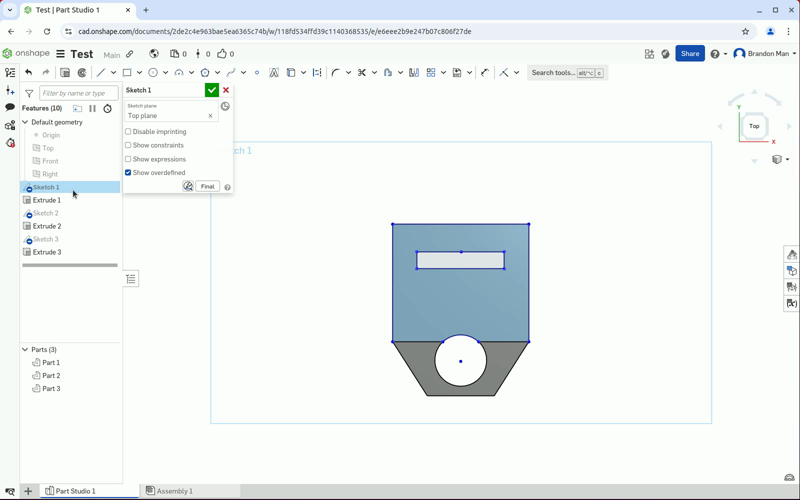
mouse_move(229, 92)
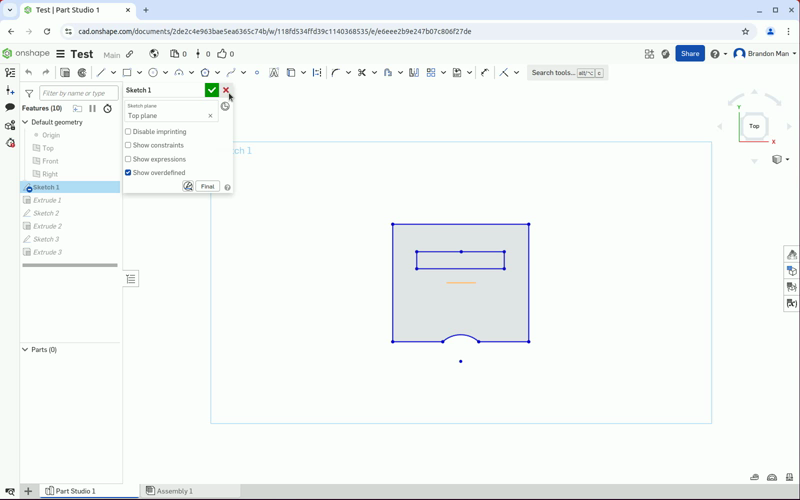
click(229, 92)
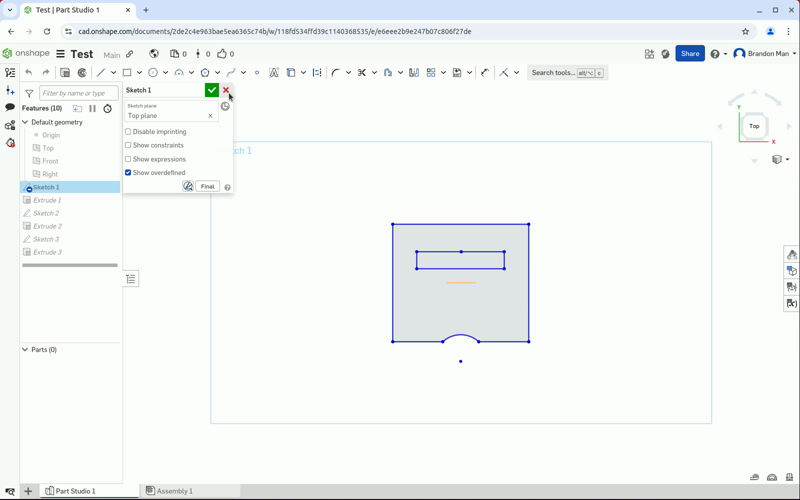
key(shift+s)
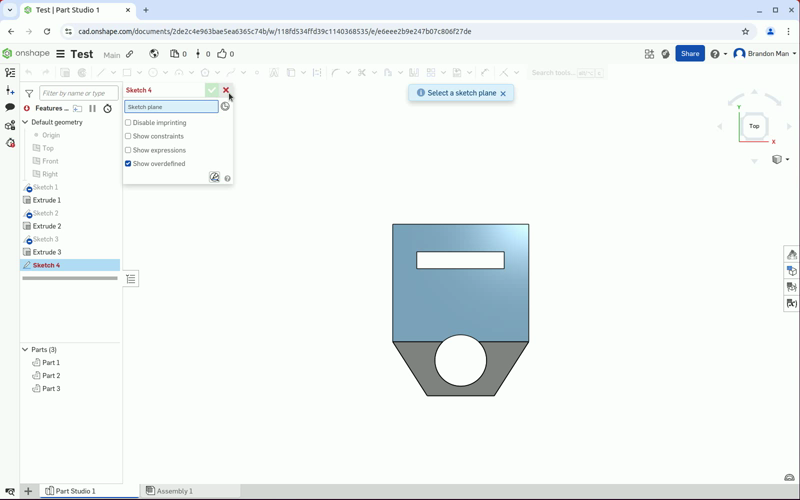
mouse_move(73, 150)
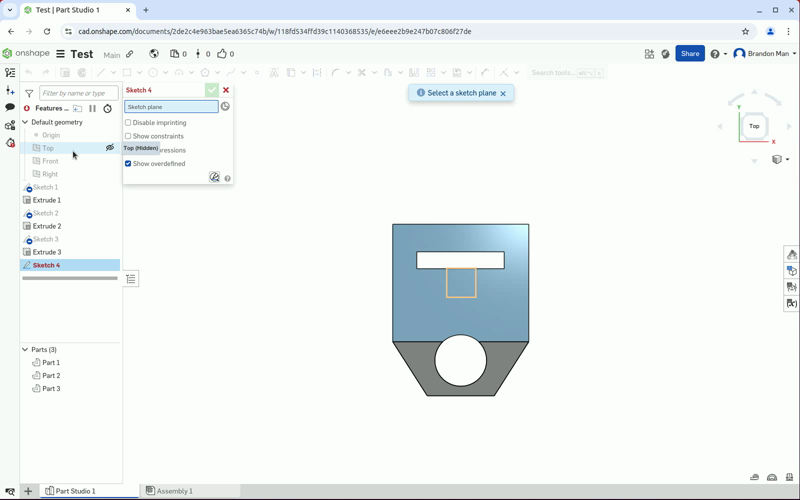
click(73, 150)
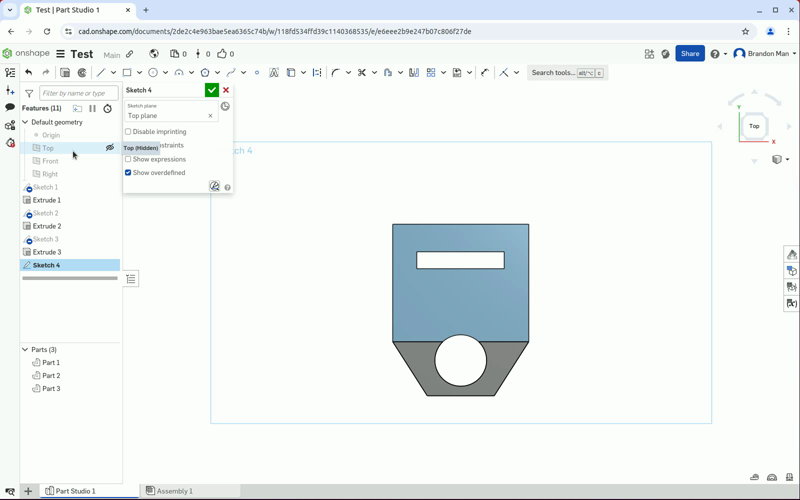
mouse_move(73, 352)
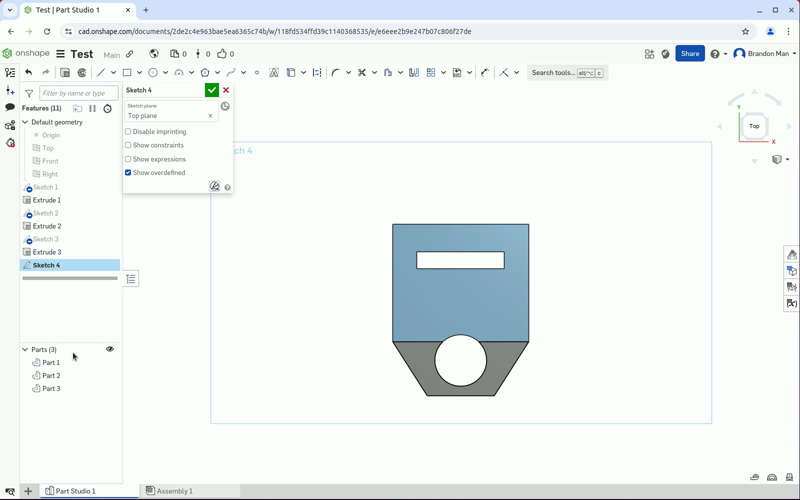
key(y)
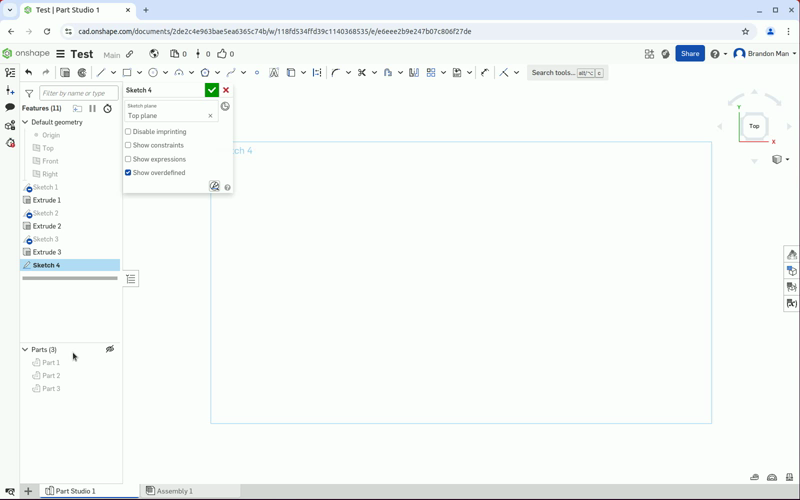
key(l)
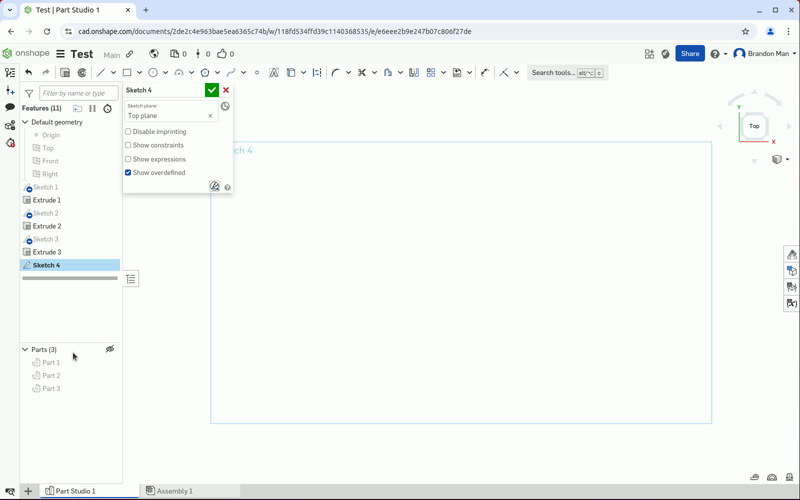
key_down(shift)
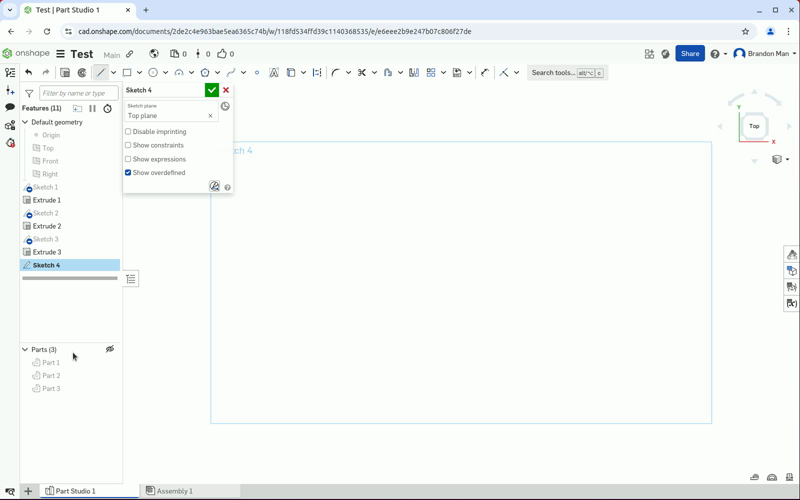
mouse_move(392, 341)
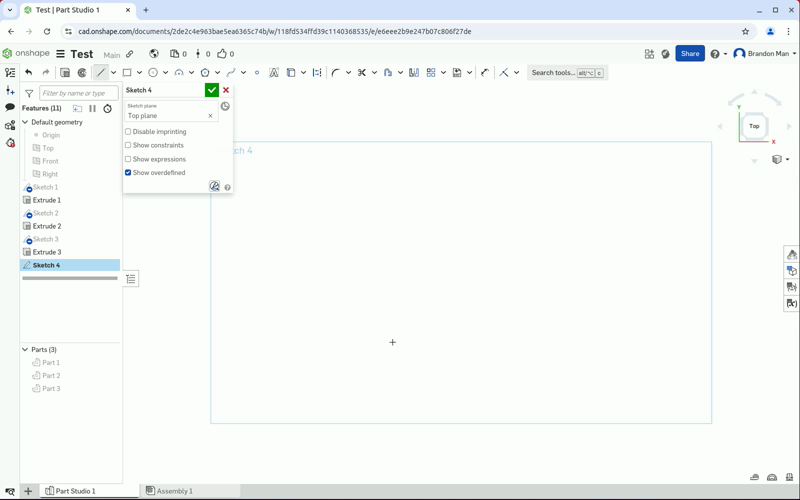
click(392, 341)
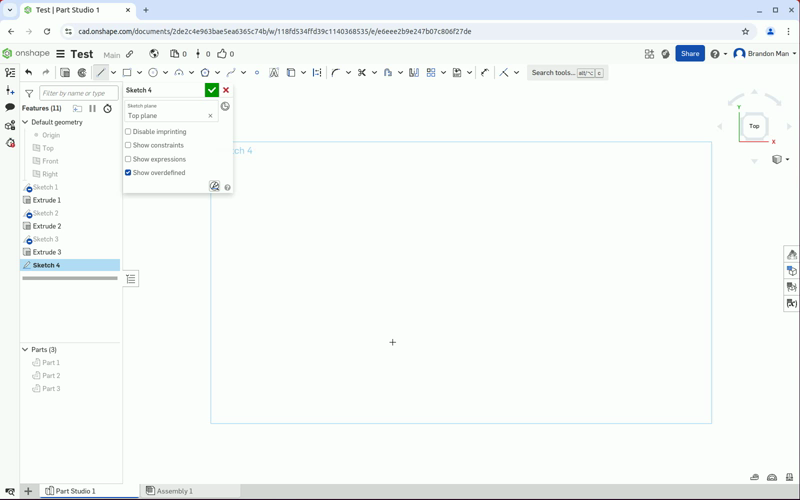
key_up(shift)
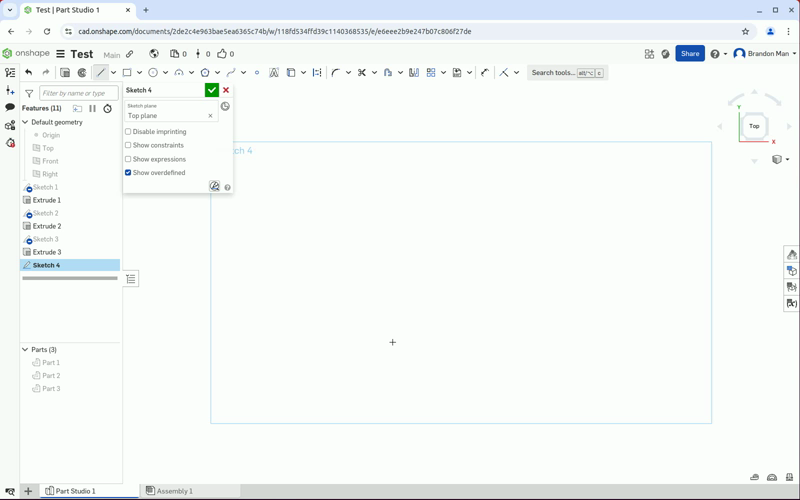
key_down(shift)
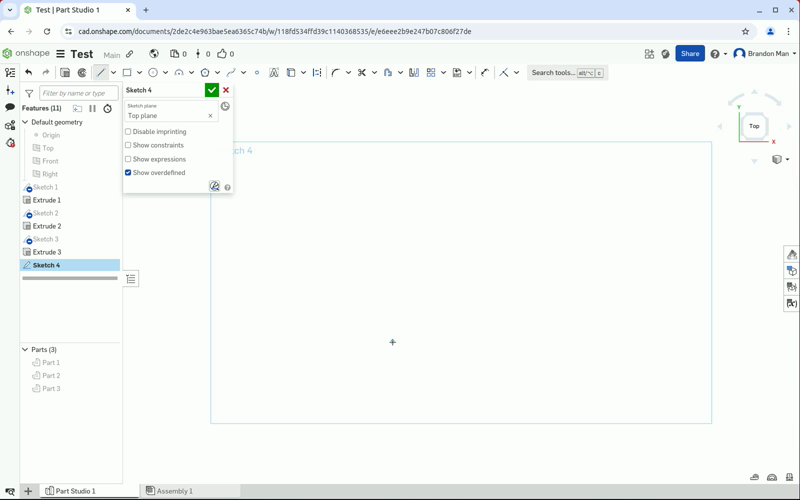
mouse_move(422, 341)
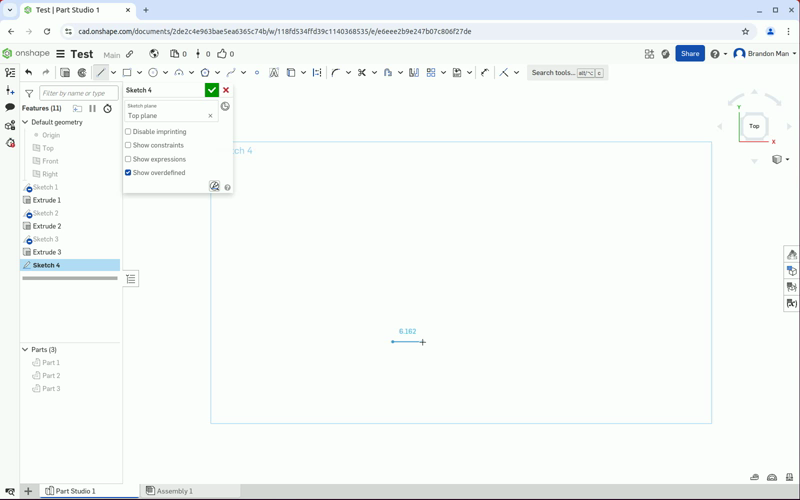
mouse_move(442, 341)
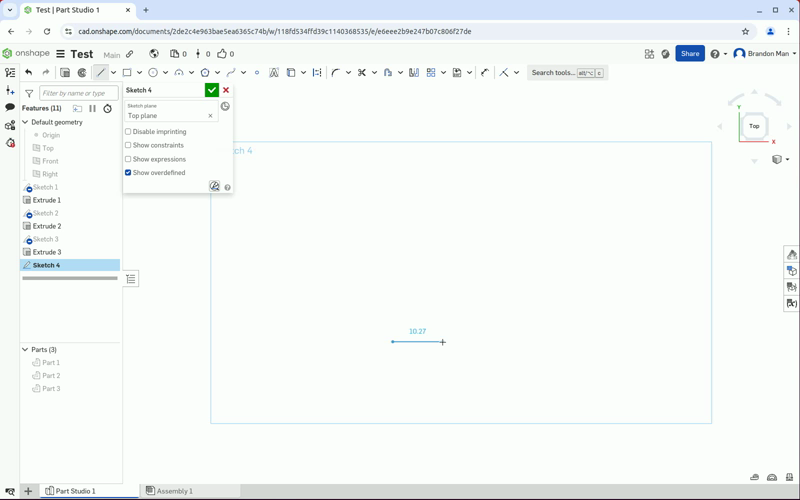
click(442, 341)
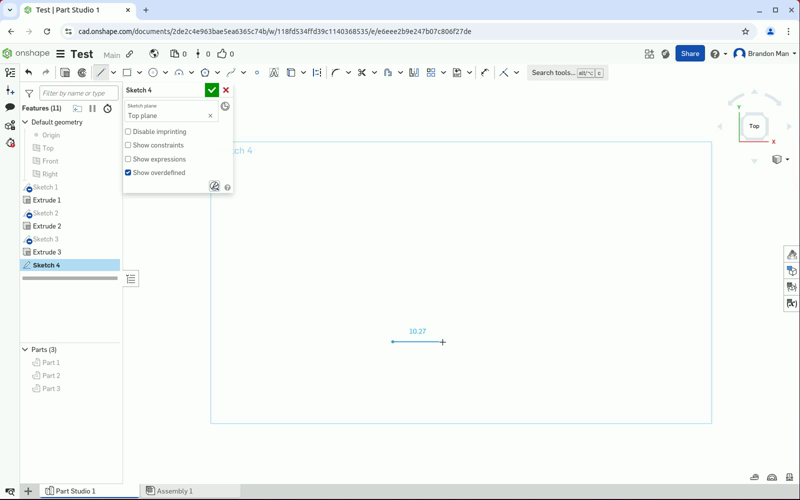
key_up(shift)
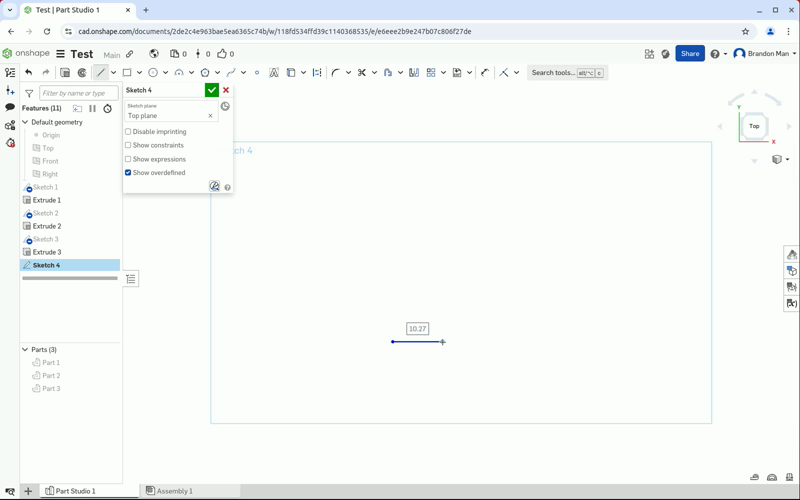
key(esc)
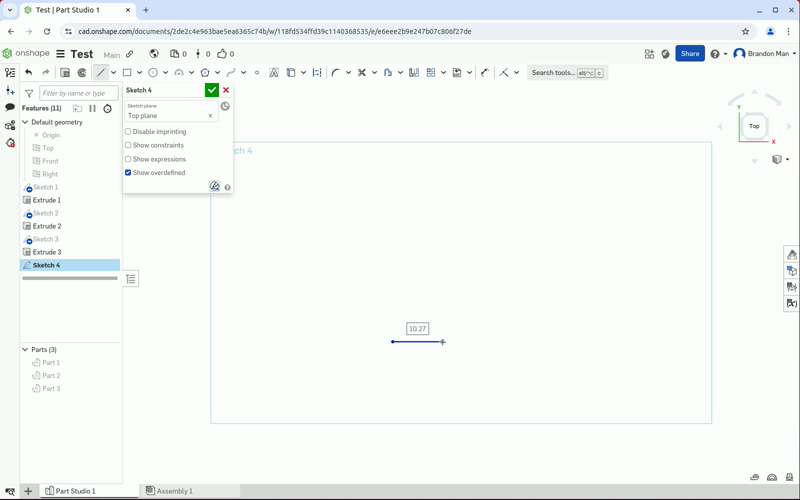
key(a)
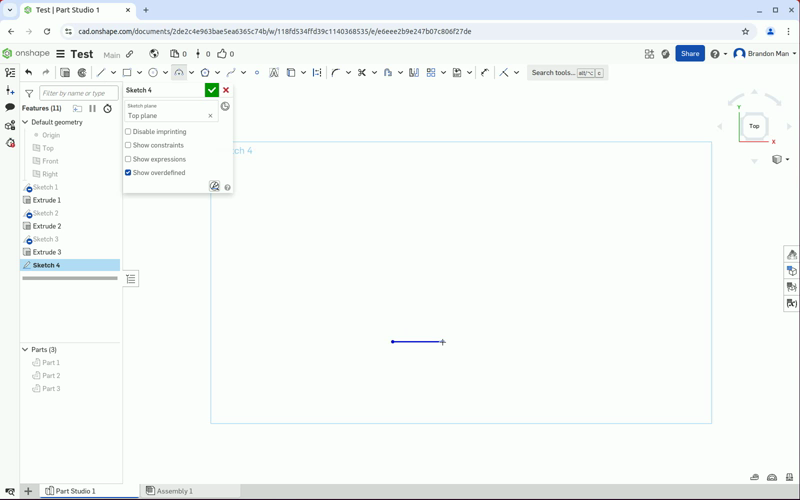
mouse_move(442, 341)
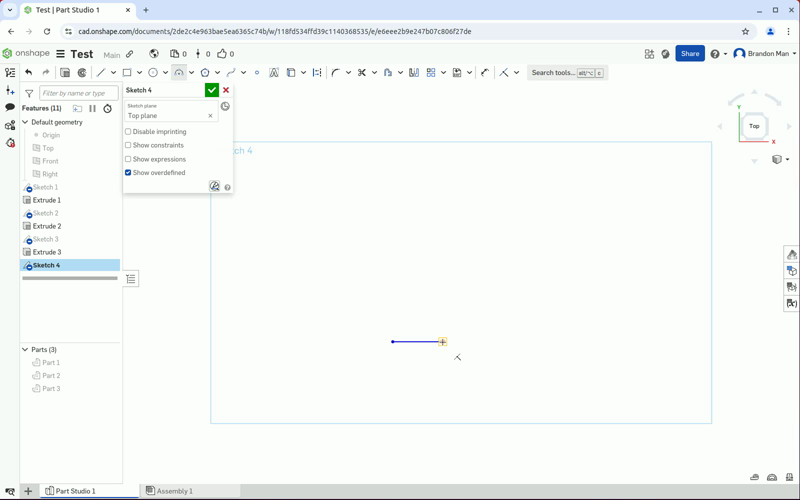
click(442, 341)
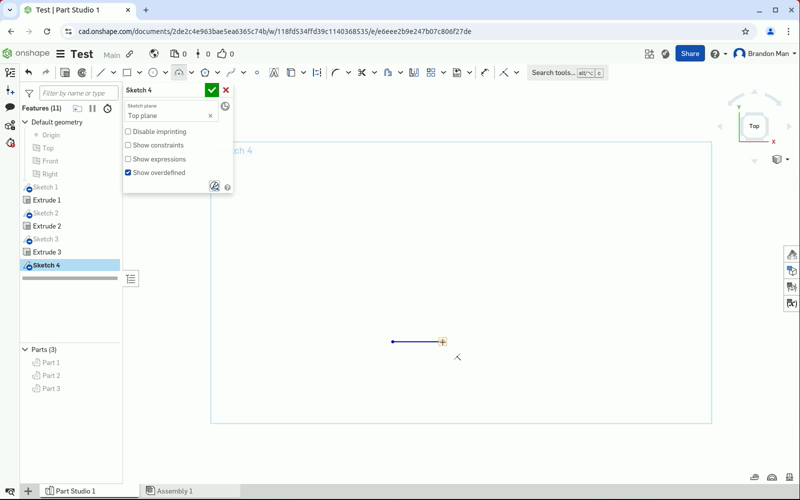
key_down(shift)
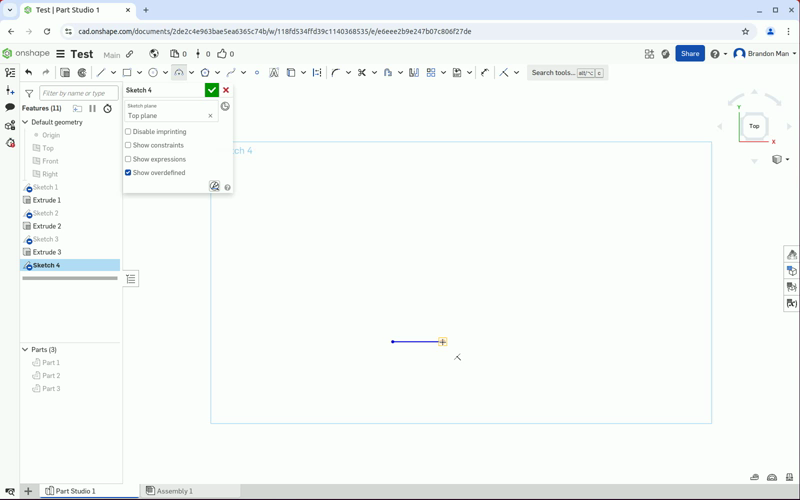
mouse_move(478, 341)
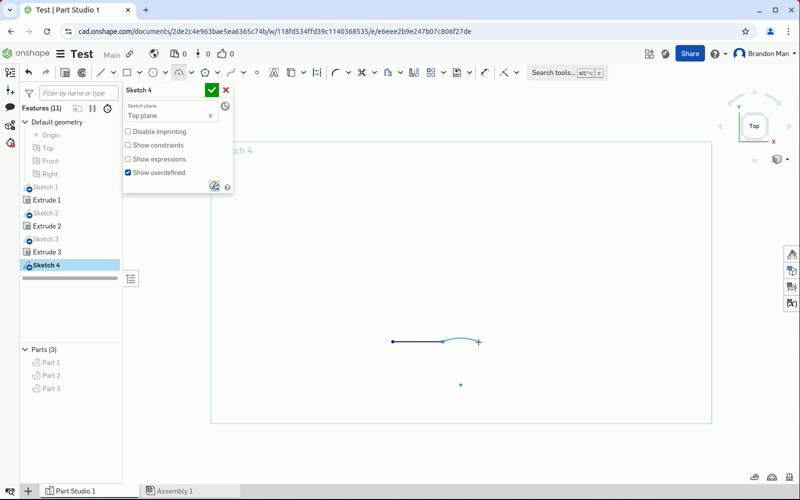
click(478, 341)
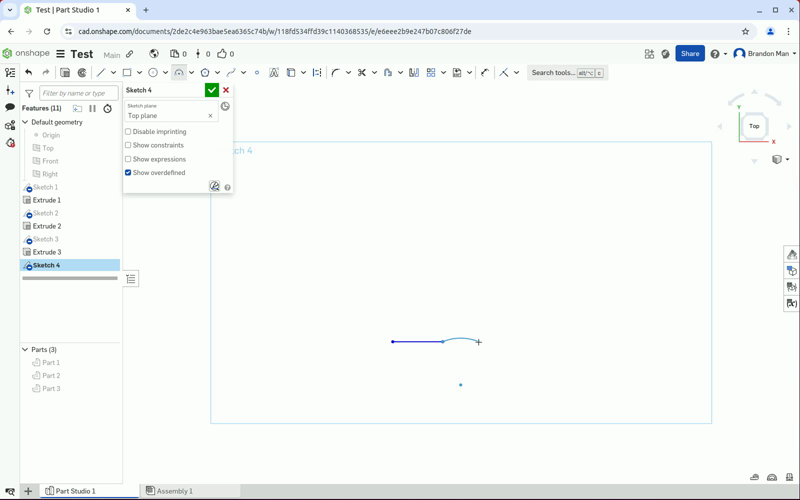
mouse_move(460, 334)
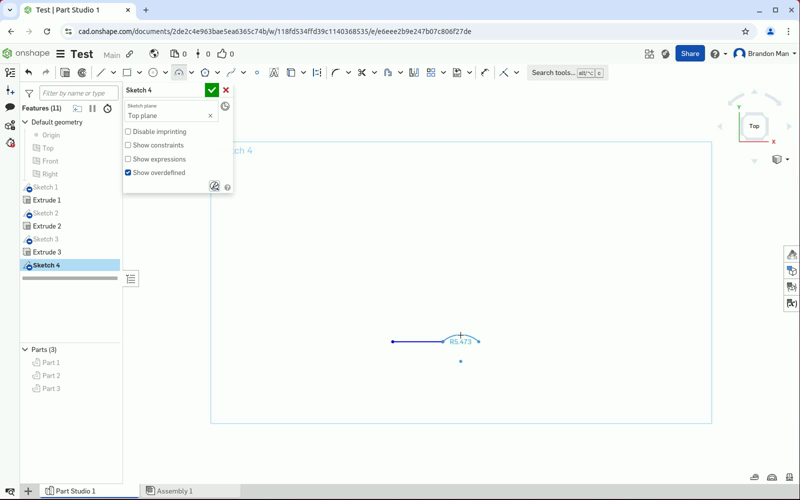
click(460, 334)
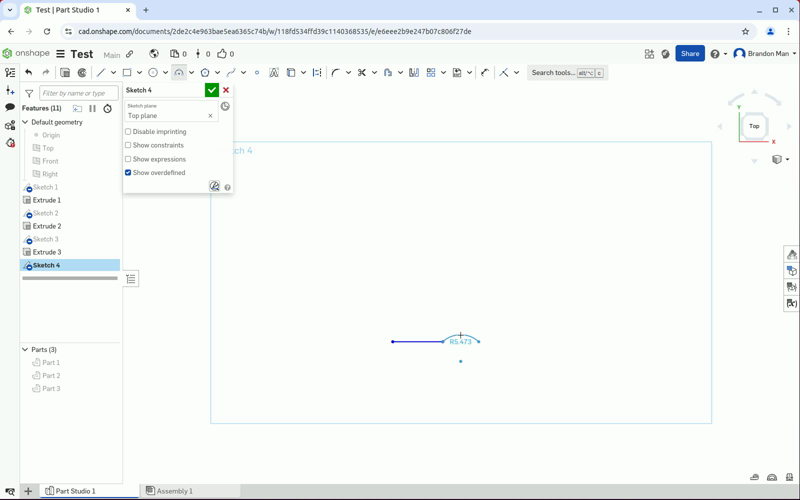
key_up(shift)
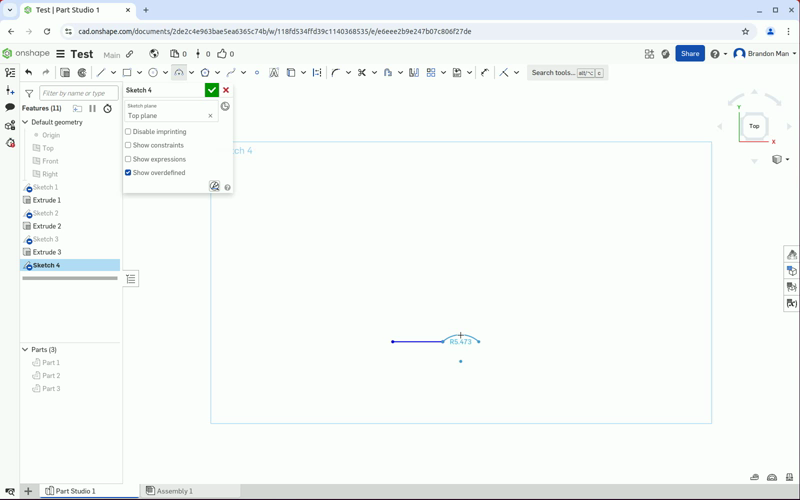
key(esc)
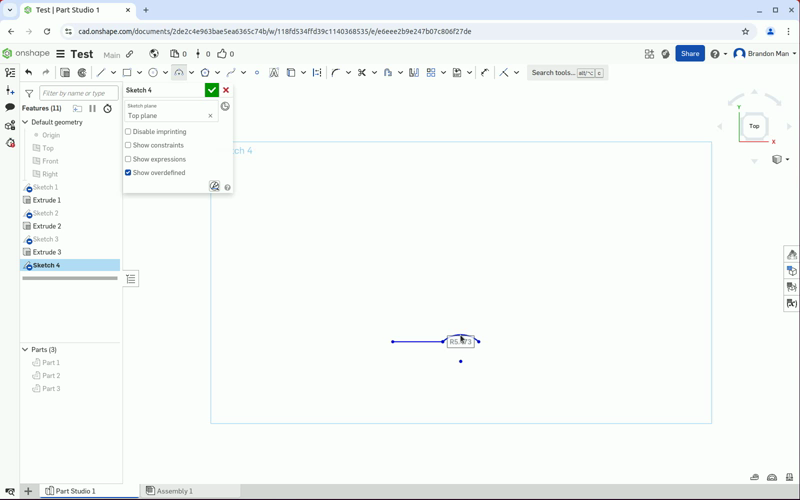
key(l)
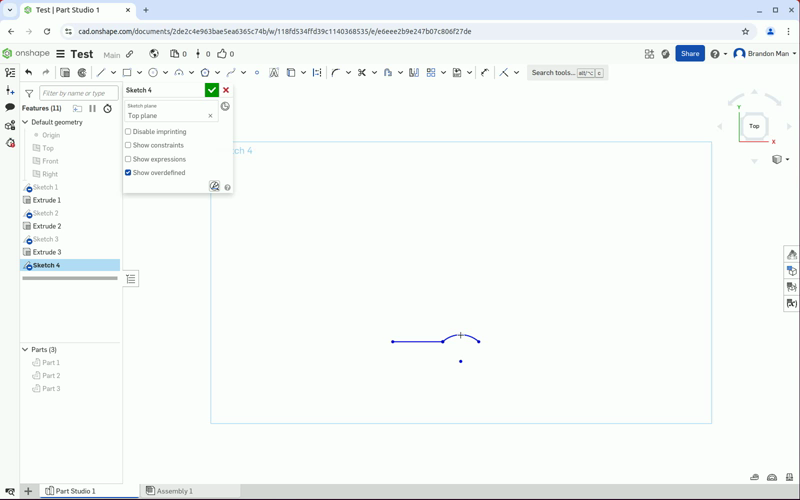
mouse_move(478, 341)
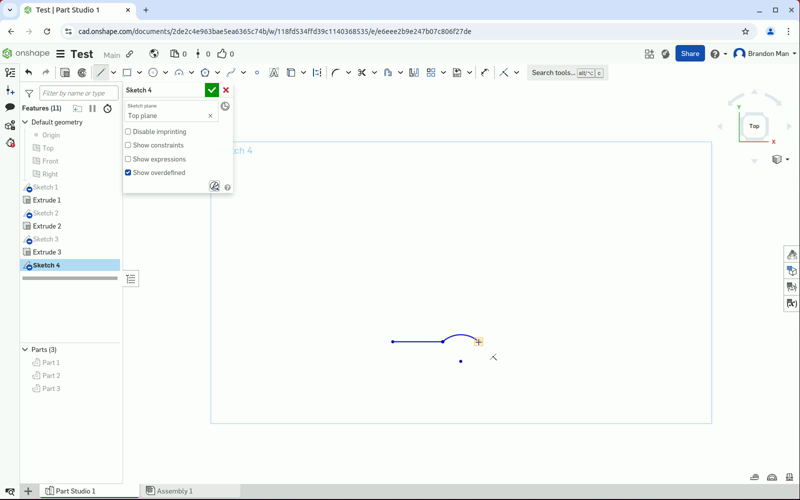
click(478, 341)
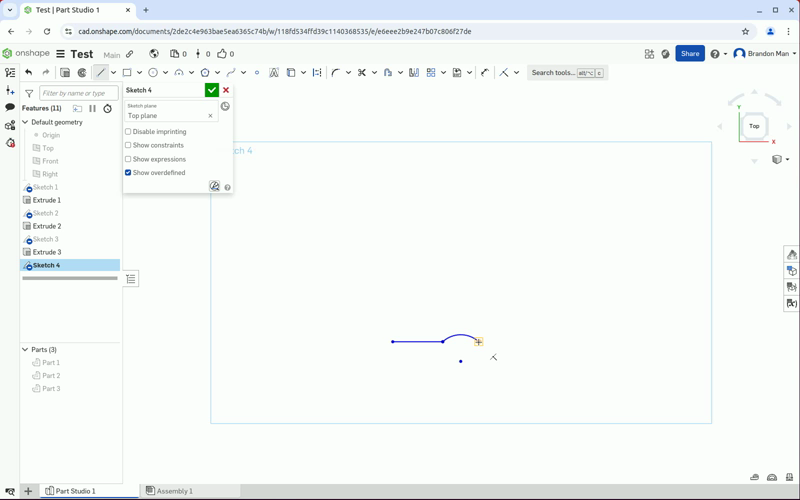
key_down(shift)
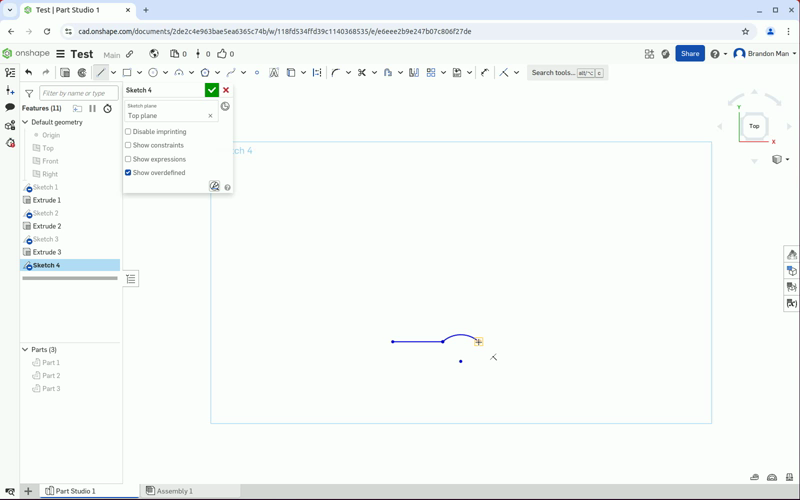
mouse_move(508, 341)
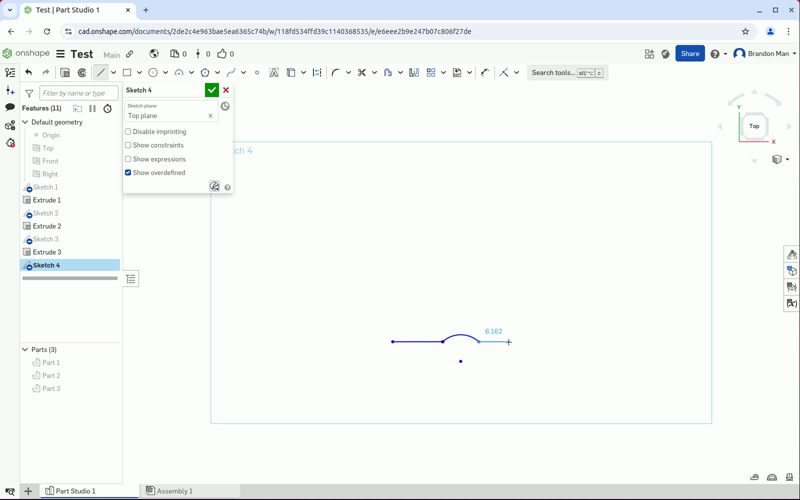
mouse_move(528, 341)
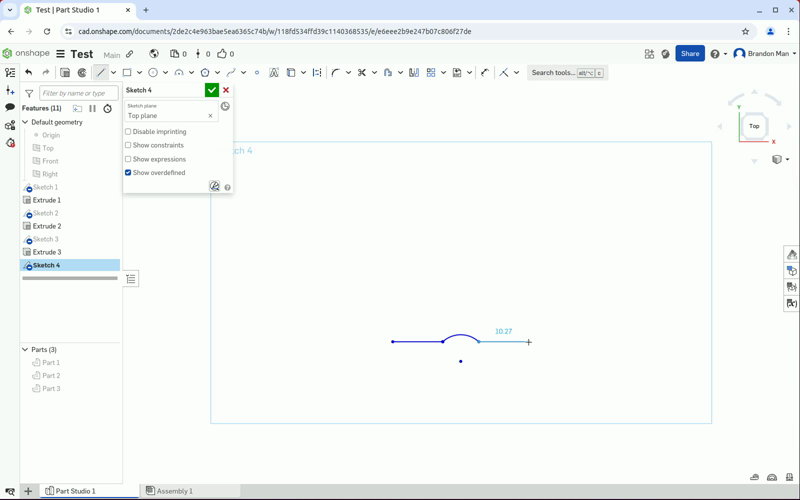
click(528, 341)
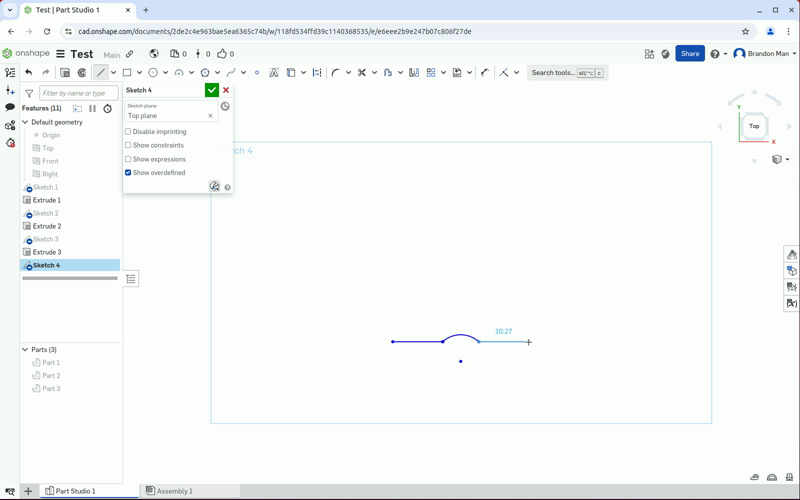
key_up(shift)
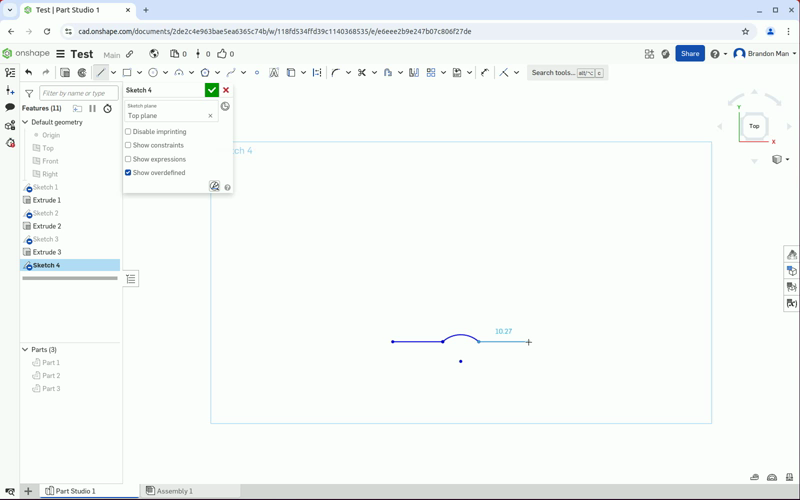
key_down(shift)
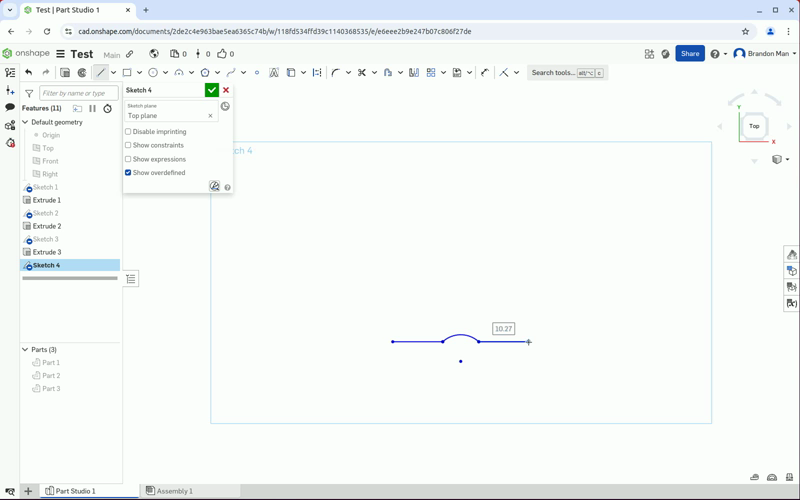
mouse_move(528, 224)
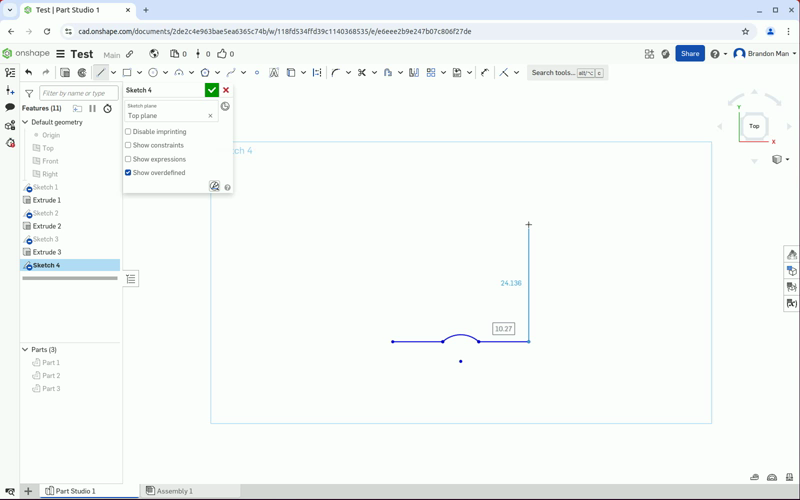
click(528, 224)
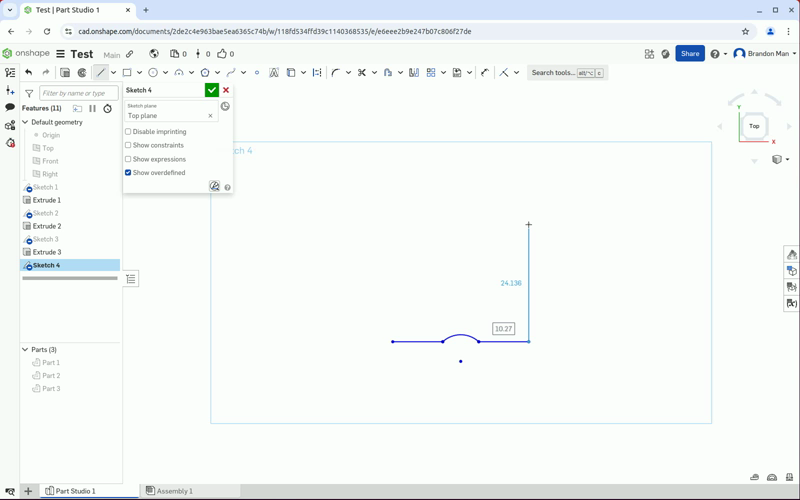
key_up(shift)
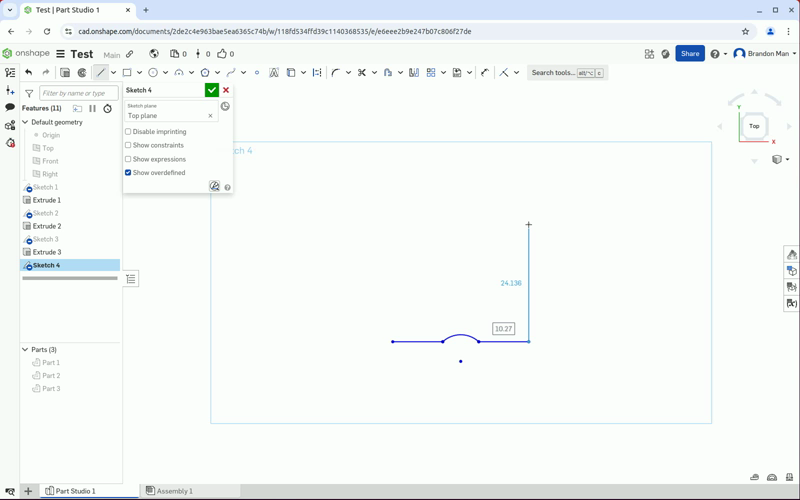
key_down(shift)
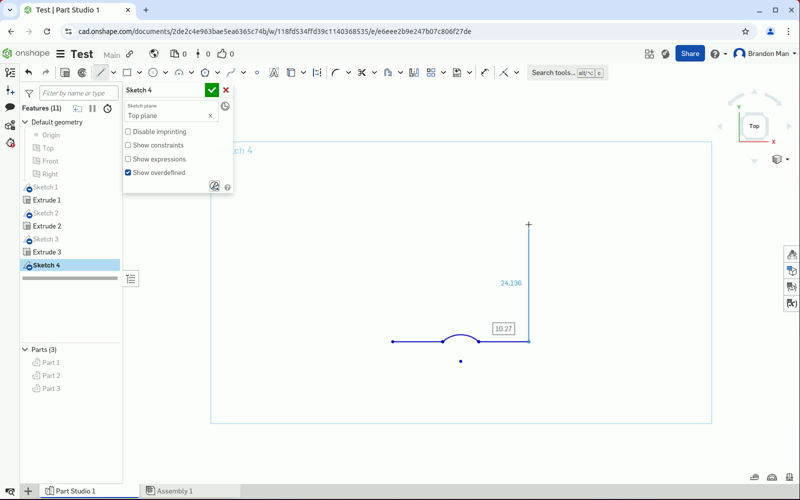
mouse_move(392, 224)
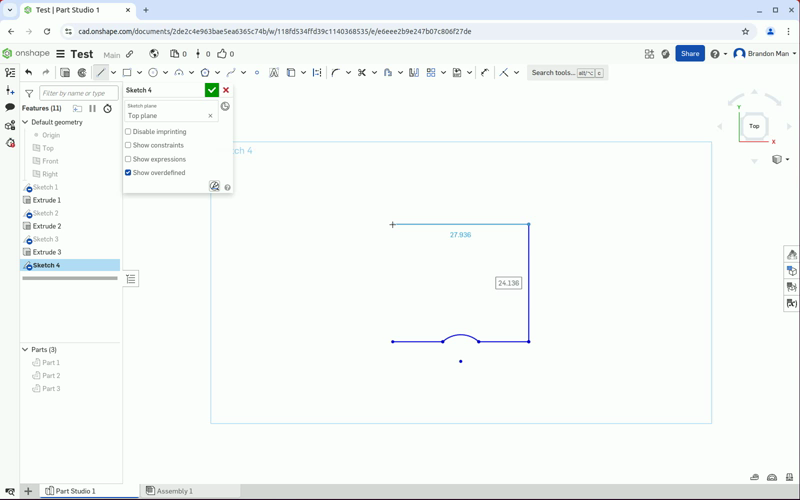
click(392, 224)
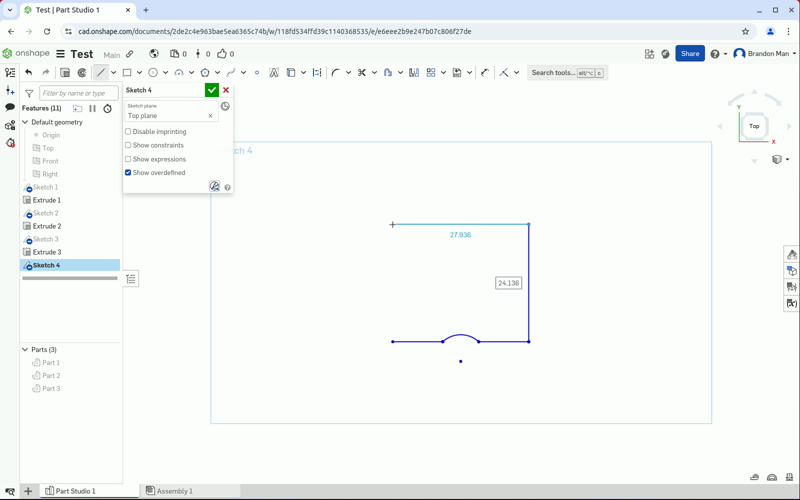
key_up(shift)
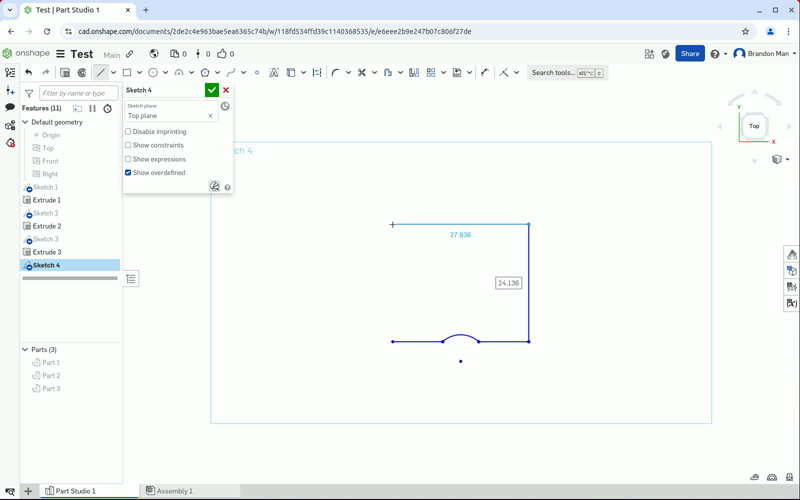
key_down(shift)
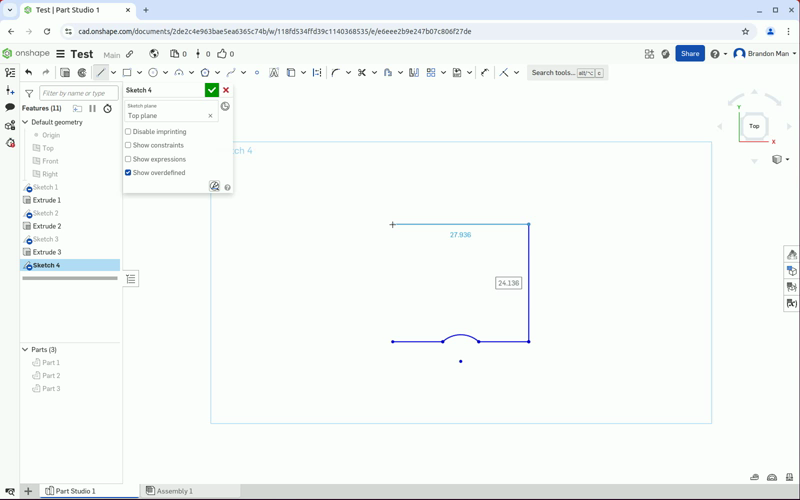
mouse_move(392, 341)
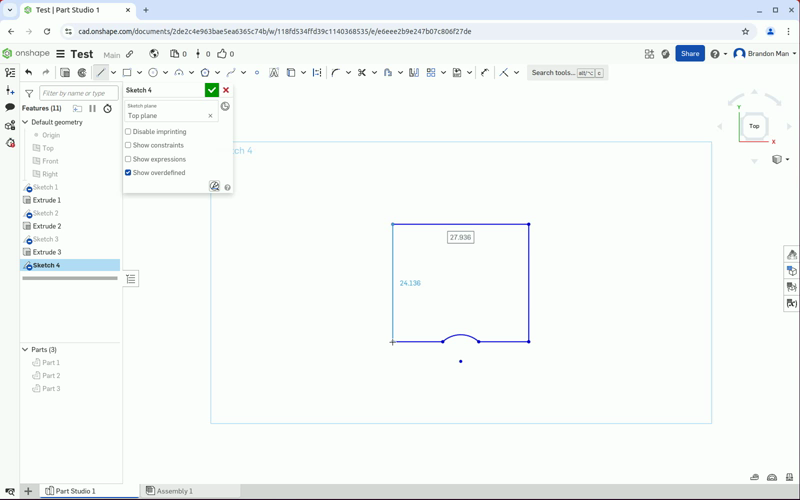
key_up(shift)
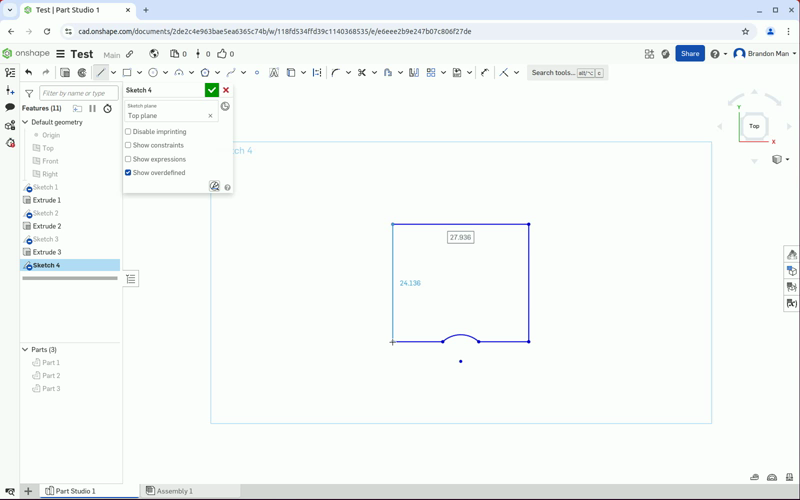
click(392, 341)
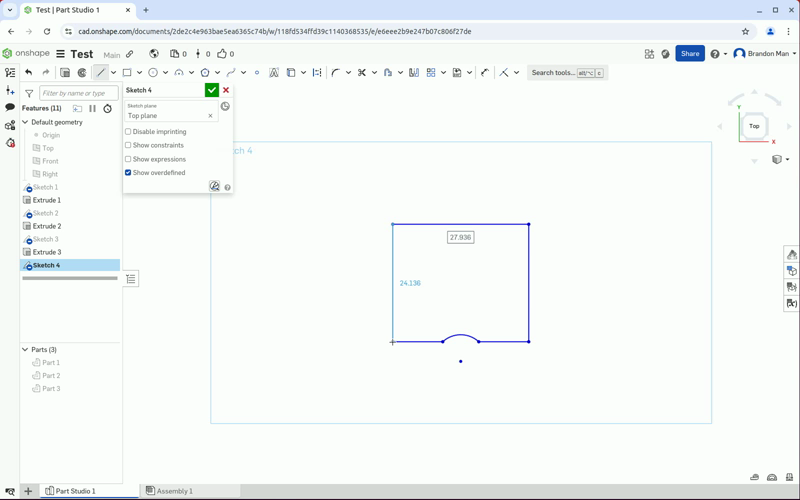
key(esc)
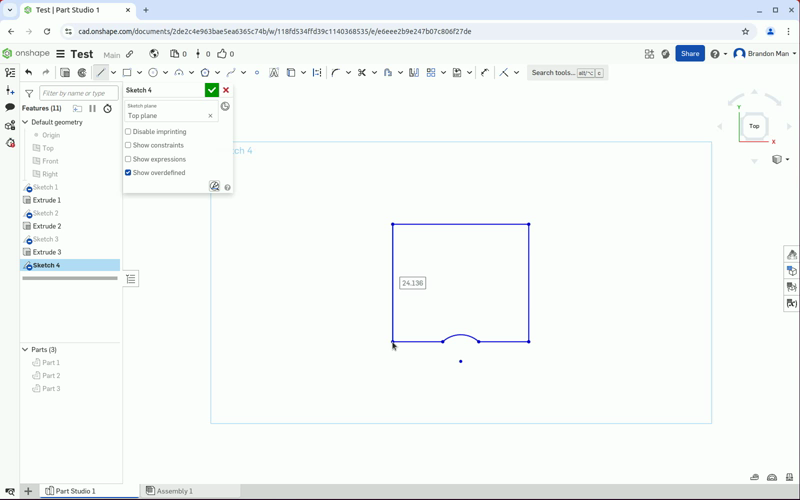
key(l)
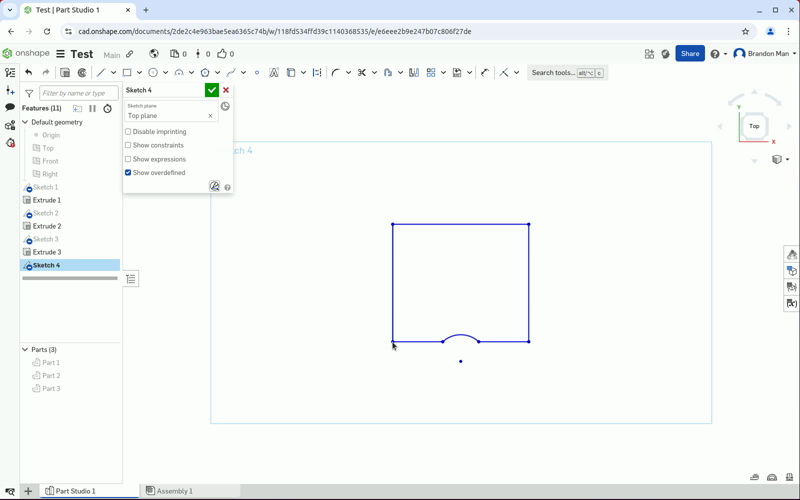
key_down(shift)
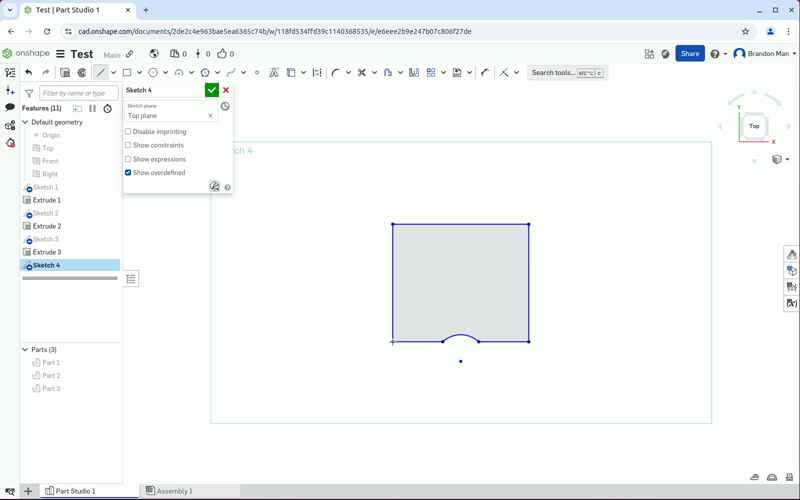
mouse_move(416, 268)
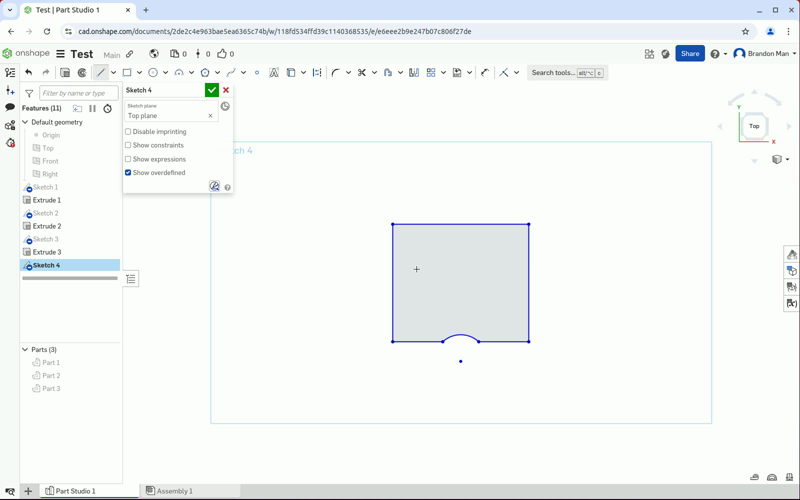
click(416, 268)
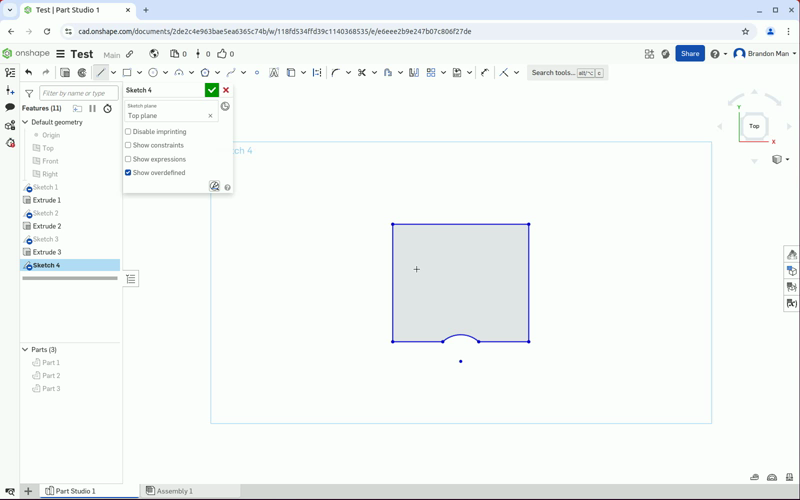
key_up(shift)
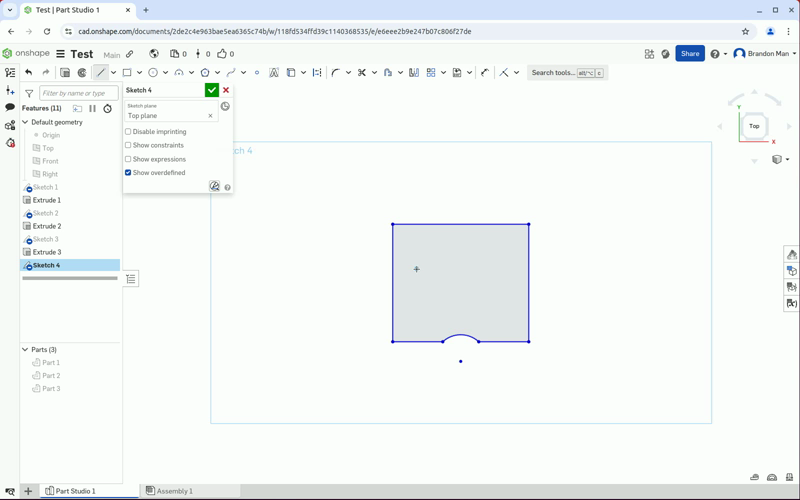
key_down(shift)
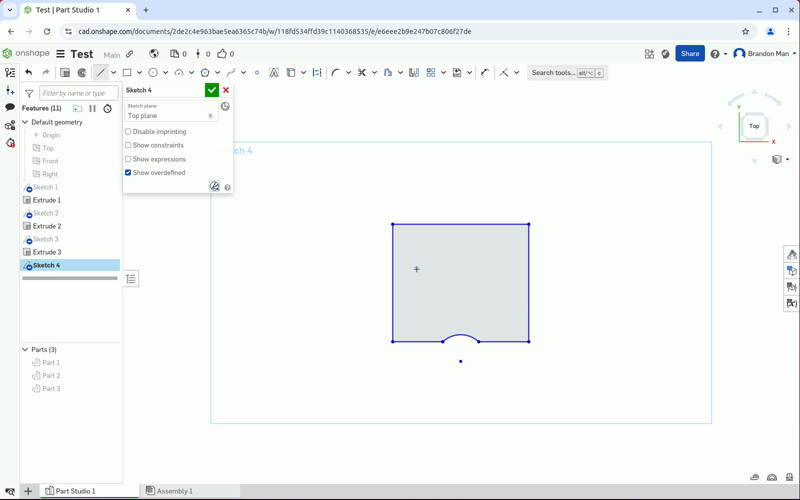
mouse_move(504, 268)
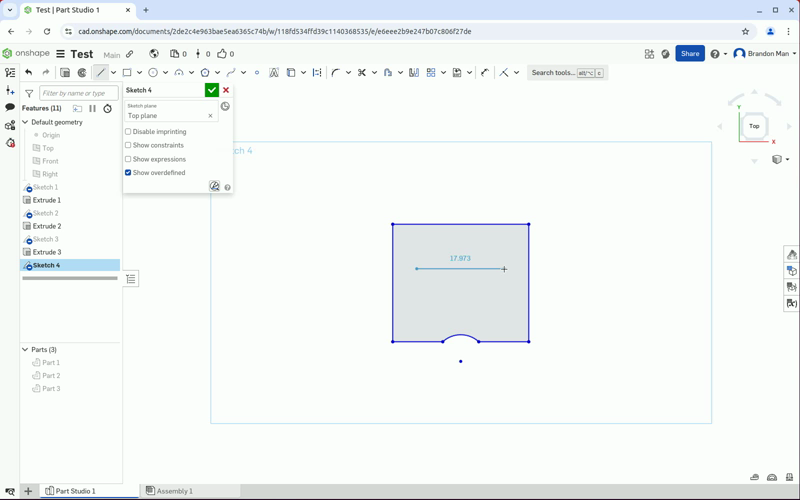
click(504, 268)
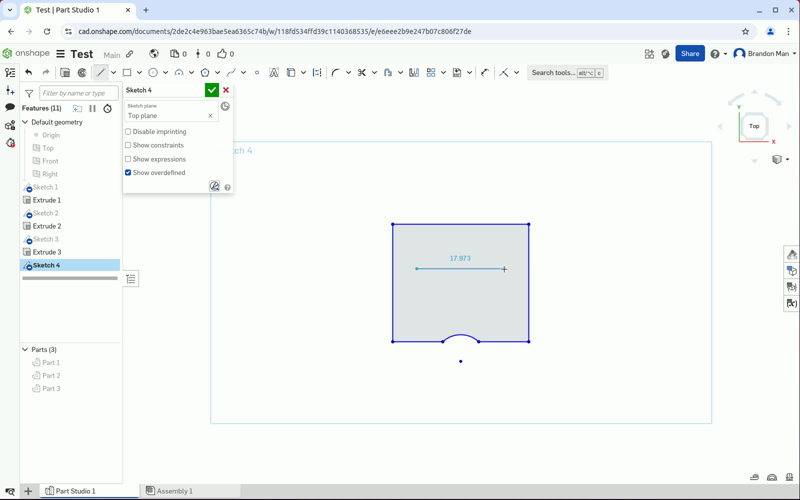
key_up(shift)
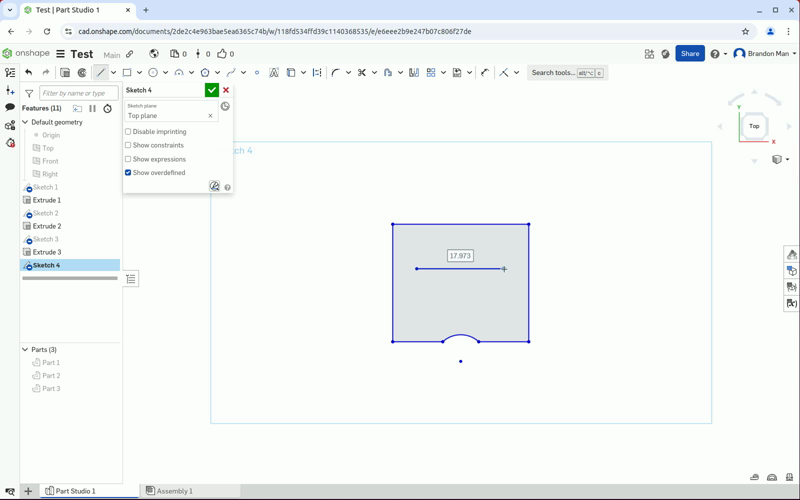
key_down(shift)
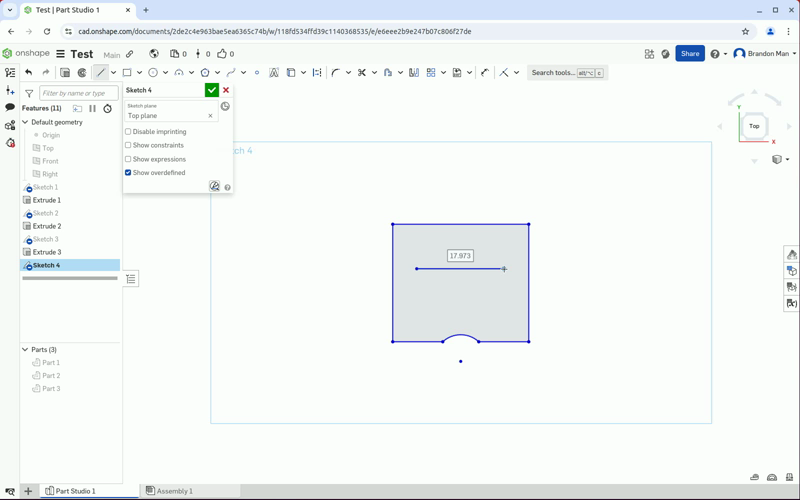
mouse_move(534, 268)
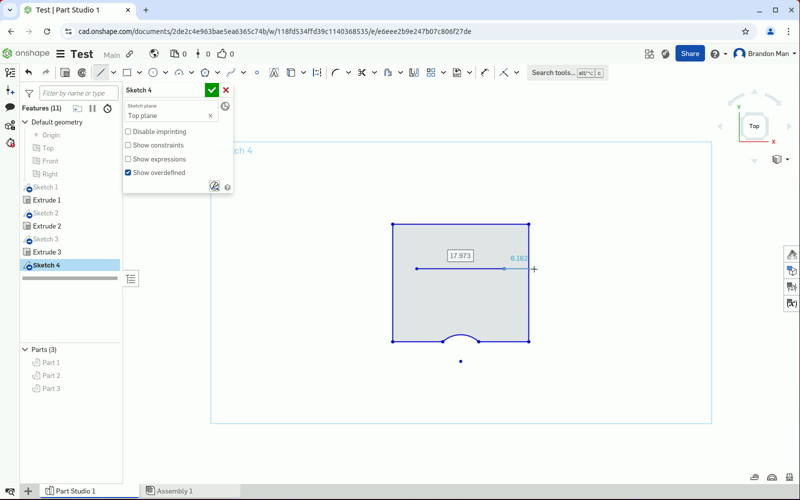
mouse_move(504, 251)
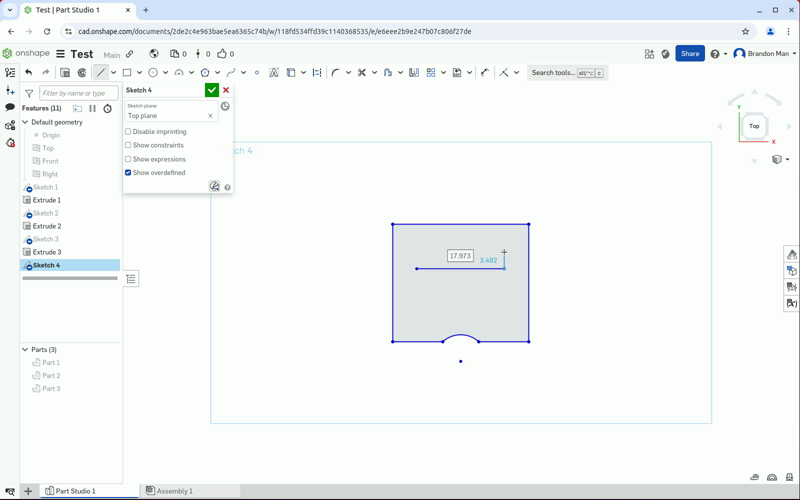
click(504, 251)
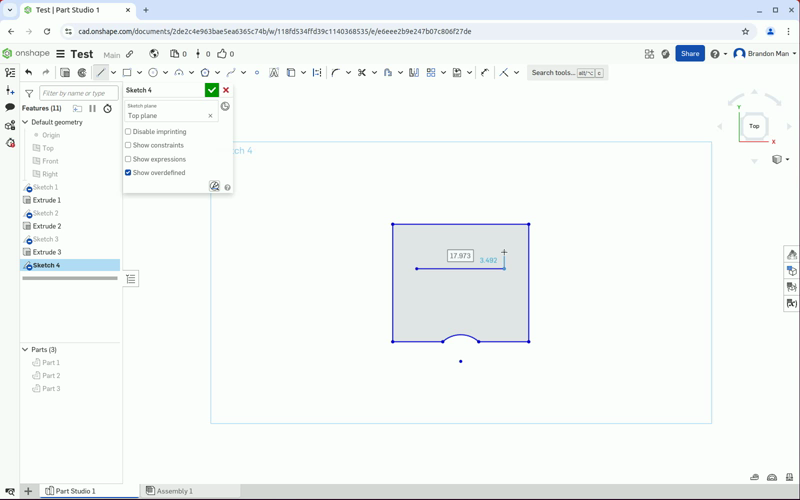
key_up(shift)
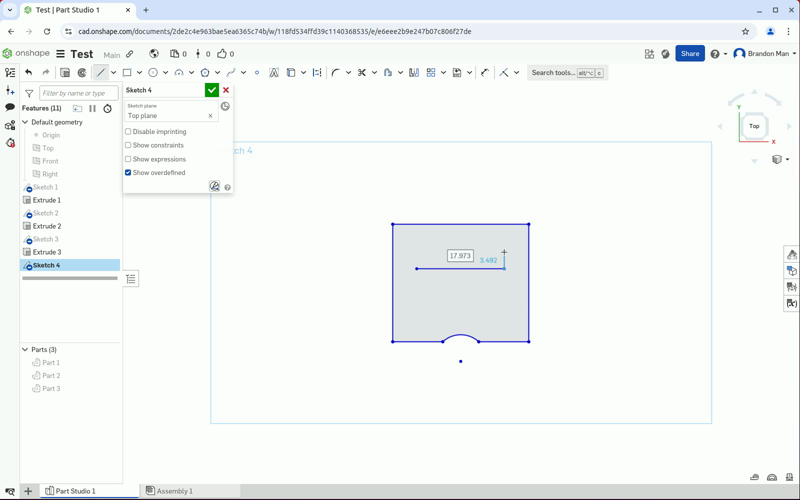
key_down(shift)
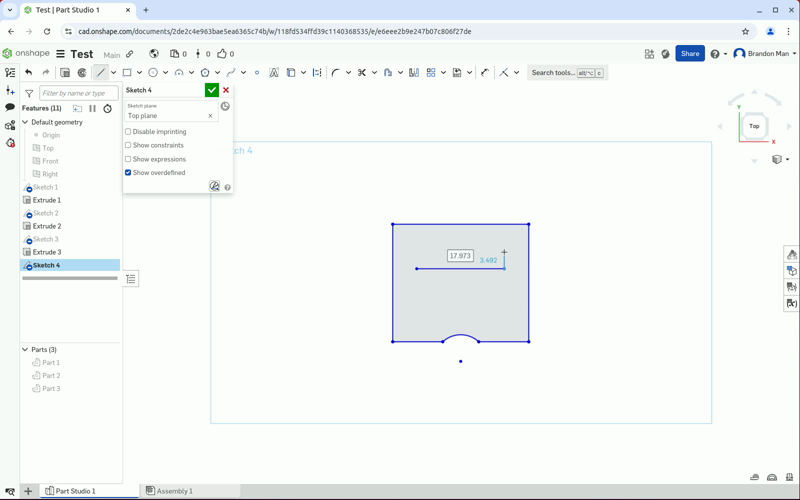
mouse_move(534, 251)
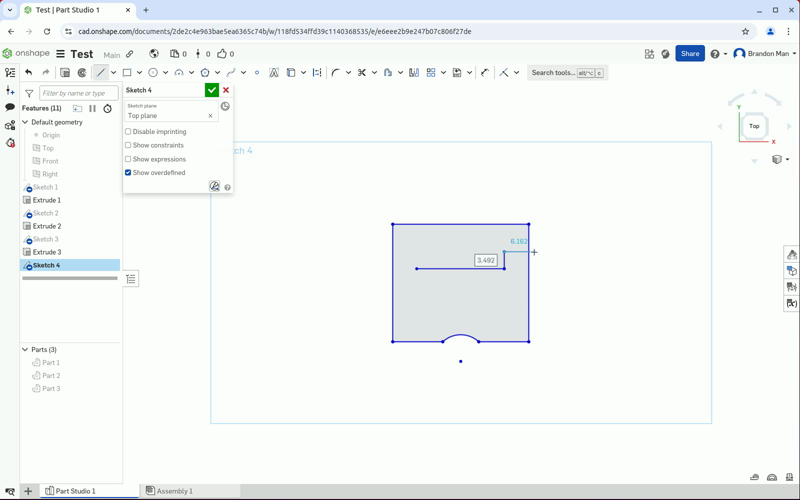
mouse_move(461, 251)
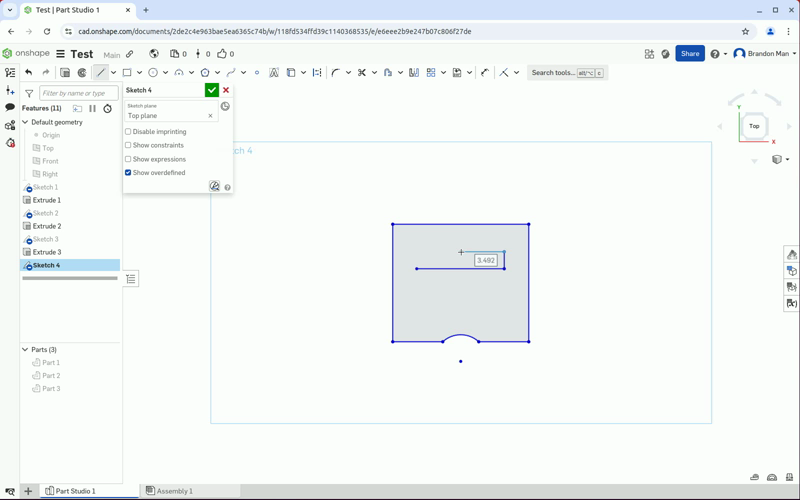
click(461, 251)
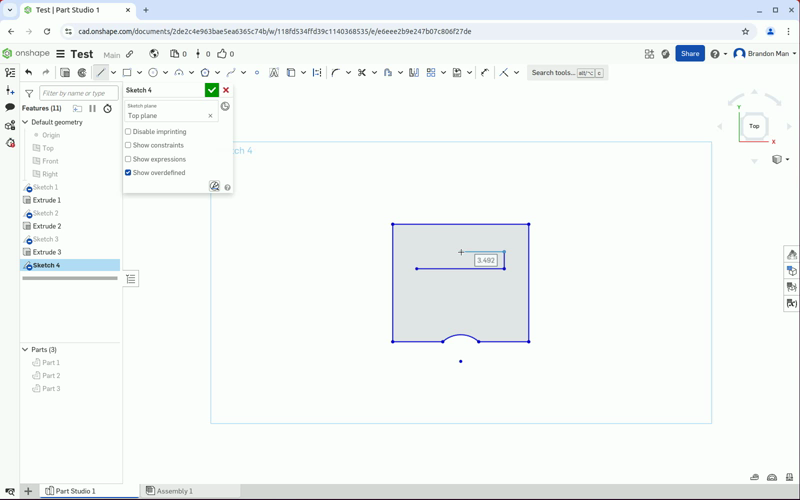
key_up(shift)
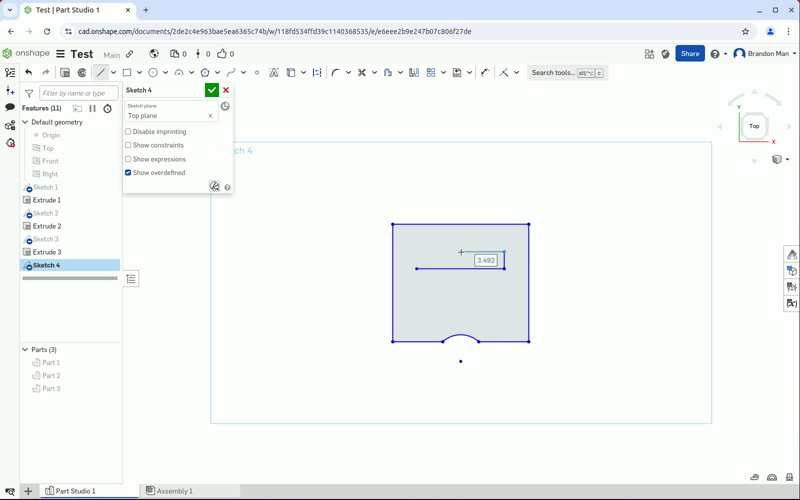
key_down(shift)
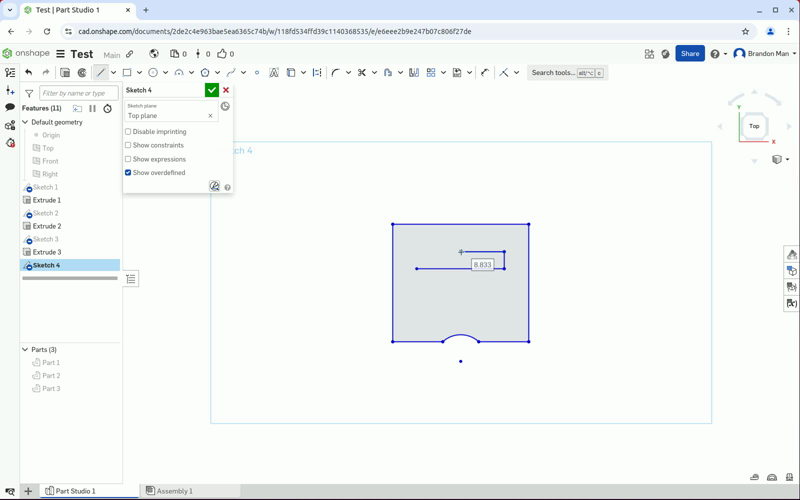
mouse_move(491, 251)
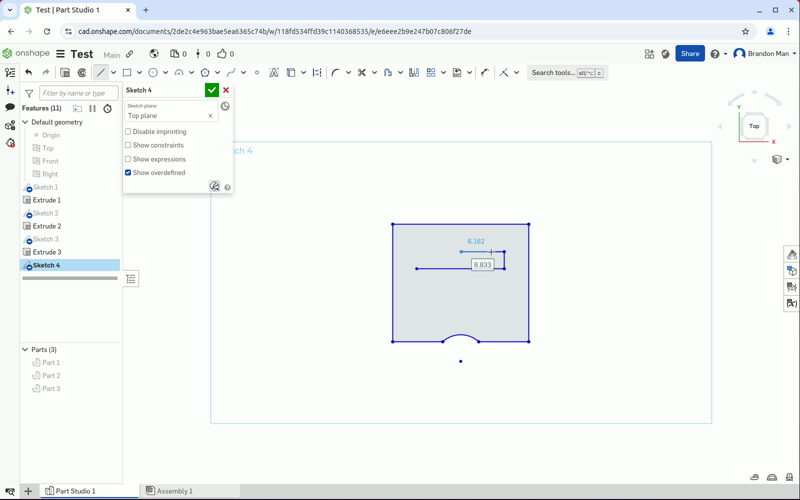
mouse_move(416, 251)
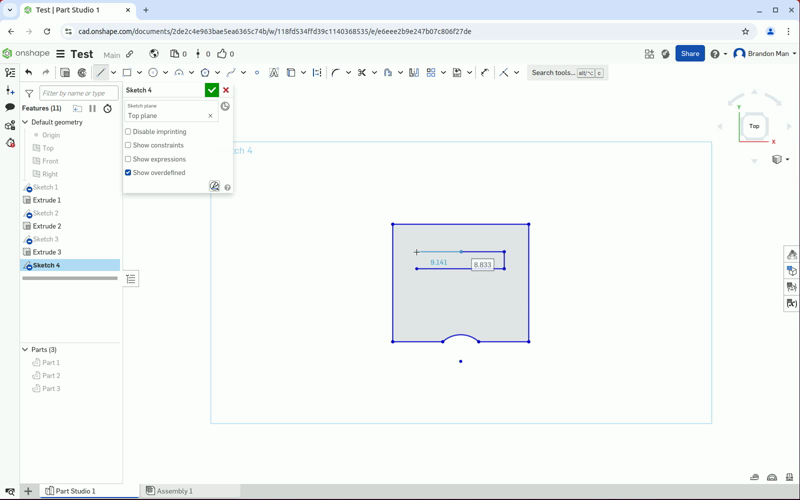
click(416, 251)
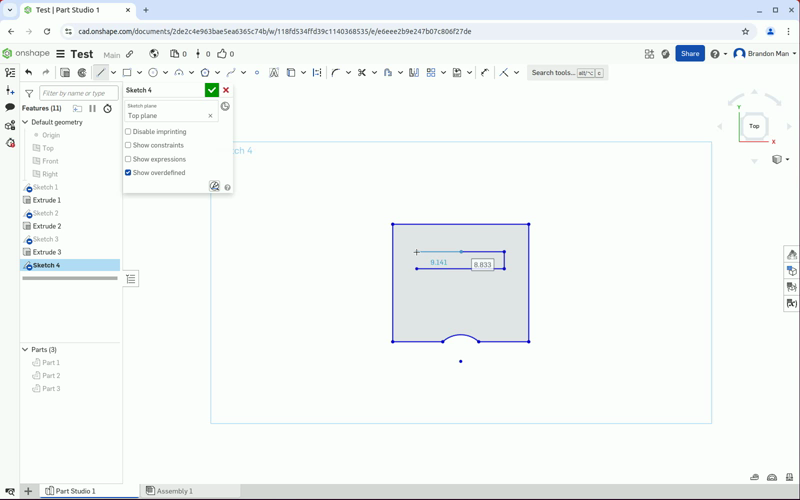
key_up(shift)
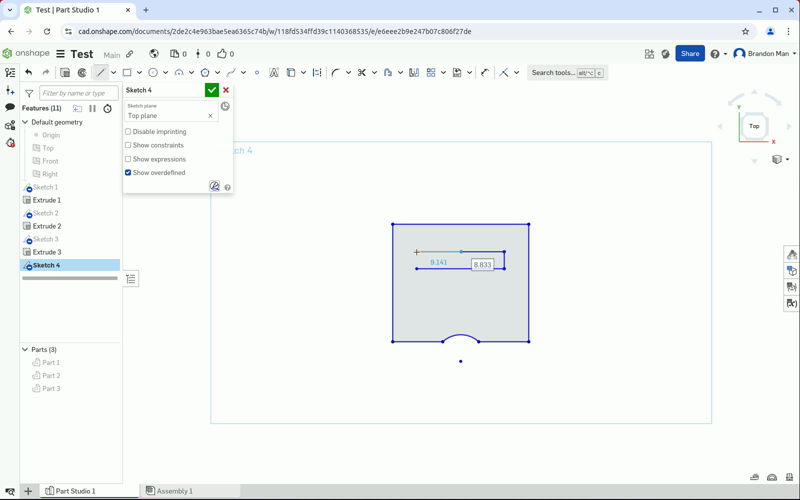
mouse_move(447, 251)
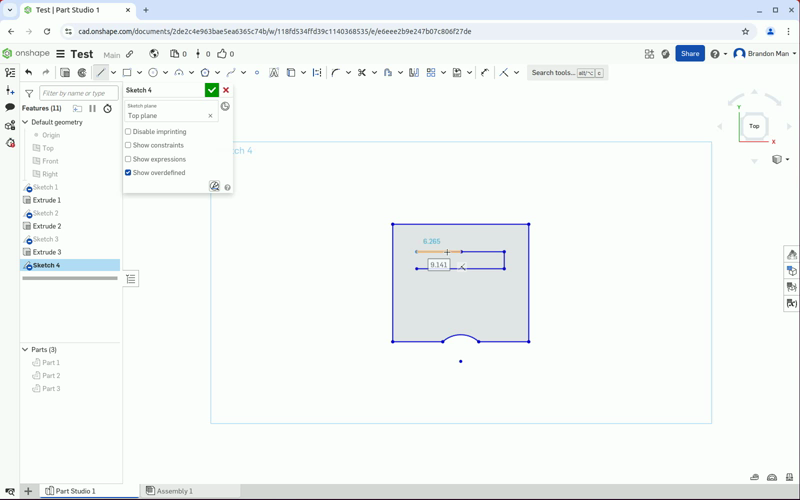
key_down(shift)
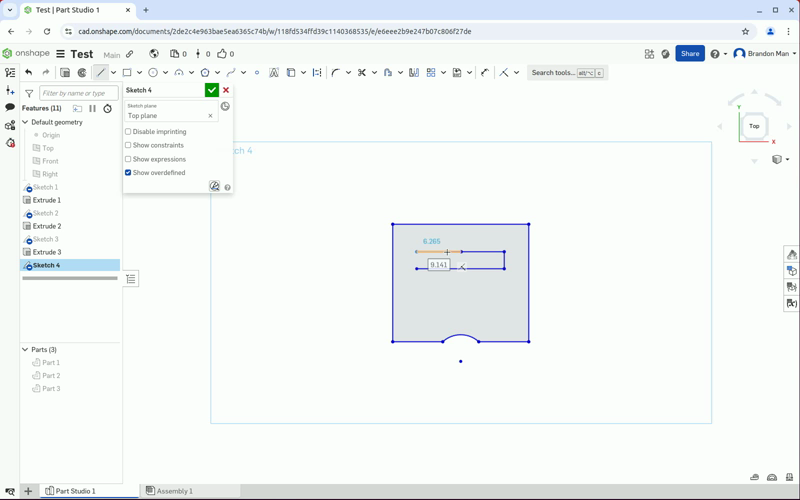
mouse_move(416, 268)
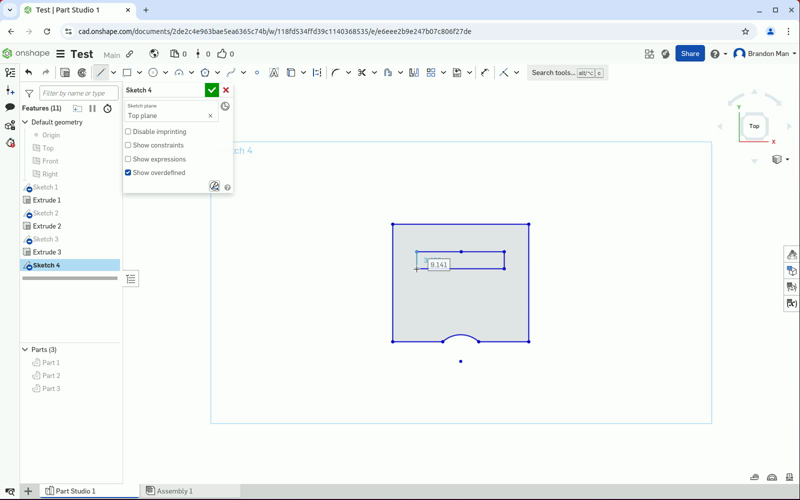
key_up(shift)
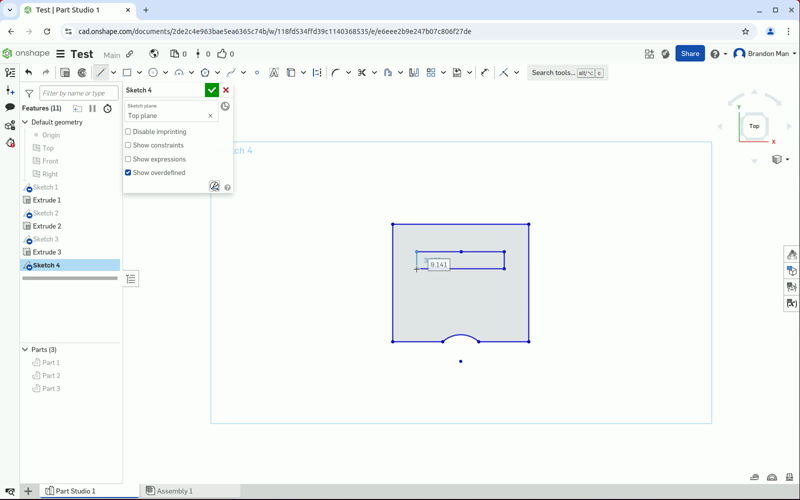
click(416, 268)
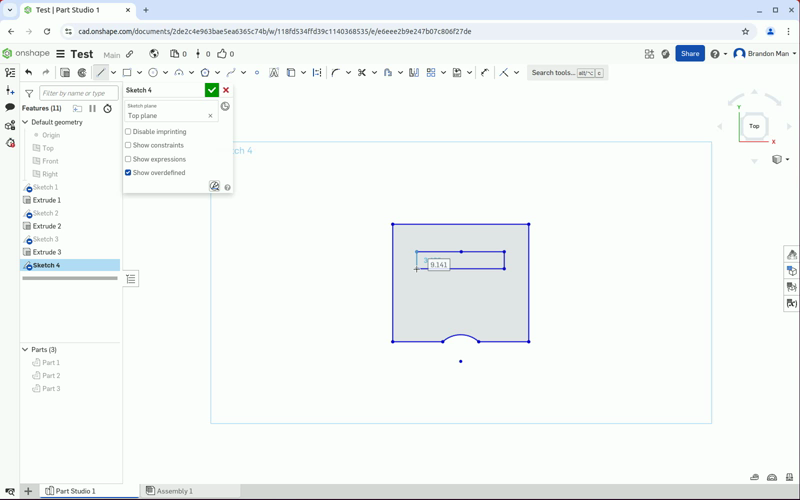
key(esc)
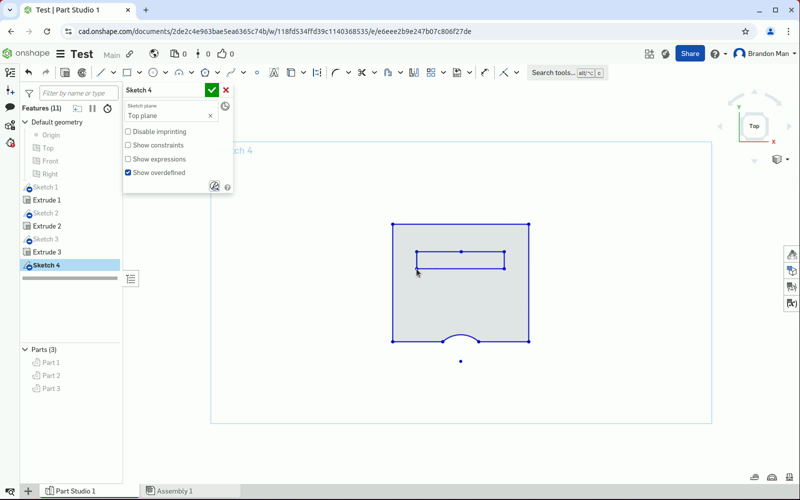
mouse_move(411, 293)
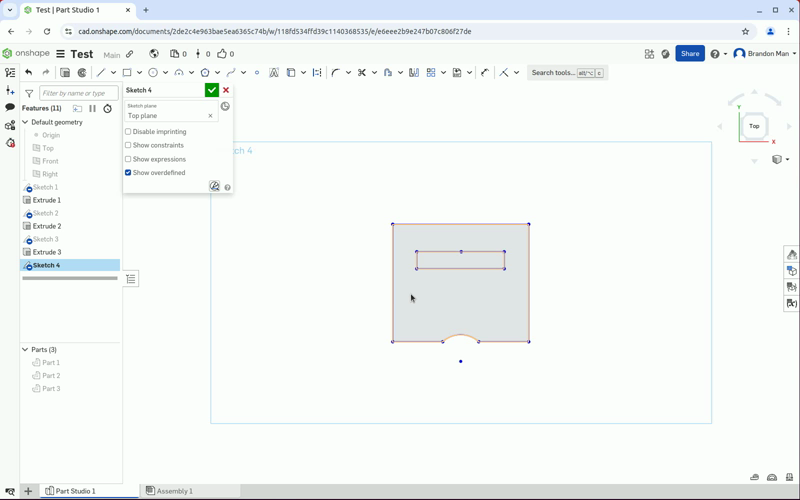
click(411, 293)
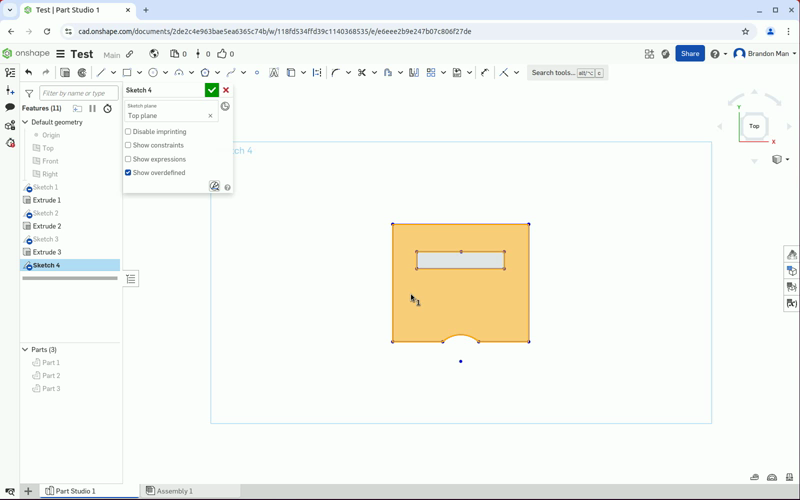
mouse_move(73, 352)
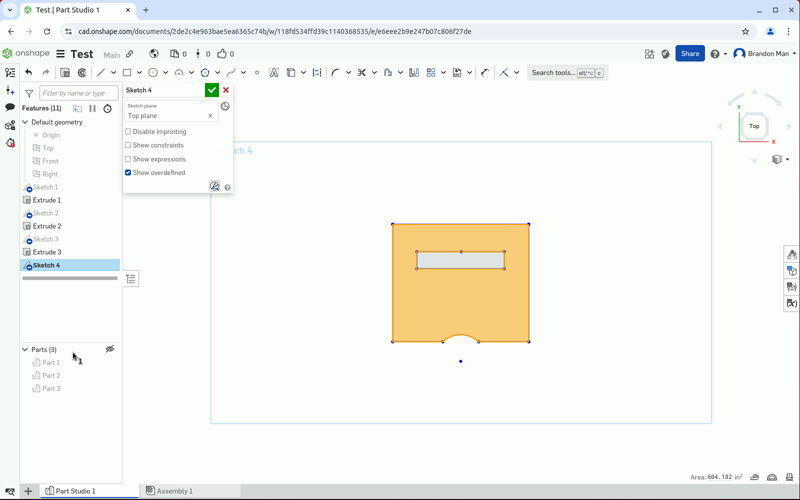
key(shift+y)
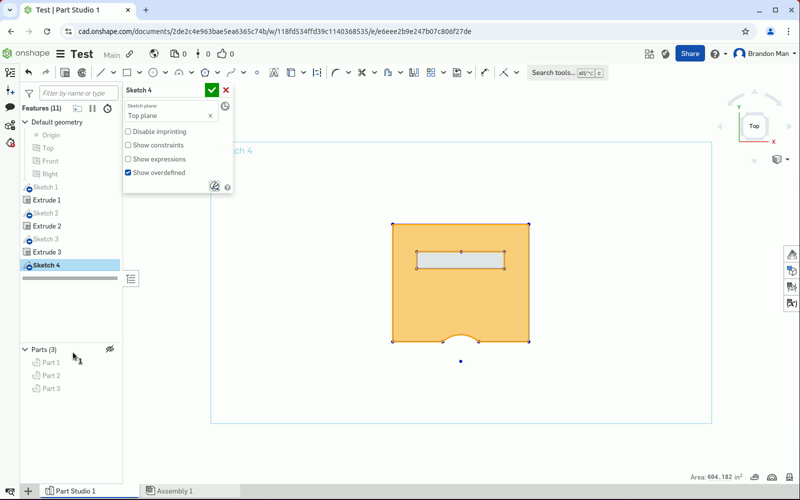
key(shift+e)
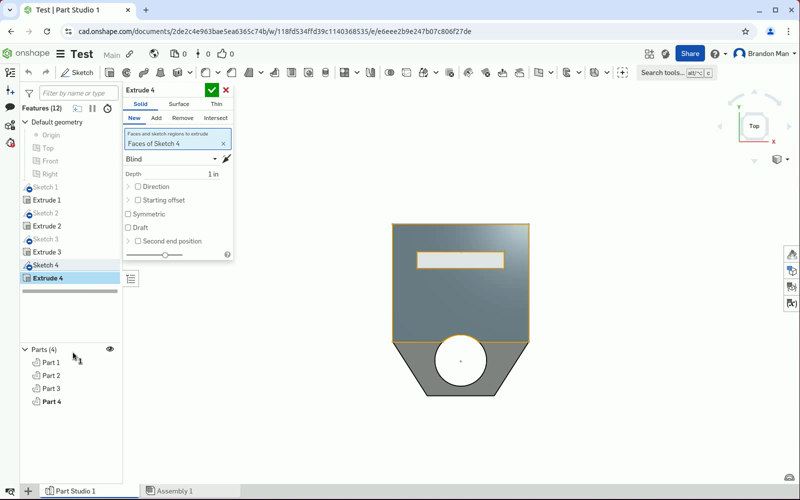
mouse_move(143, 106)
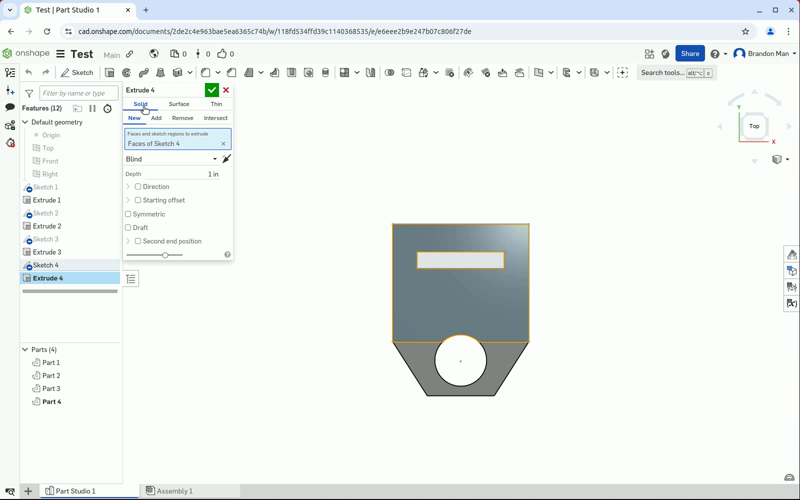
click(143, 106)
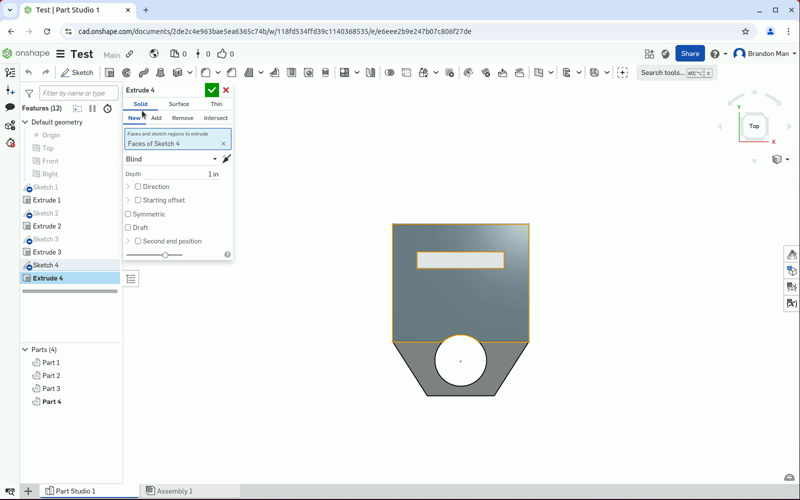
mouse_move(137, 120)
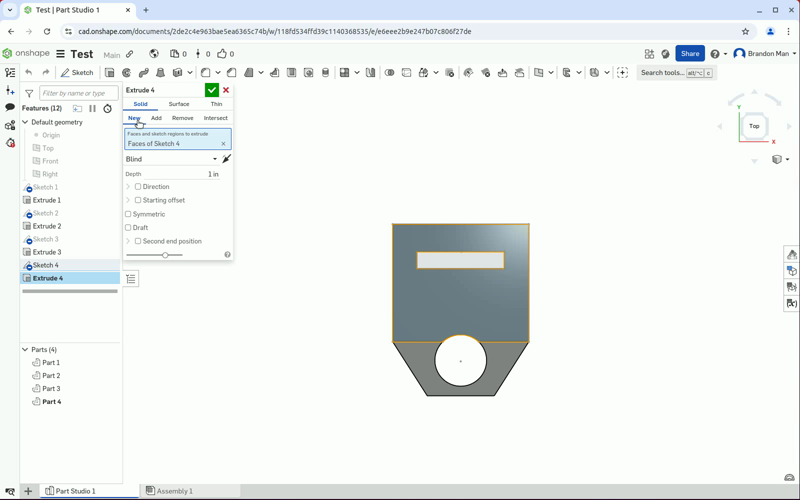
click(137, 120)
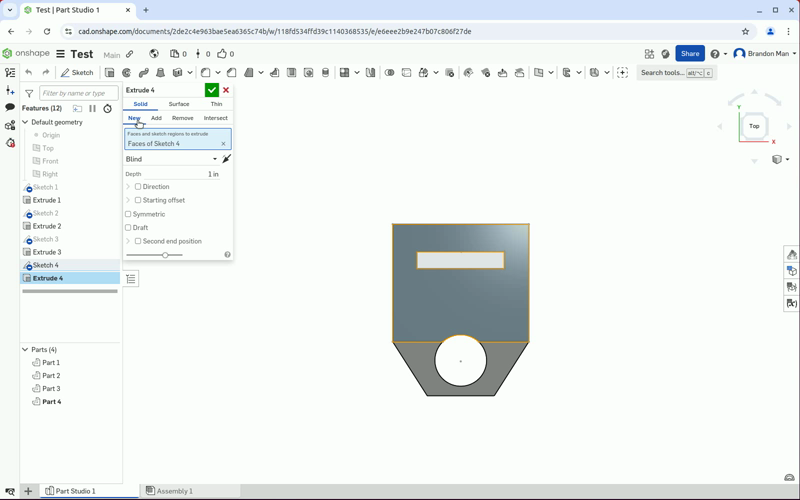
key(tab, 4)
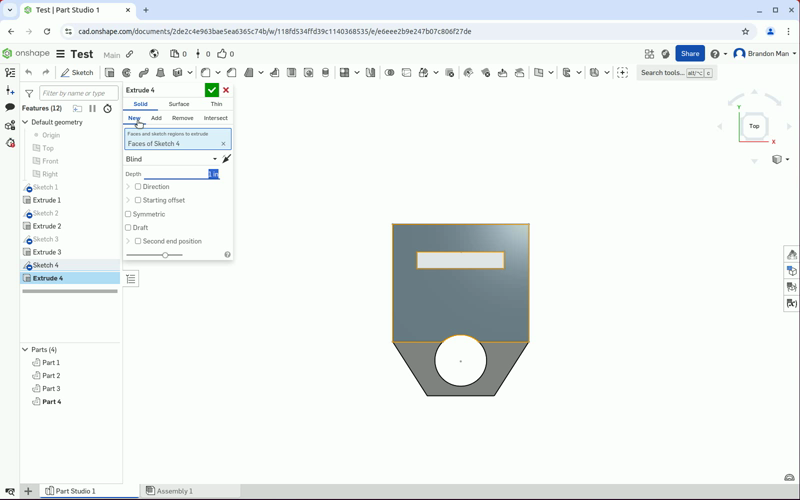
text(2.407)
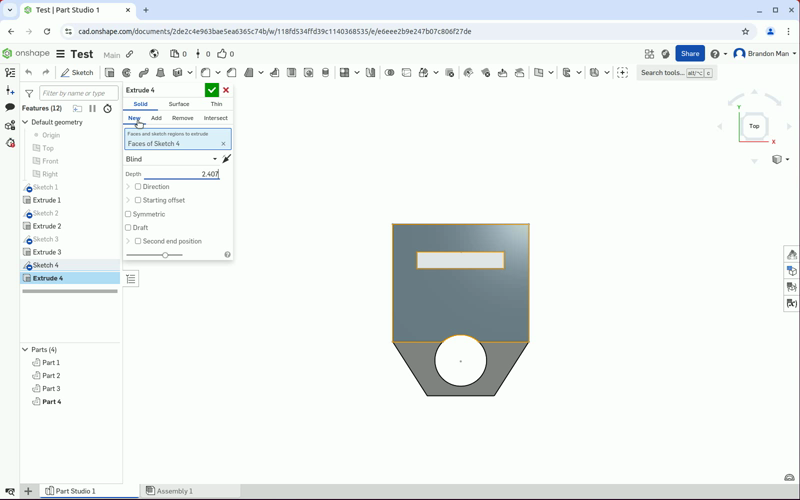
key(enter)
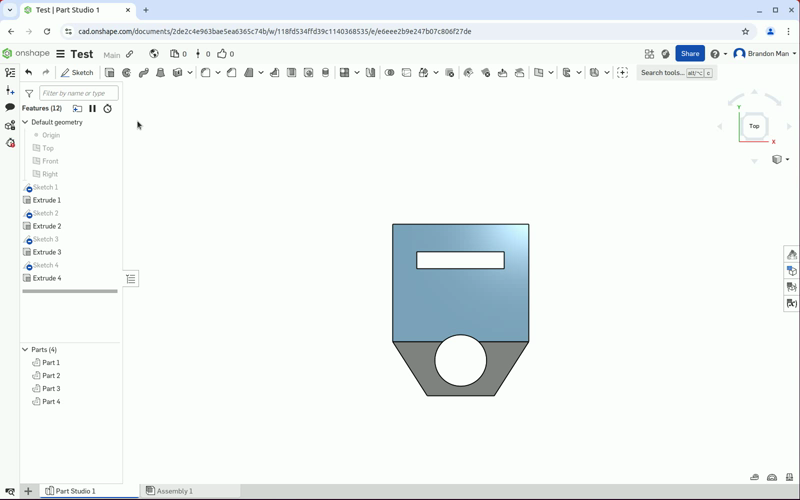
key(shift+h)
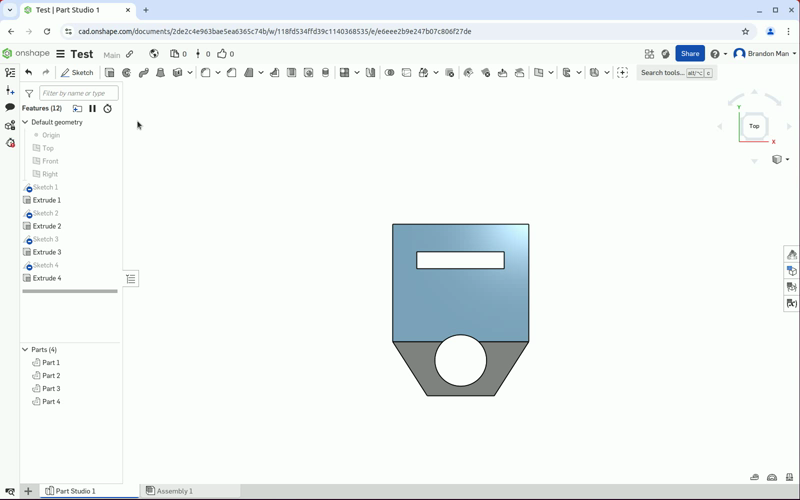
key(shift+h)
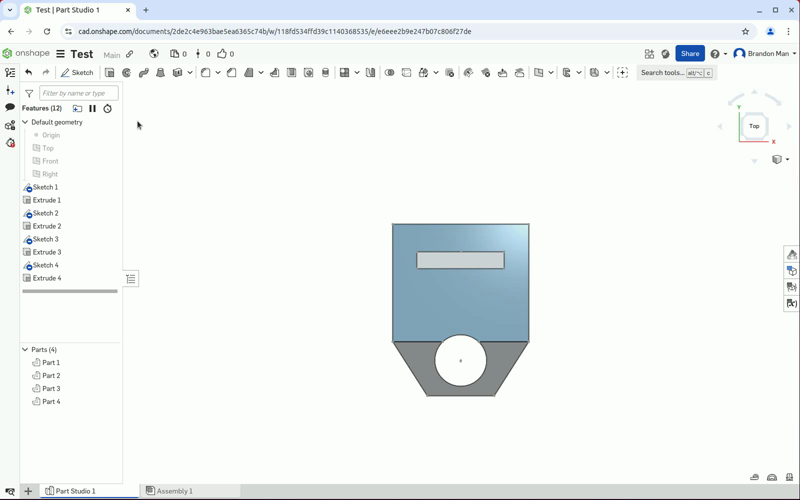
key(shift+7)
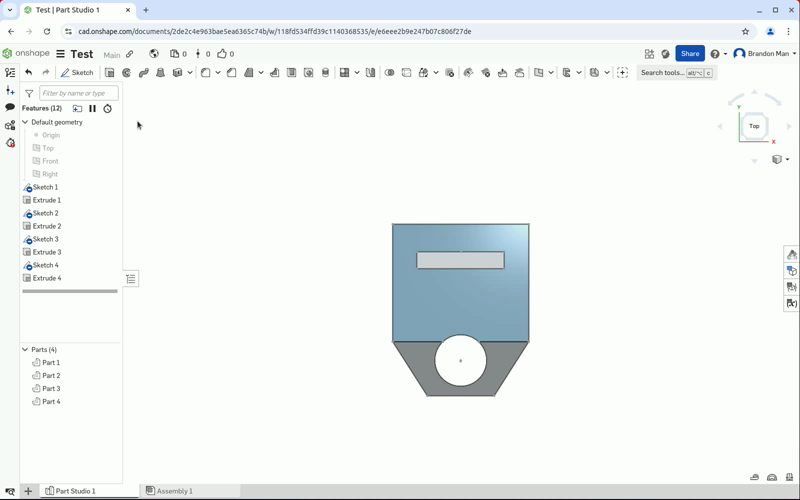
key(up, 3)
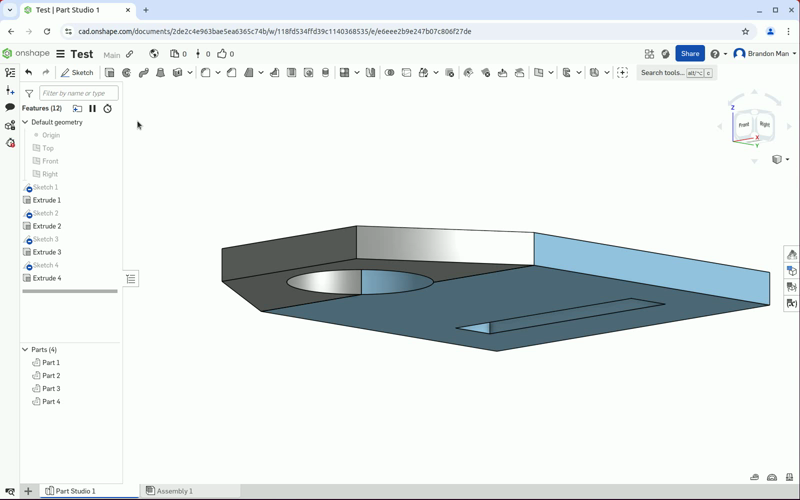
key(left, 3)
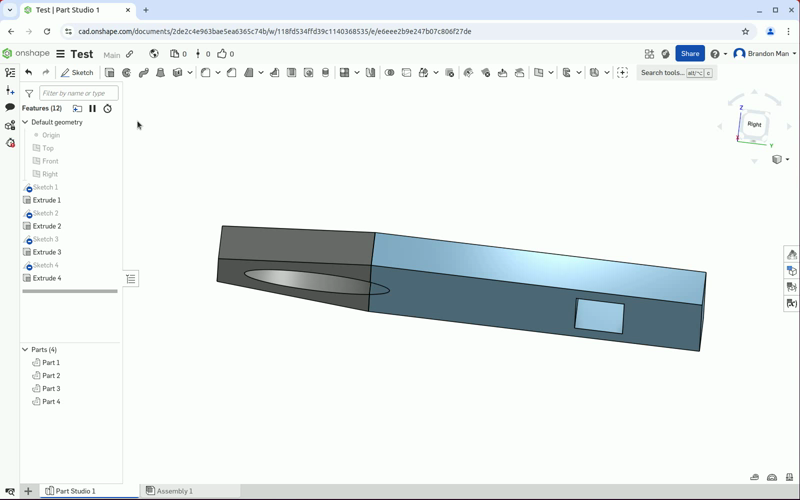
key(right, 3)
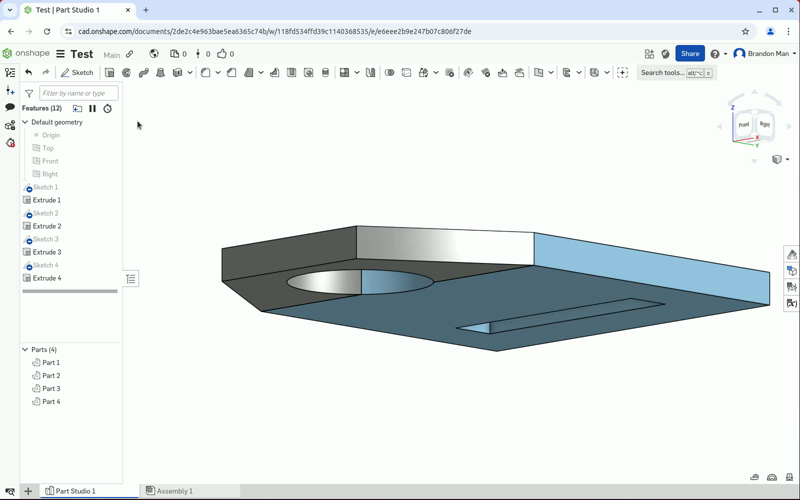
key(down, 3)
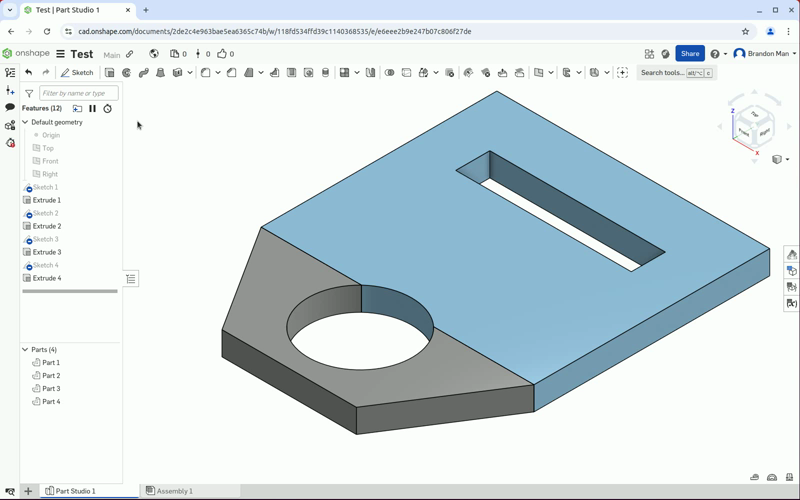
mouse_move(73, 189)
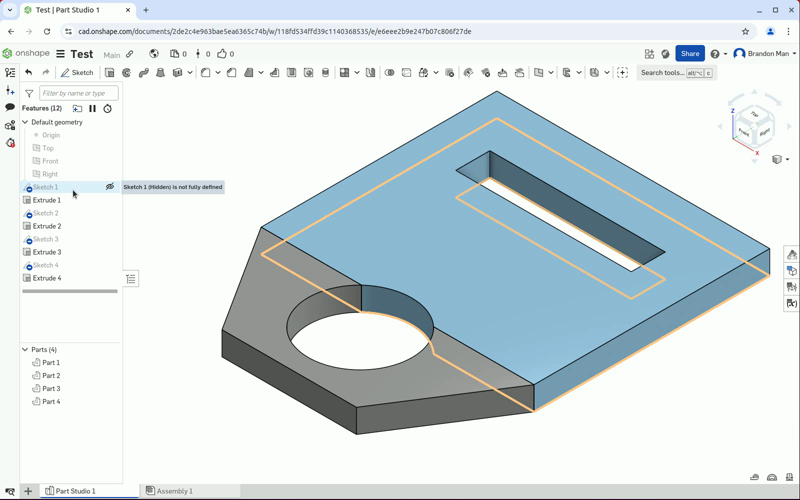
click(73, 189)